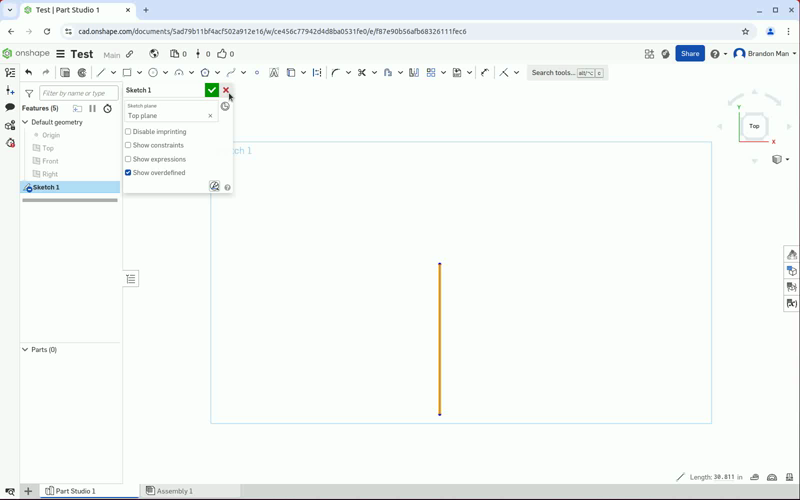
key(shift+h)
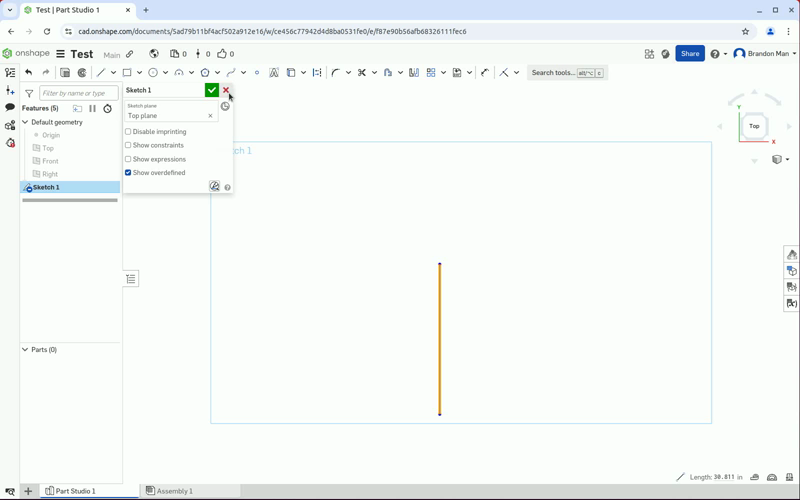
key(shift+s)
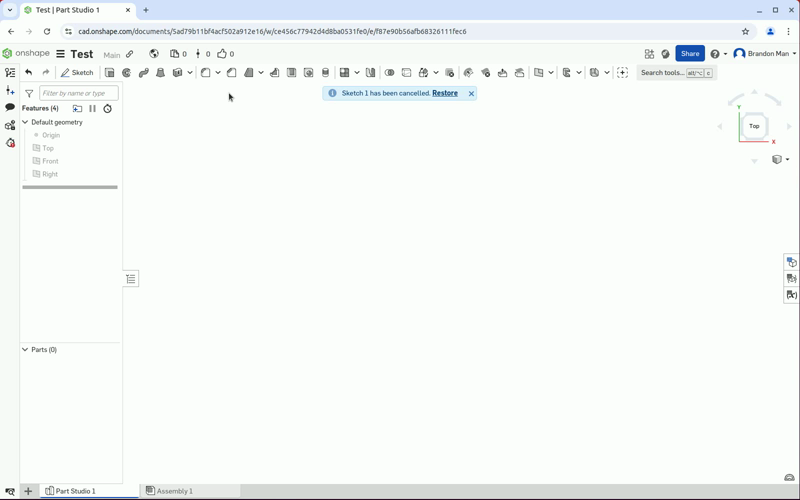
mouse_move(73, 150)
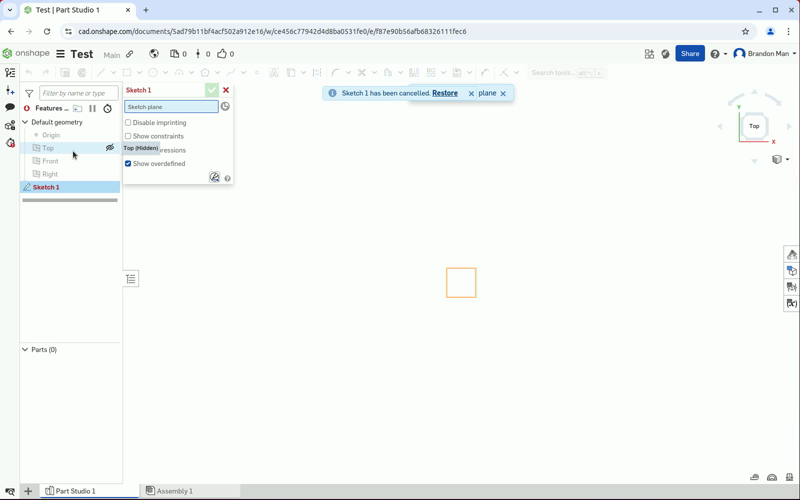
click(73, 150)
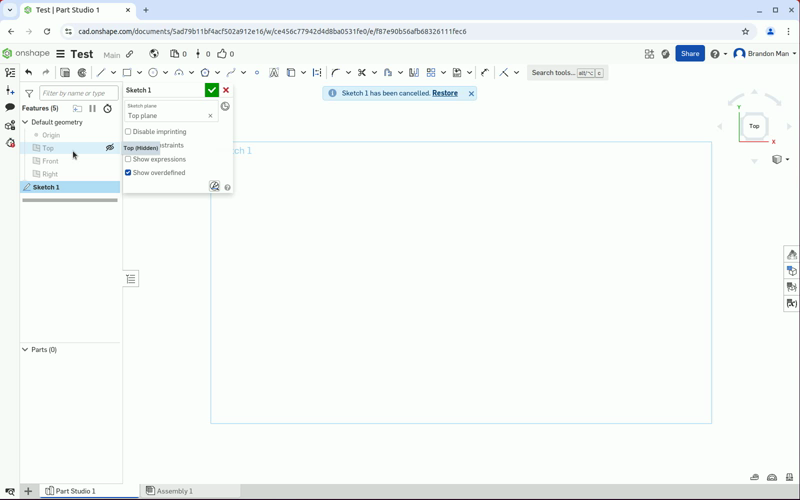
mouse_move(73, 352)
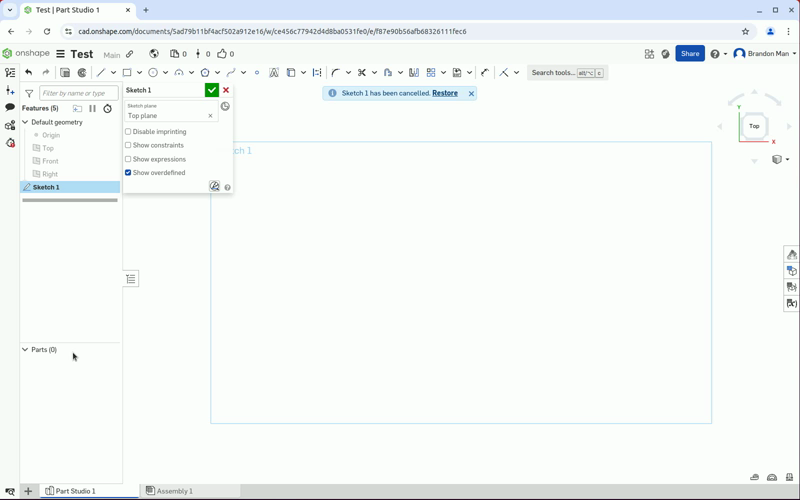
key(y)
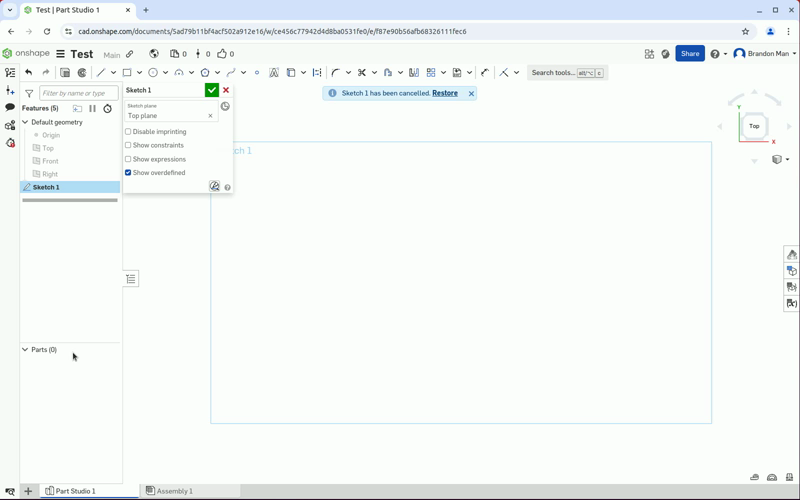
key(l)
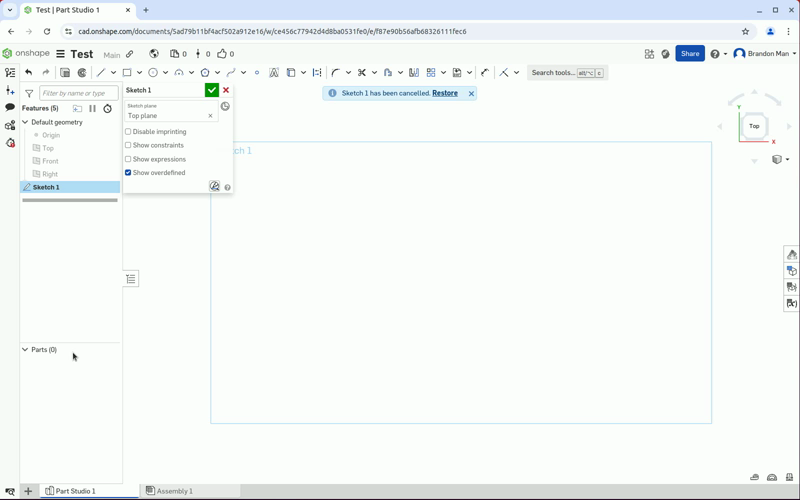
key_down(shift)
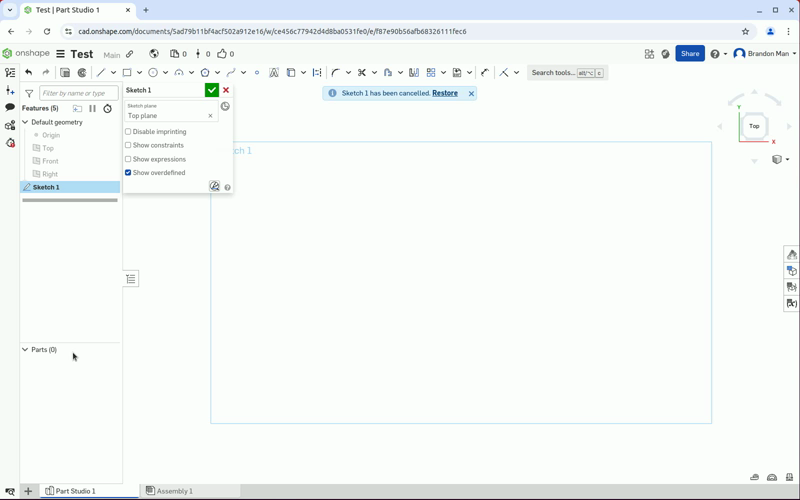
mouse_move(460, 282)
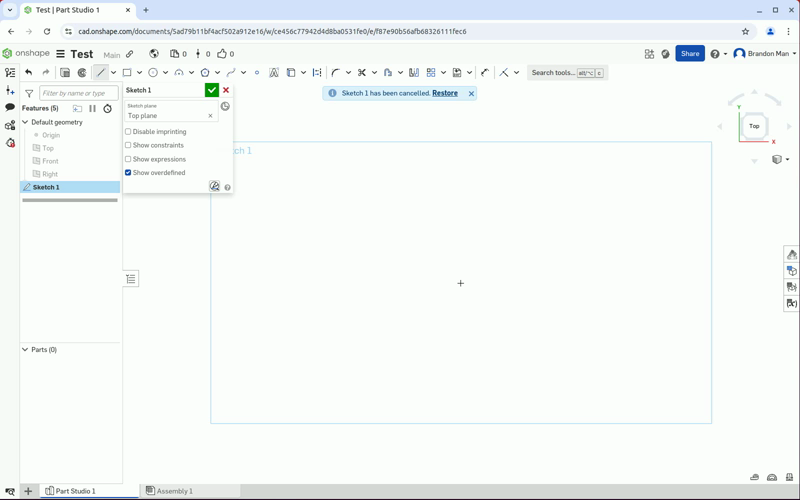
click(460, 282)
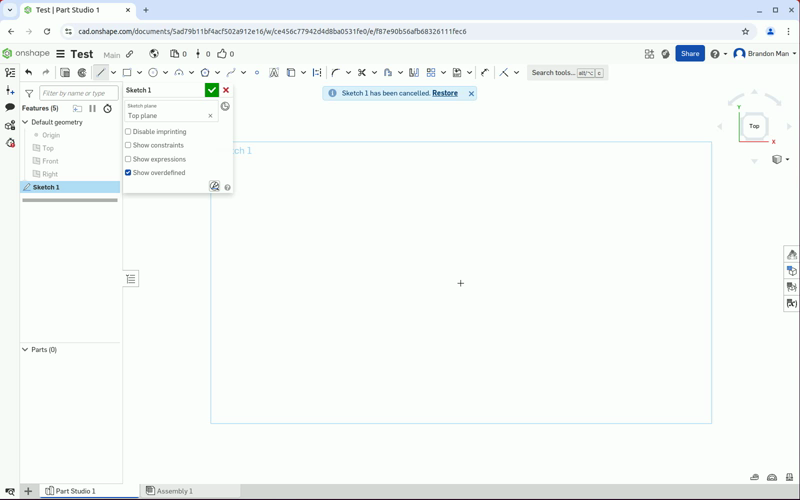
key_up(shift)
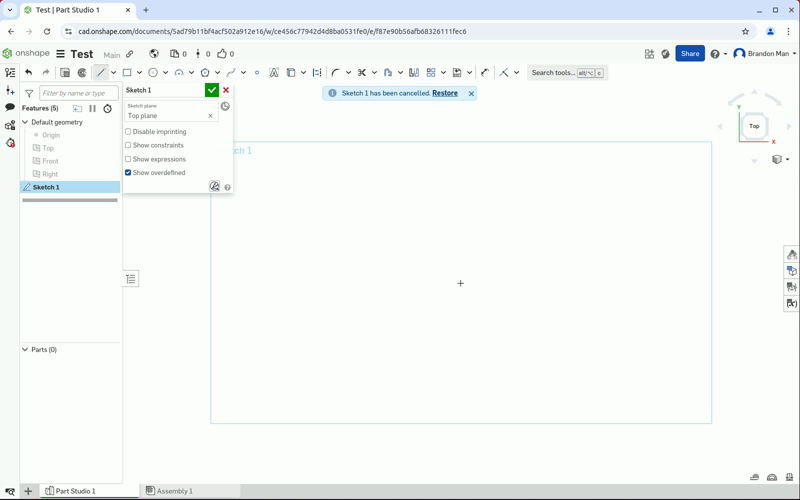
key_down(shift)
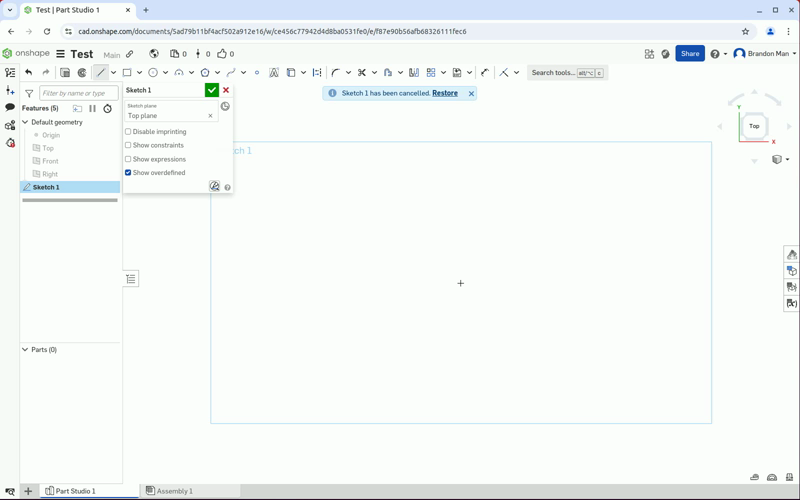
mouse_move(573, 282)
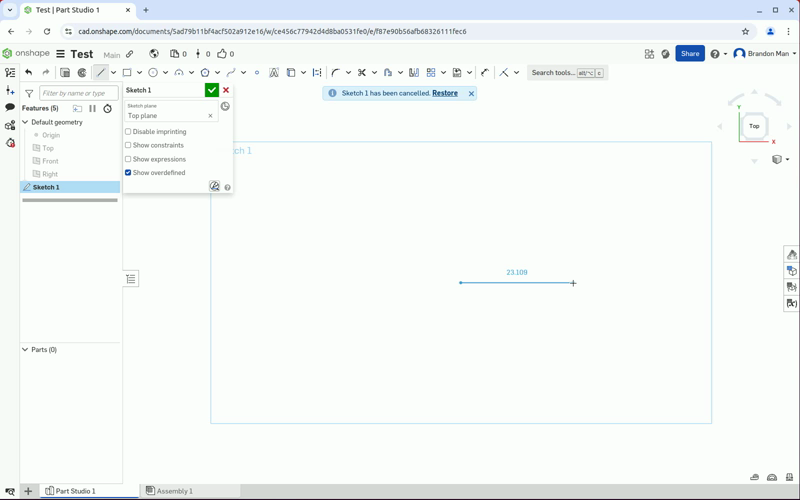
click(573, 282)
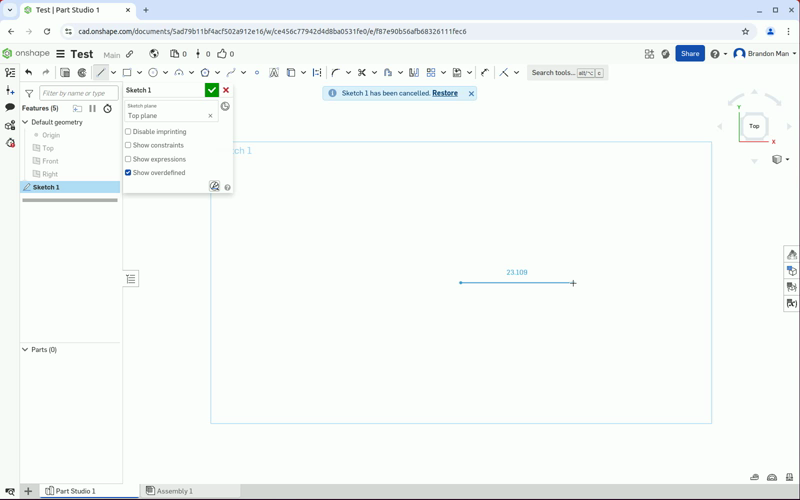
key_up(shift)
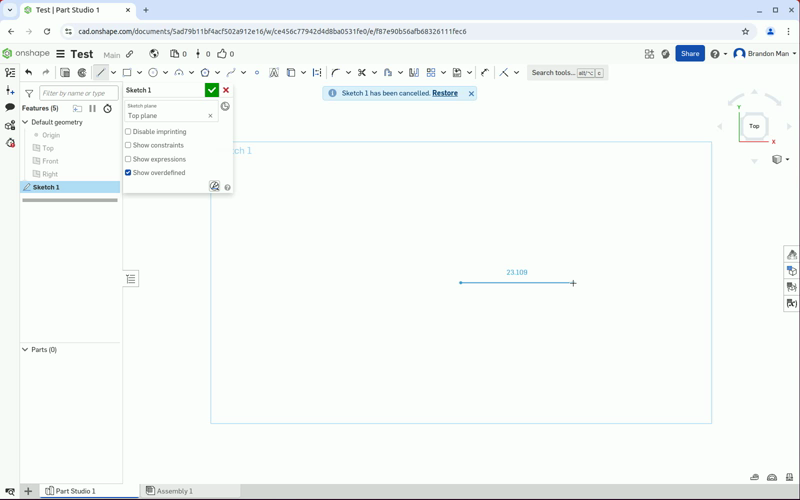
key_down(shift)
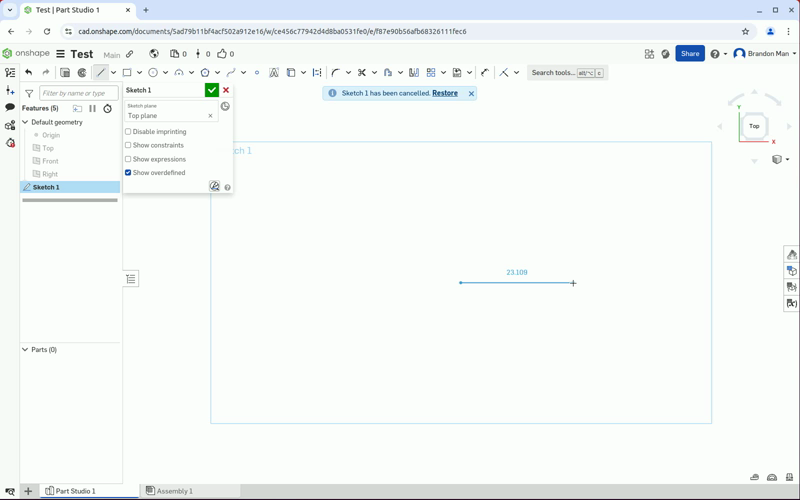
mouse_move(573, 170)
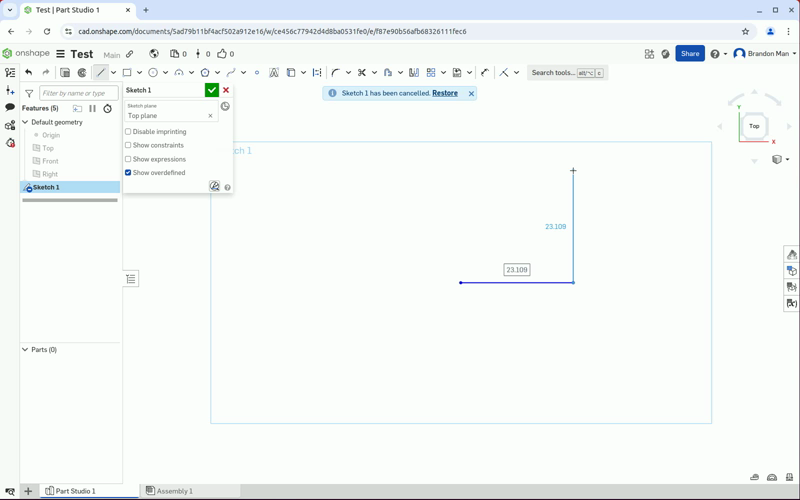
click(573, 170)
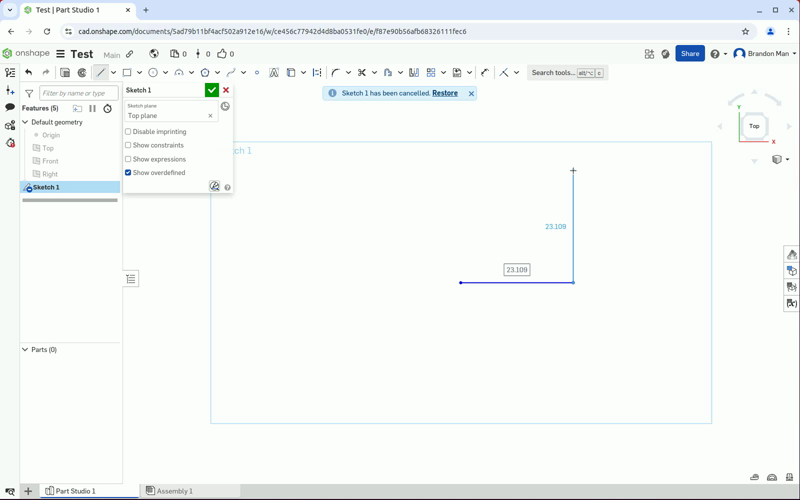
key_up(shift)
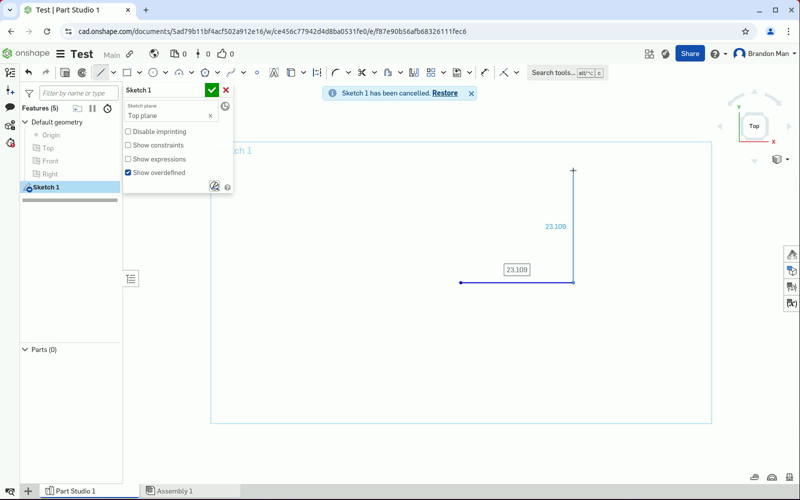
key_down(shift)
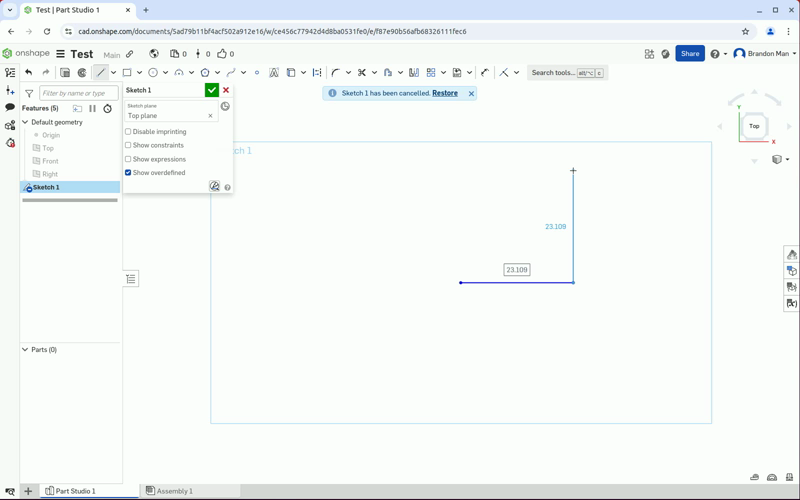
mouse_move(460, 170)
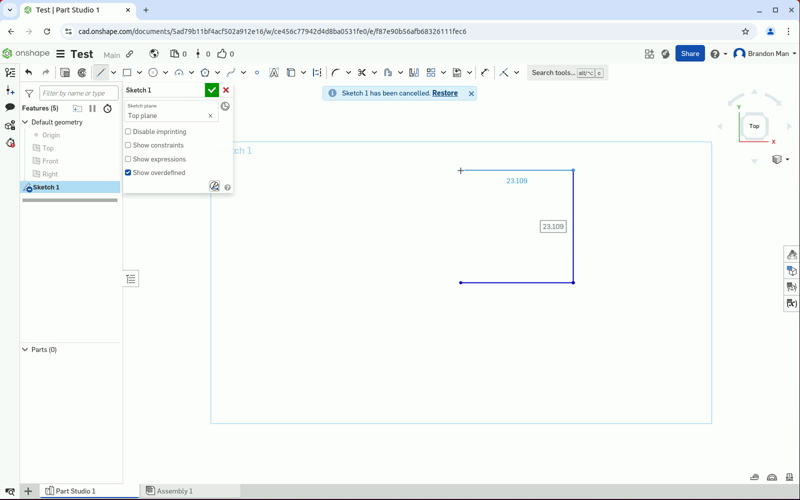
click(460, 170)
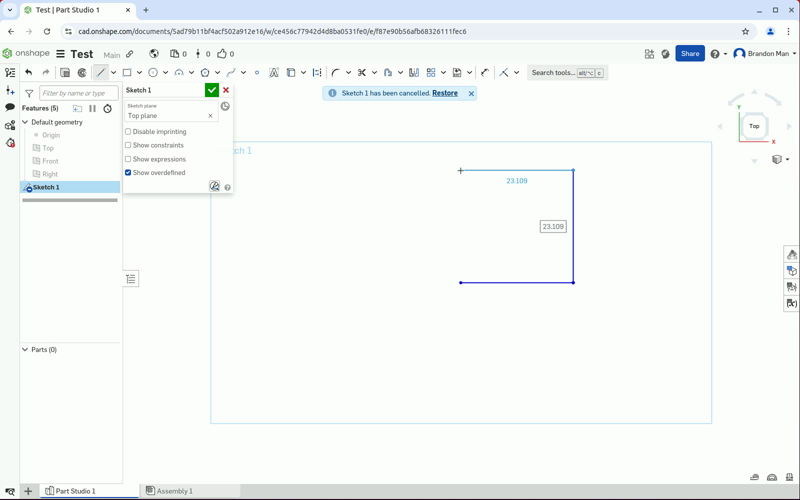
key_up(shift)
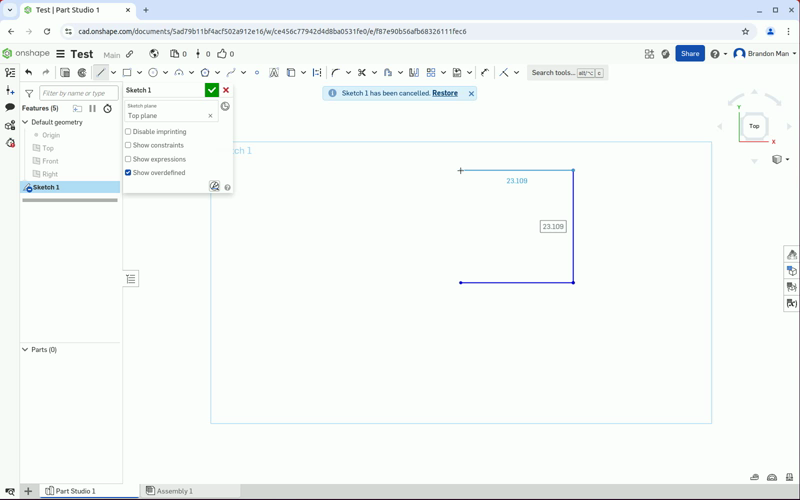
key_down(shift)
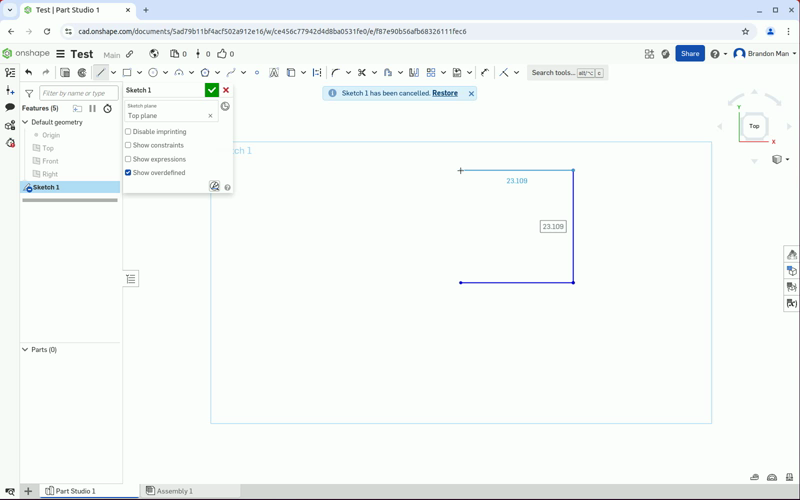
mouse_move(460, 282)
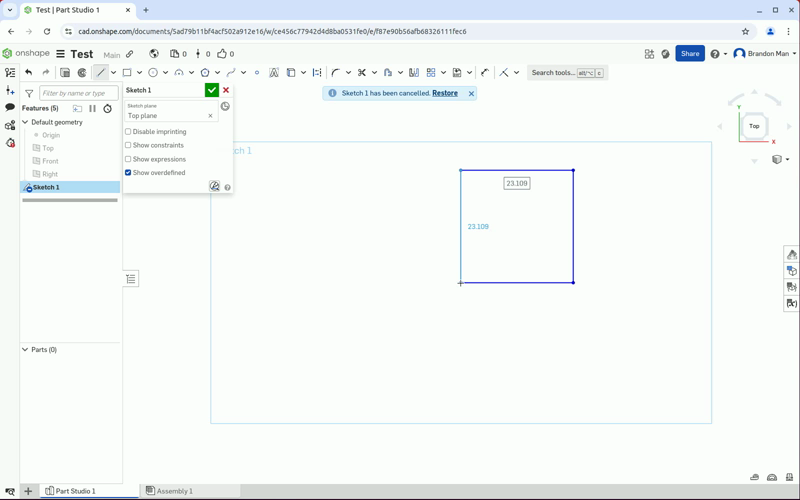
key_up(shift)
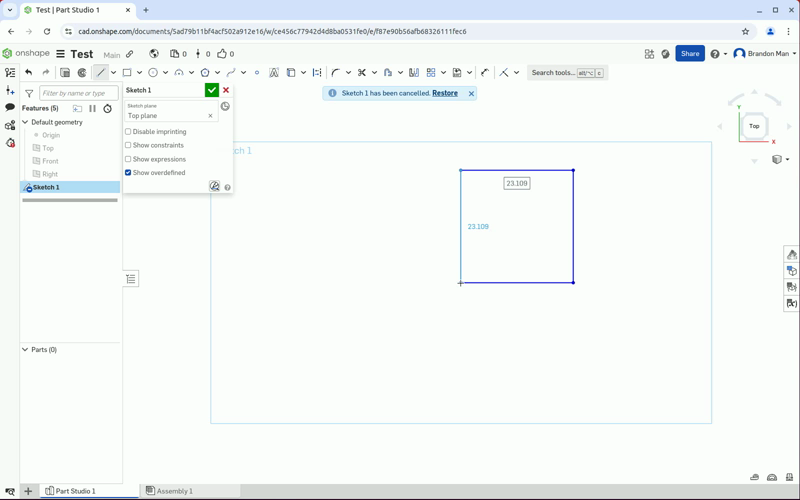
click(460, 282)
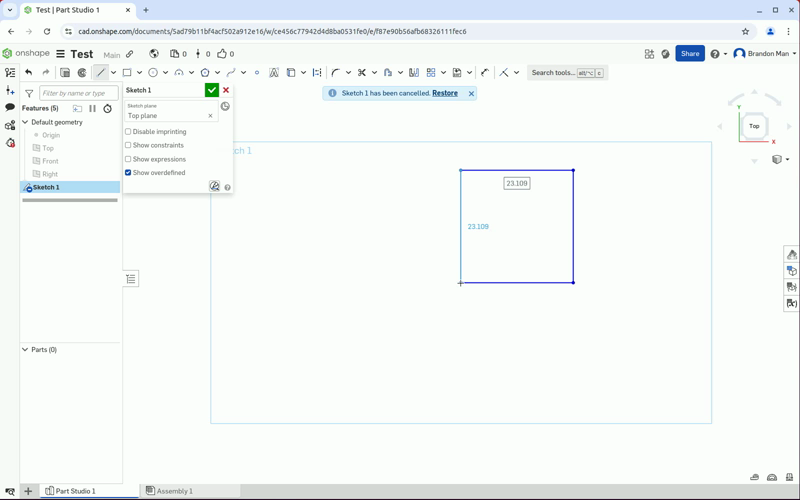
key(esc)
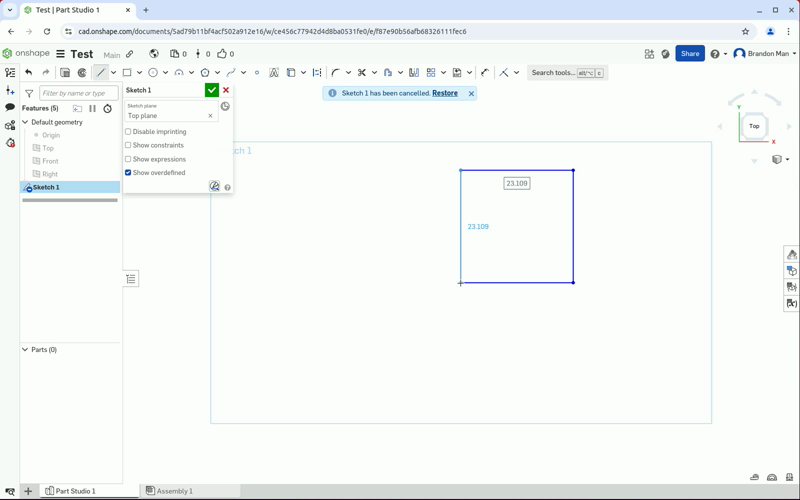
key(c)
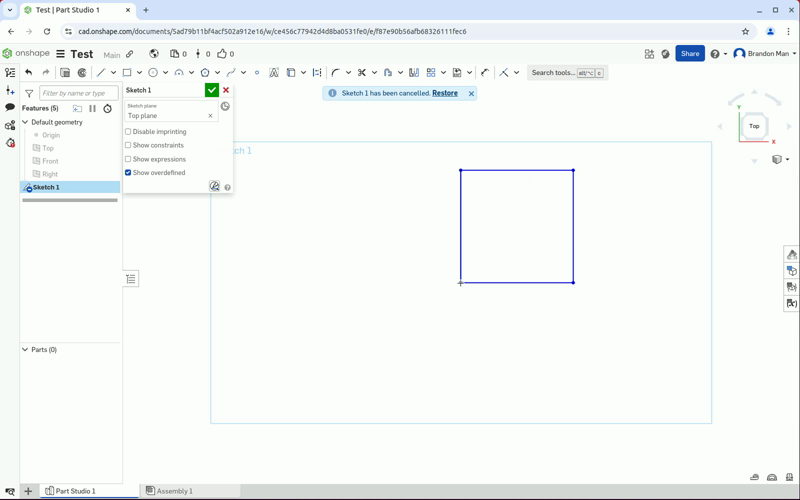
key_down(shift)
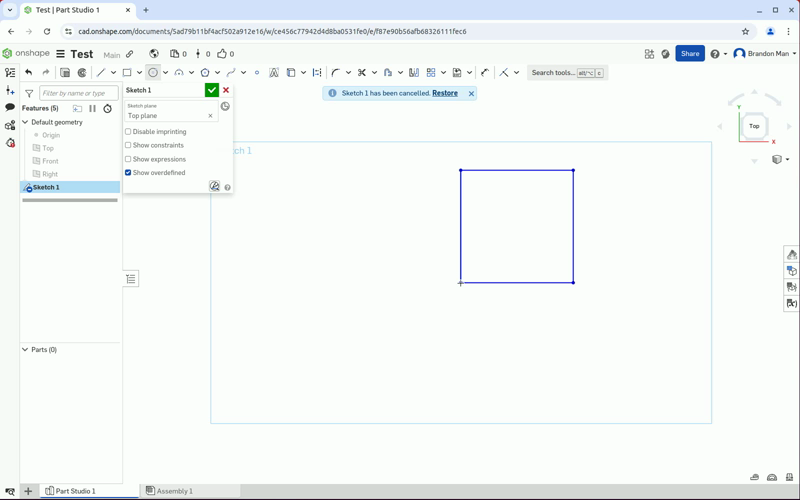
mouse_move(498, 189)
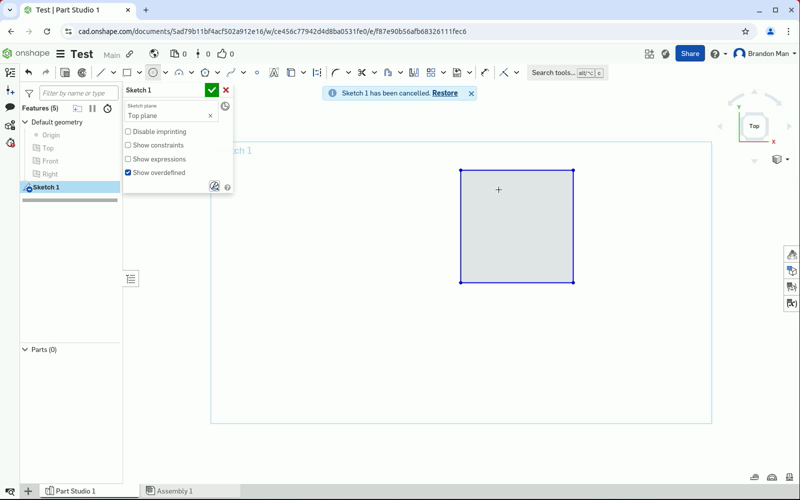
click(498, 189)
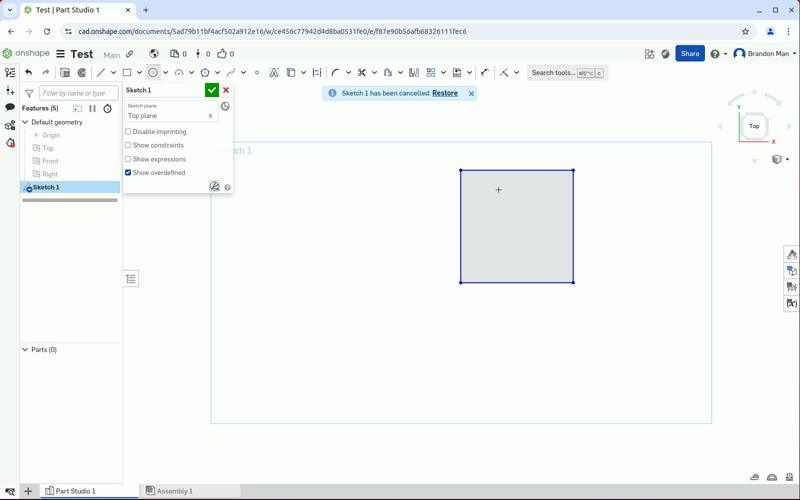
key_up(shift)
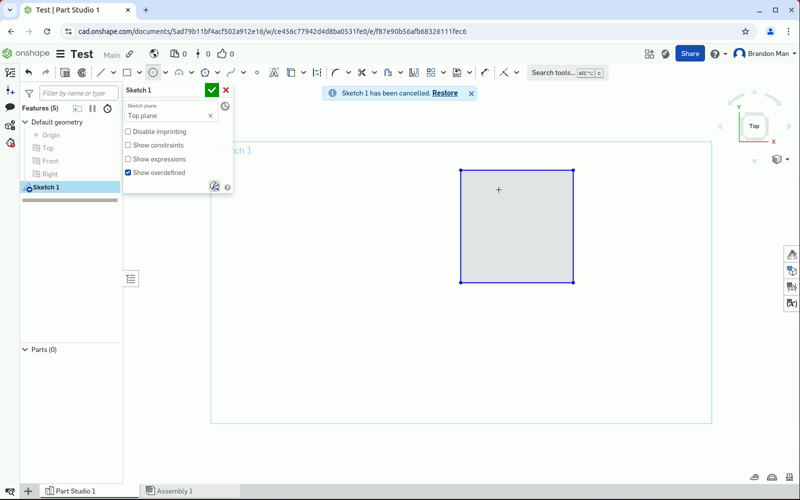
mouse_move(508, 189)
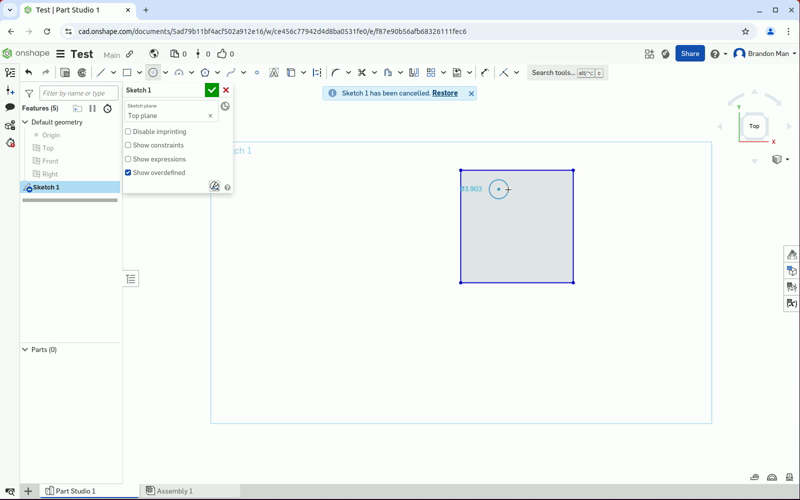
click(508, 189)
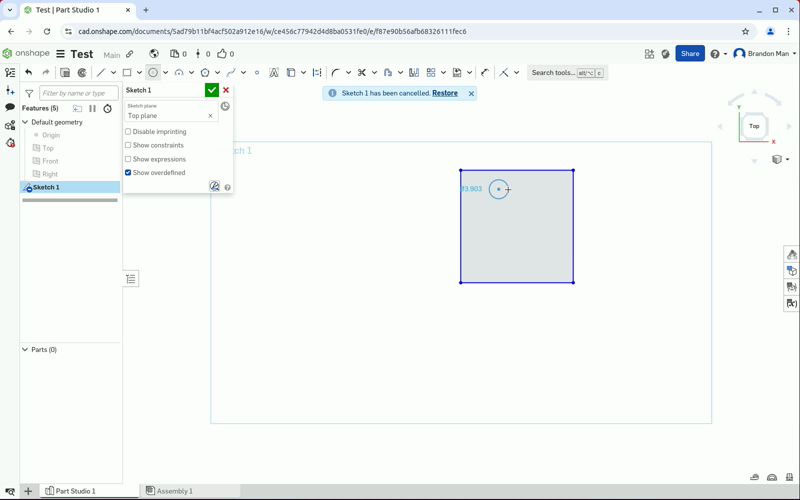
key(esc)
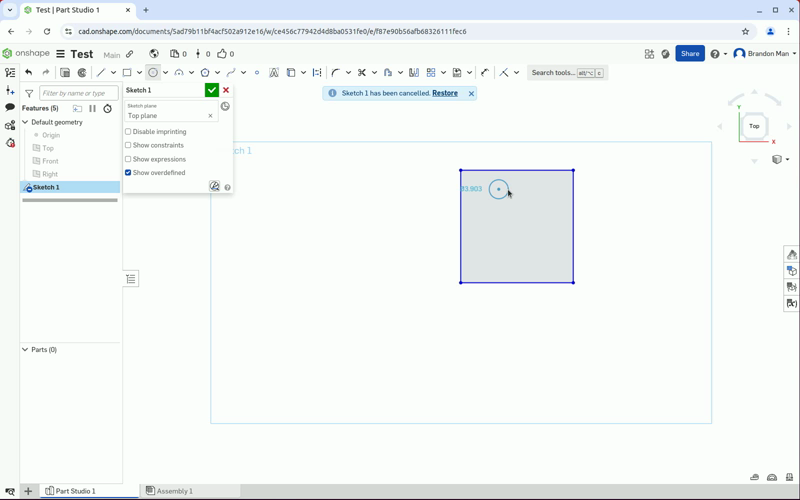
key(c)
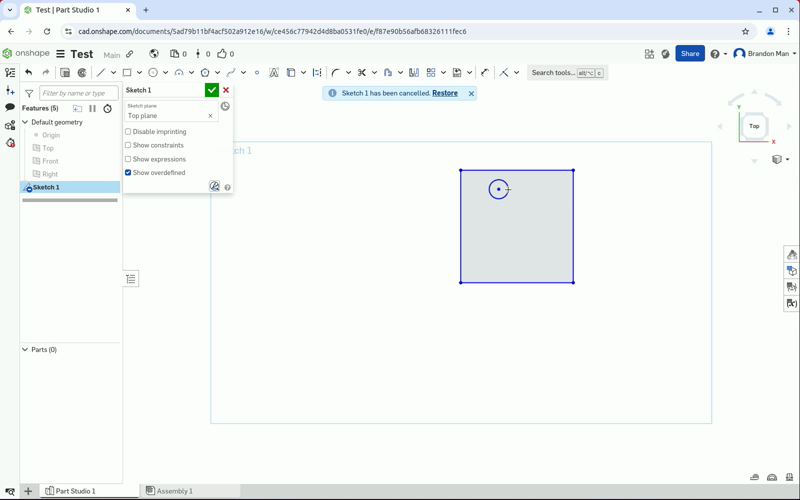
key_down(shift)
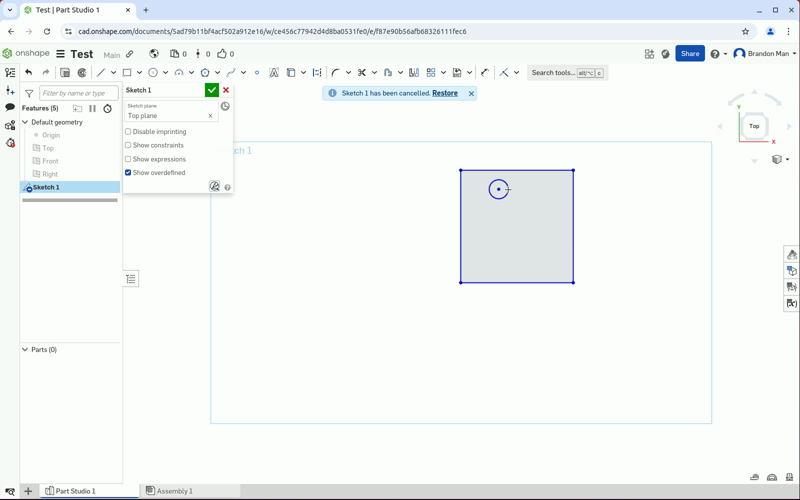
mouse_move(535, 189)
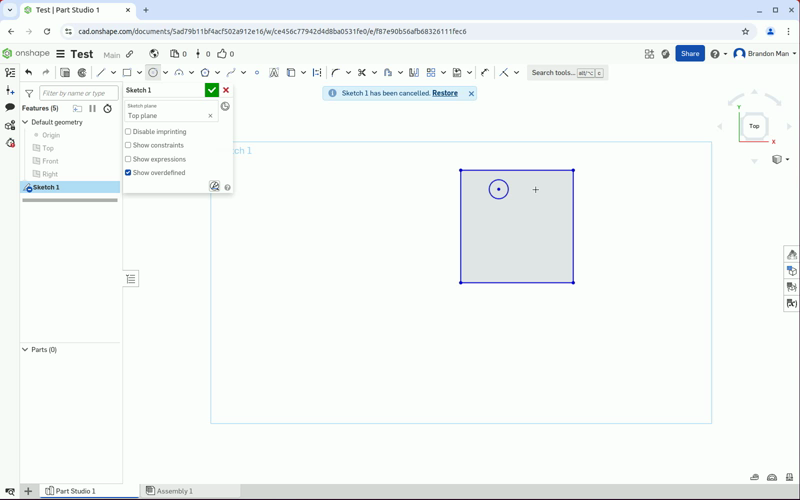
click(535, 189)
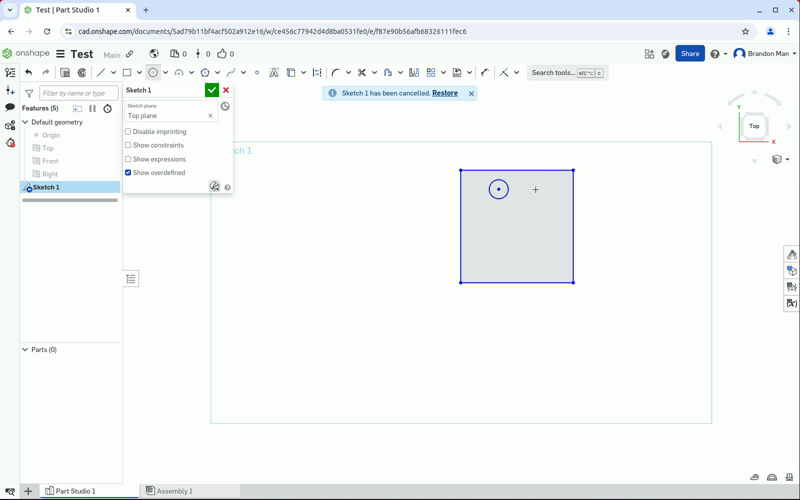
key_up(shift)
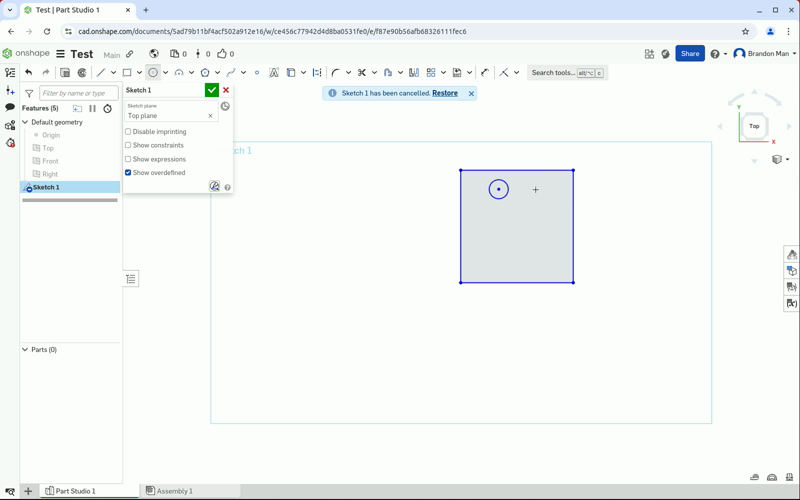
mouse_move(545, 189)
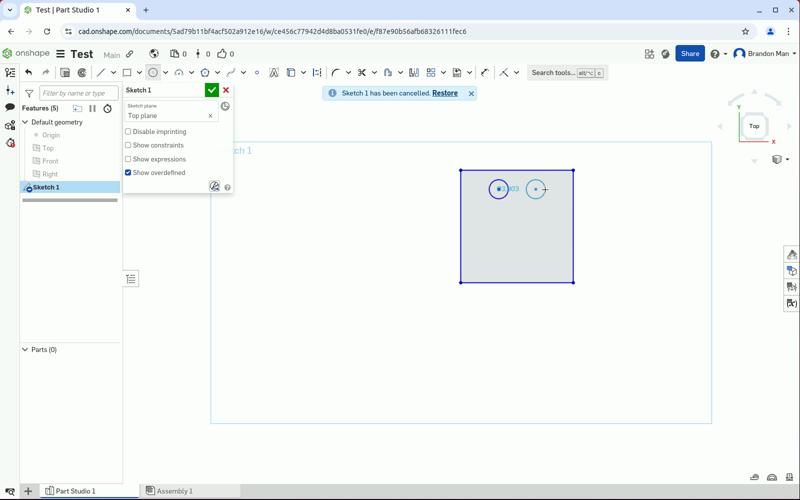
click(545, 189)
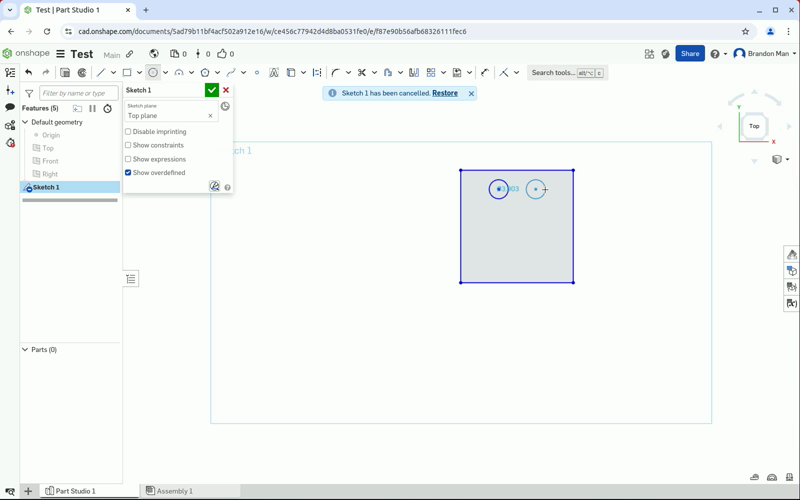
key(esc)
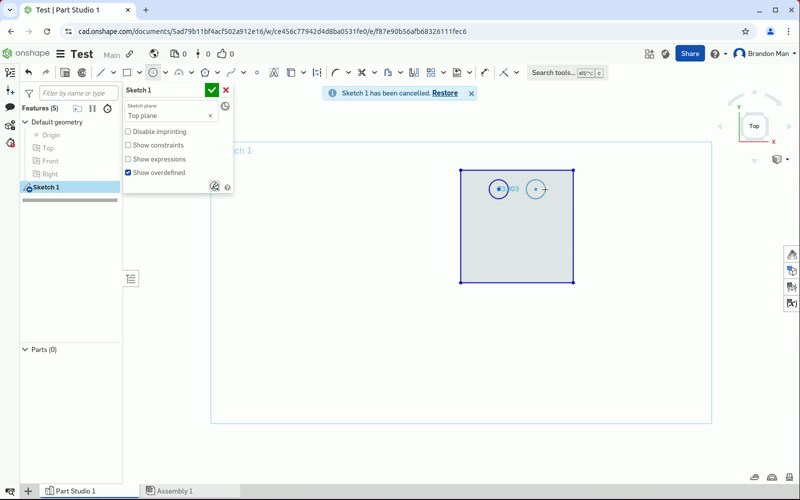
mouse_move(487, 246)
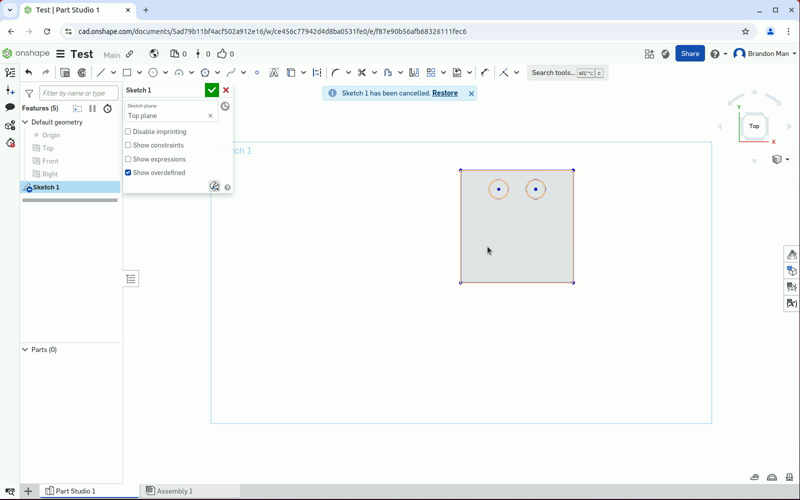
click(487, 246)
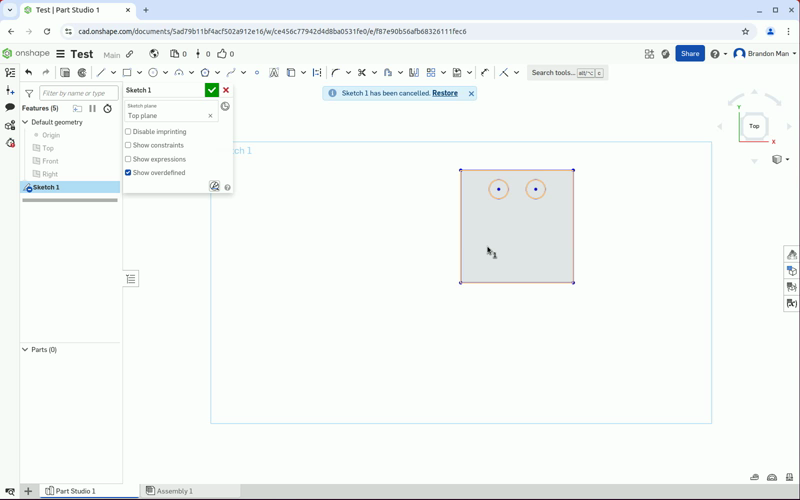
mouse_move(73, 352)
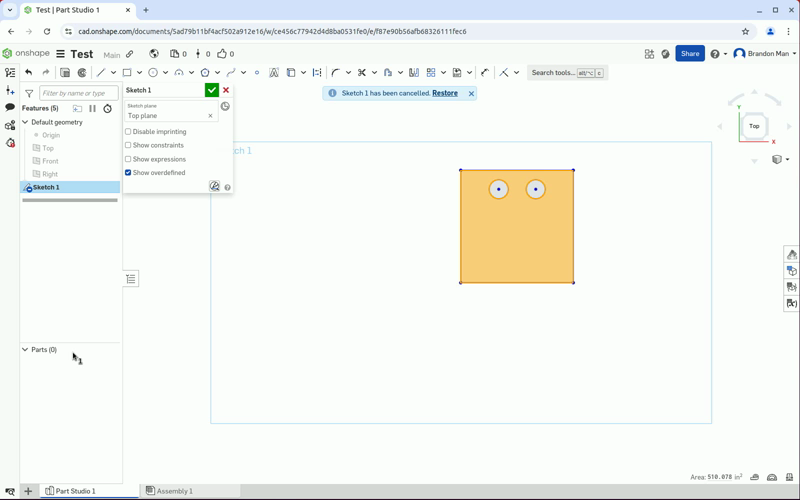
key(shift+y)
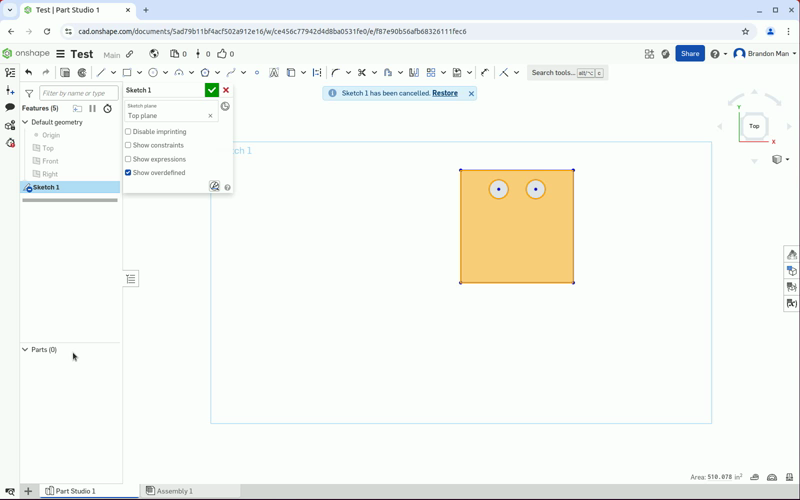
key(shift+e)
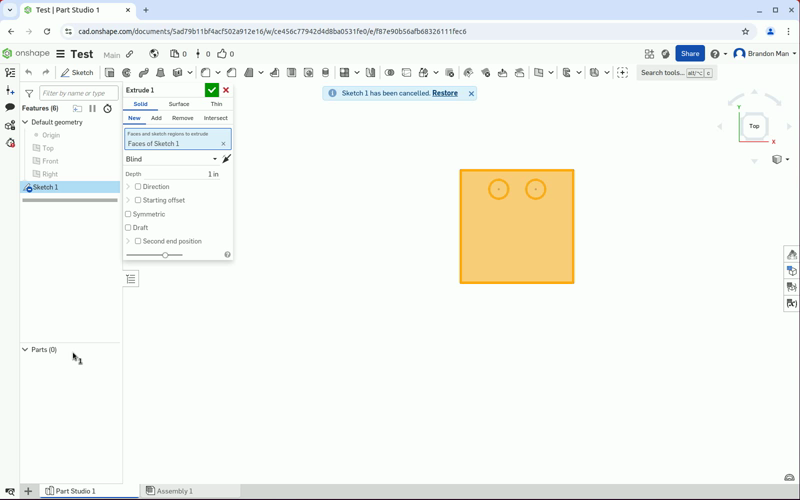
mouse_move(143, 106)
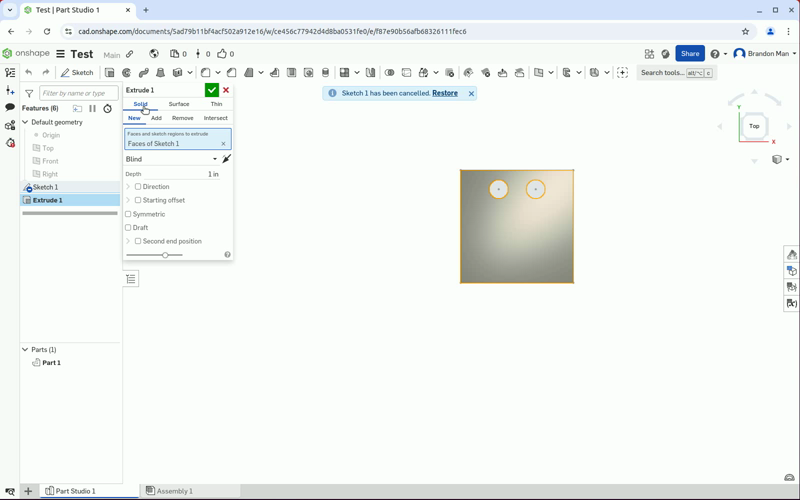
click(143, 106)
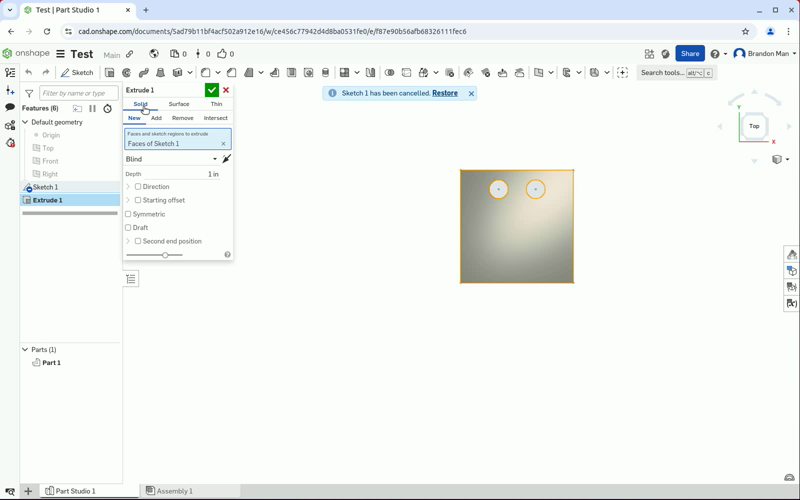
mouse_move(137, 120)
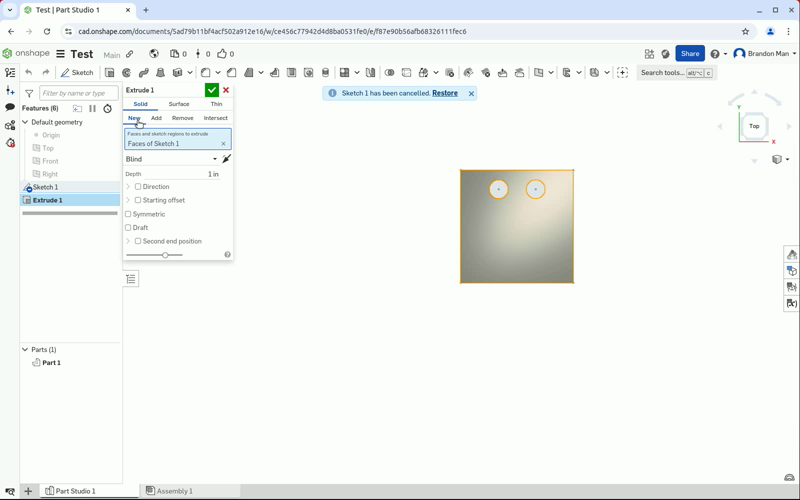
click(137, 120)
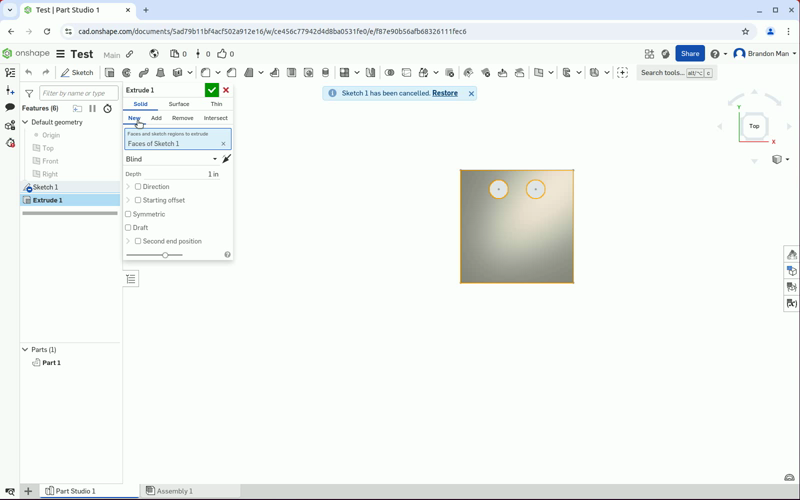
key(tab, 4)
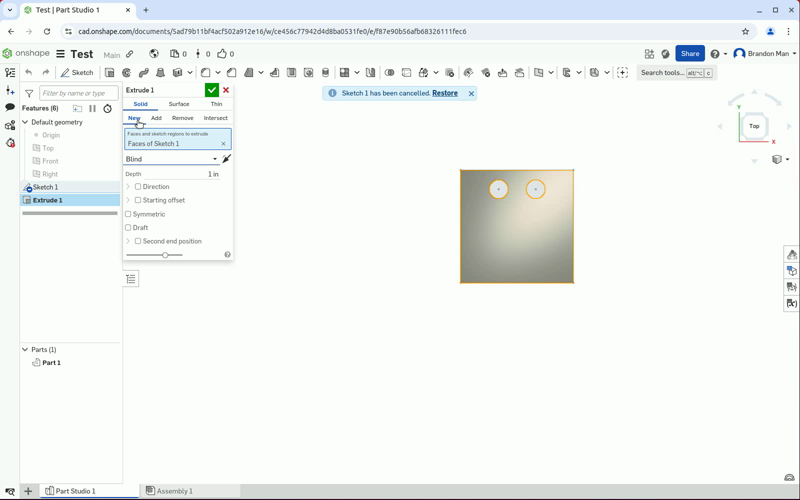
text(3.851)
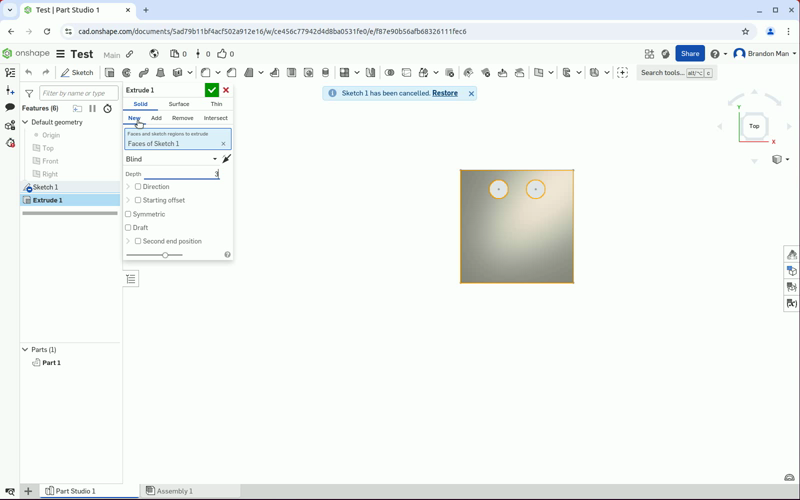
key(enter)
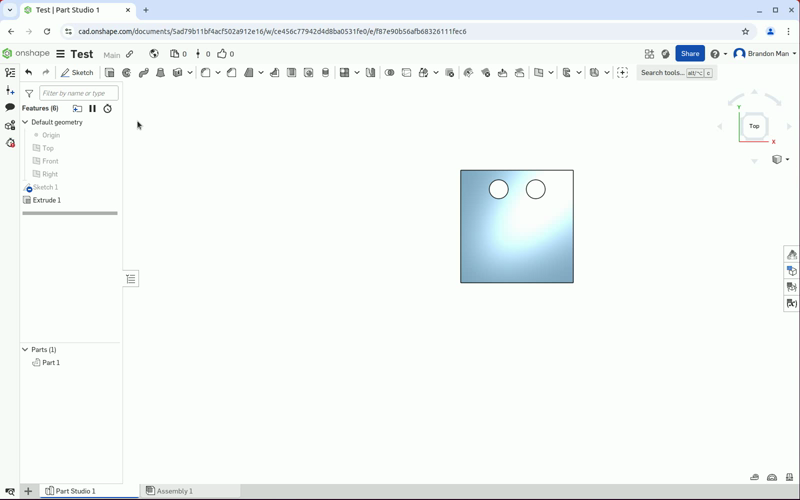
key(shift+h)
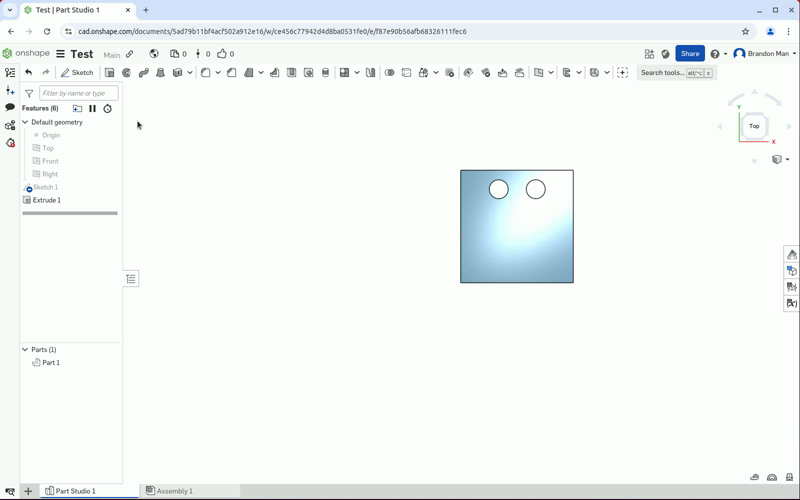
key(shift+h)
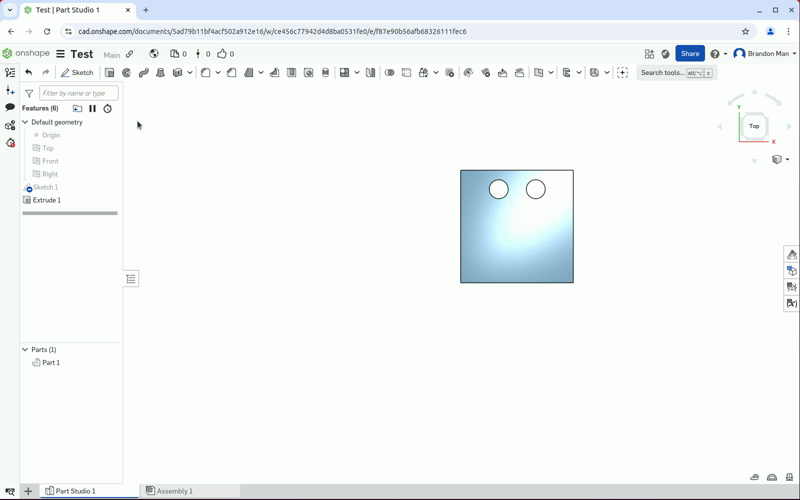
mouse_move(73, 189)
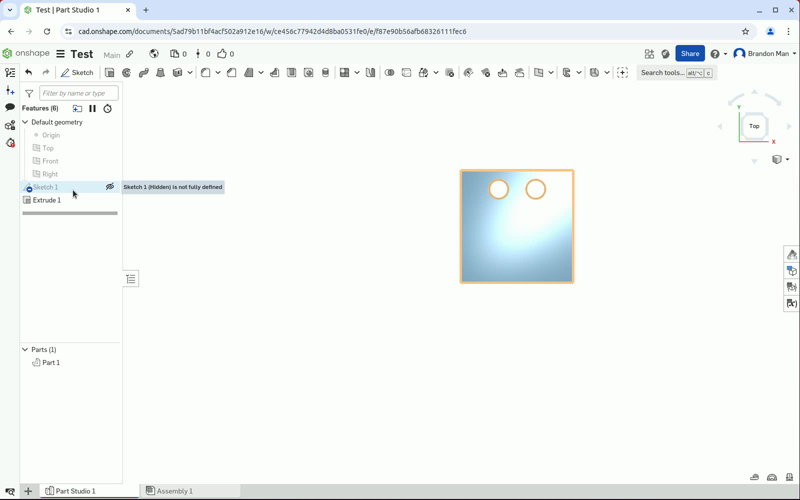
click(73, 189)
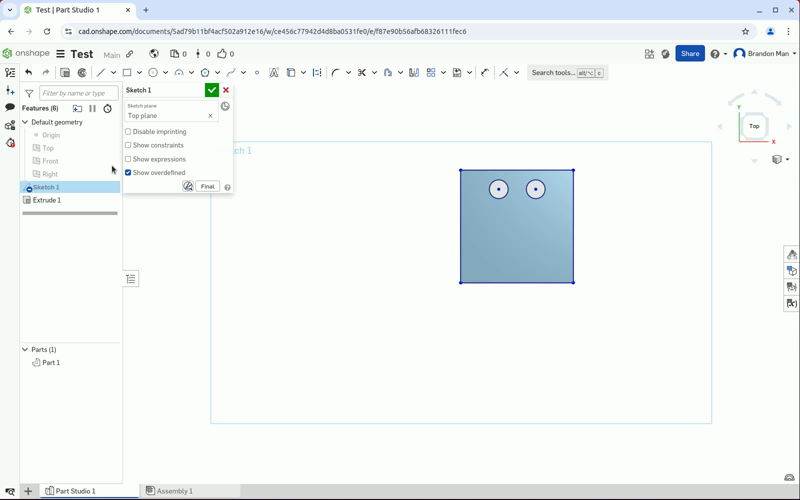
mouse_move(229, 92)
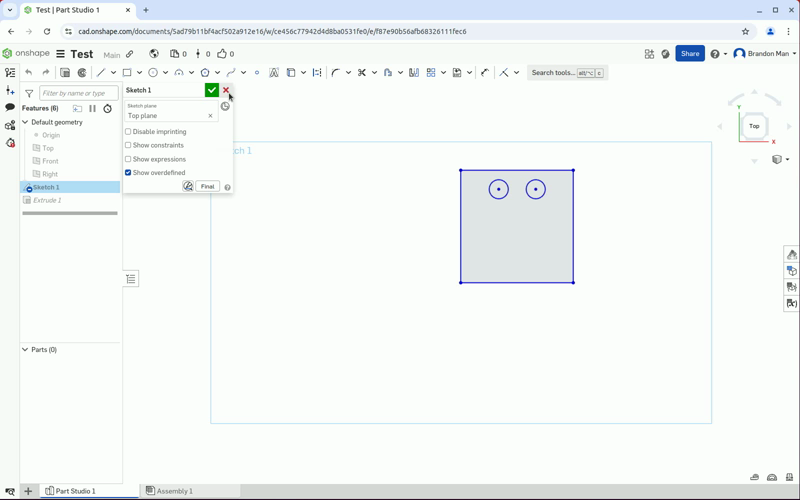
click(229, 92)
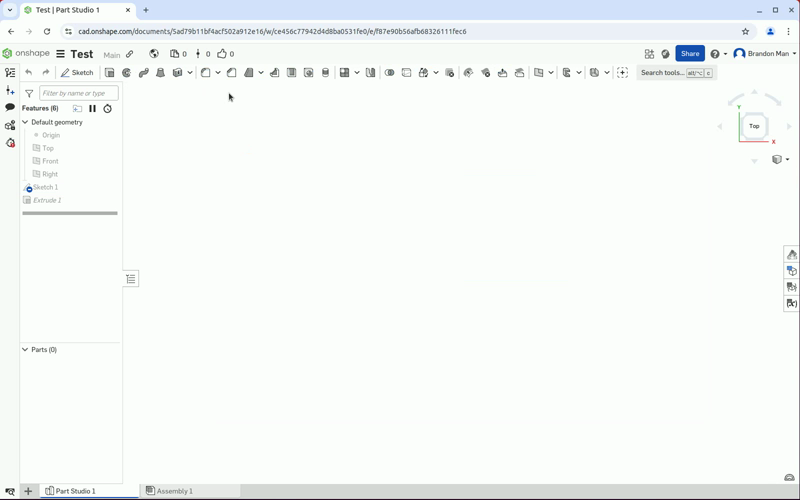
mouse_move(73, 352)
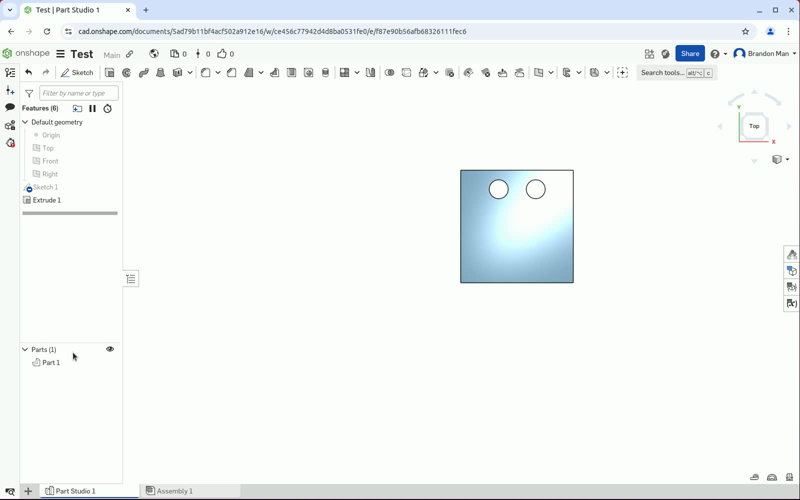
key(y)
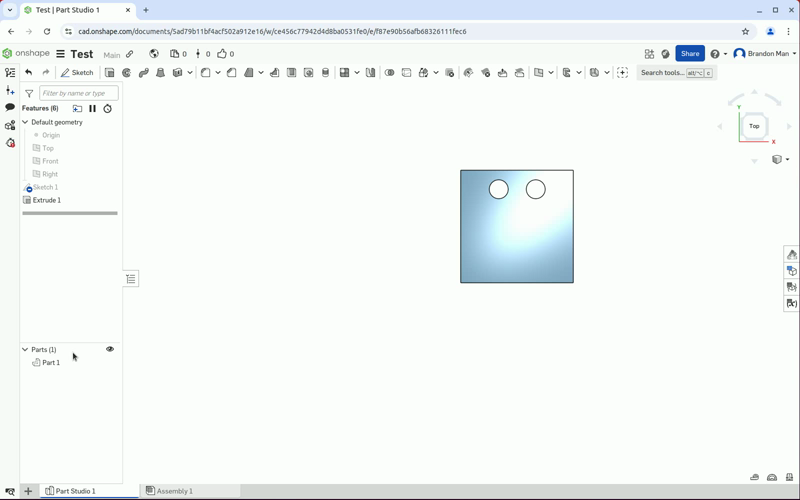
key(shift+p)
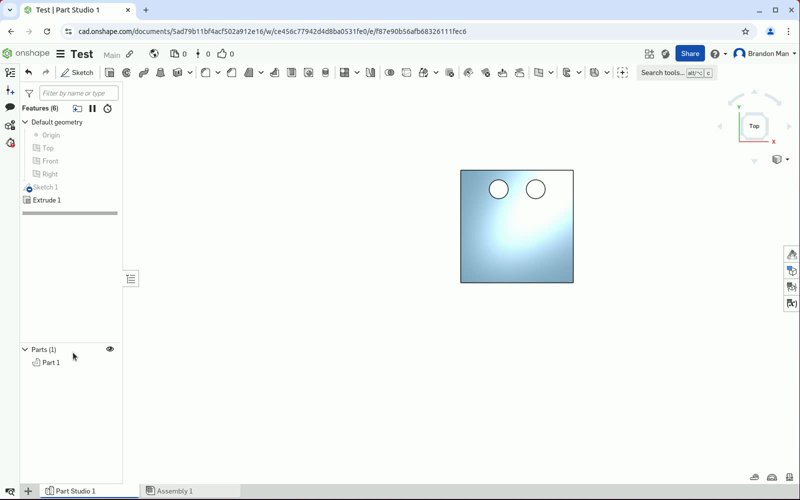
key(space)
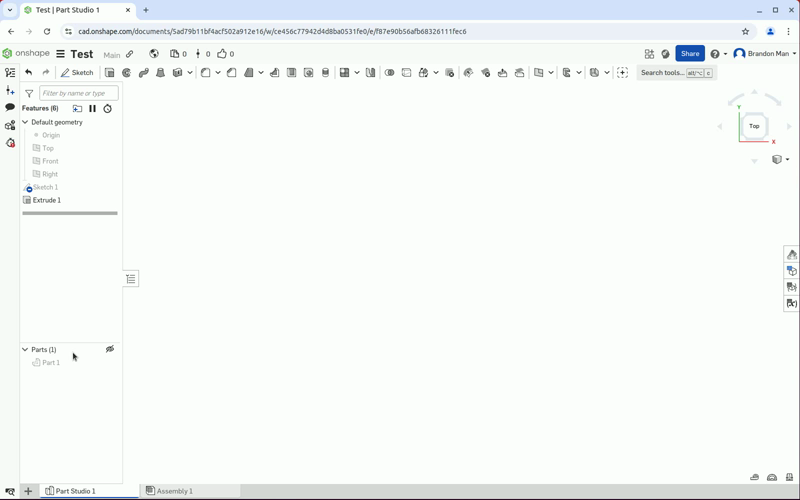
key_down(shift)
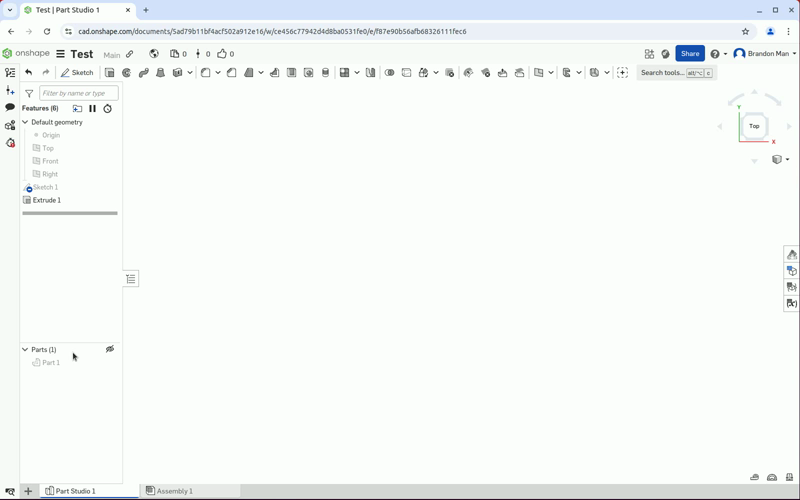
key(up)
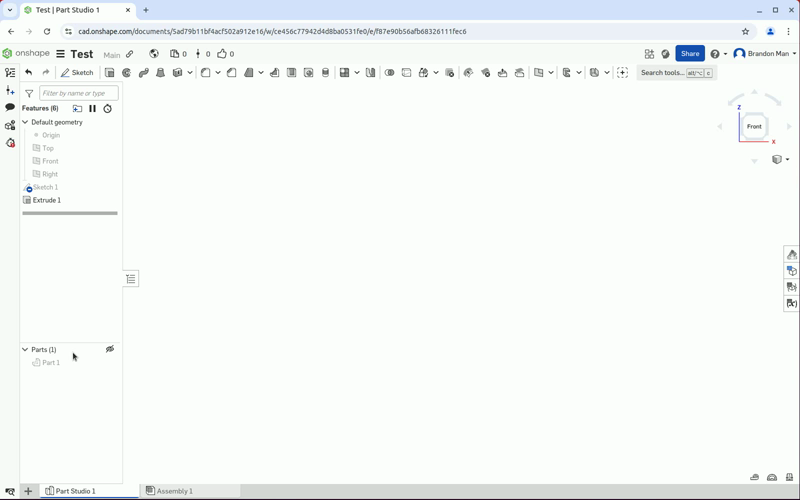
key_up(shift)
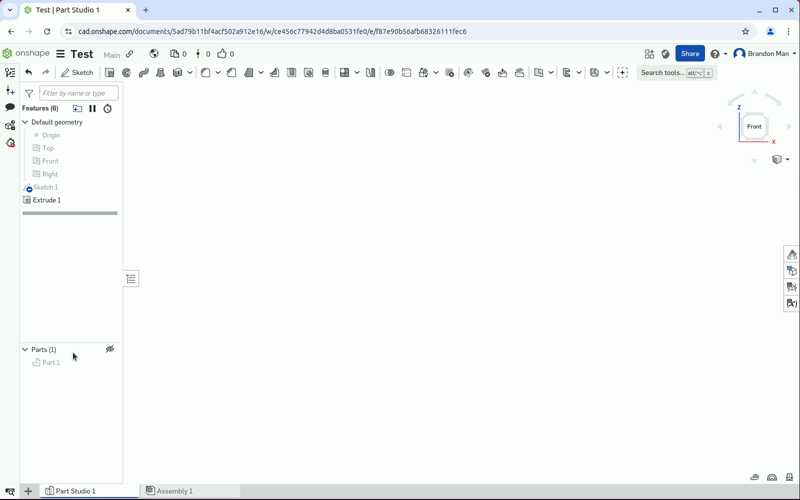
key(space)
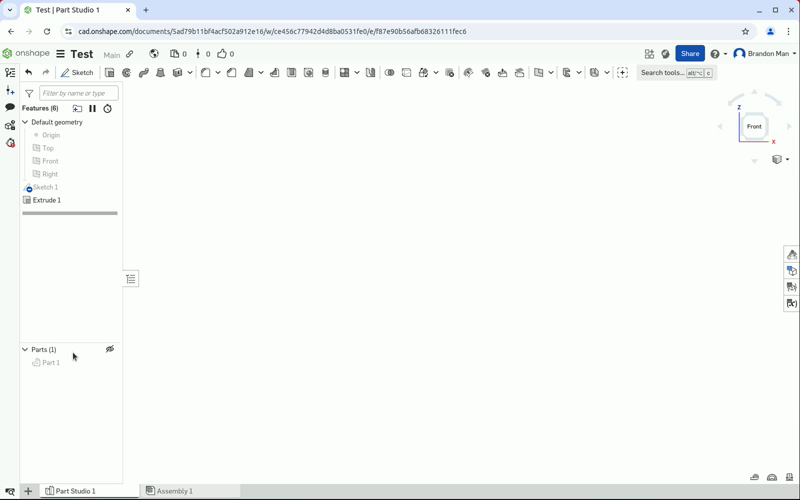
key_down(shift)
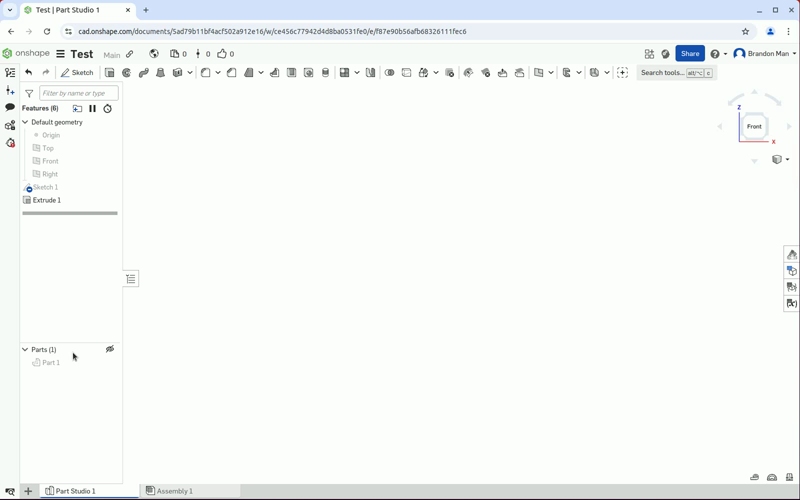
key(left)
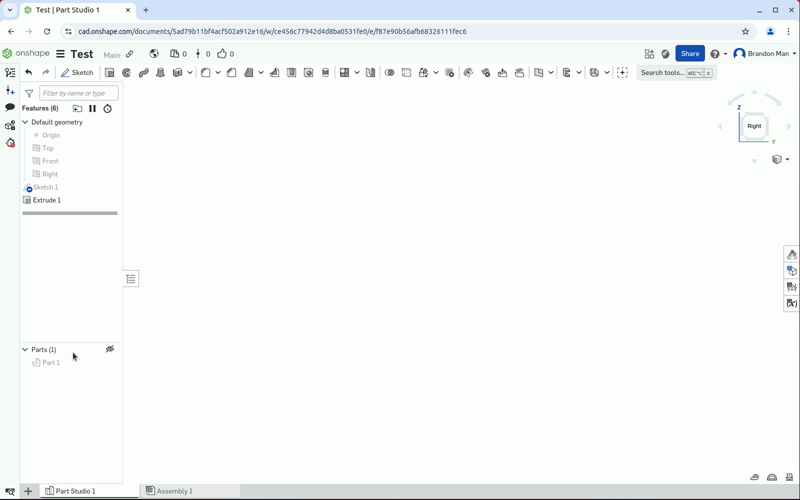
key_up(shift)
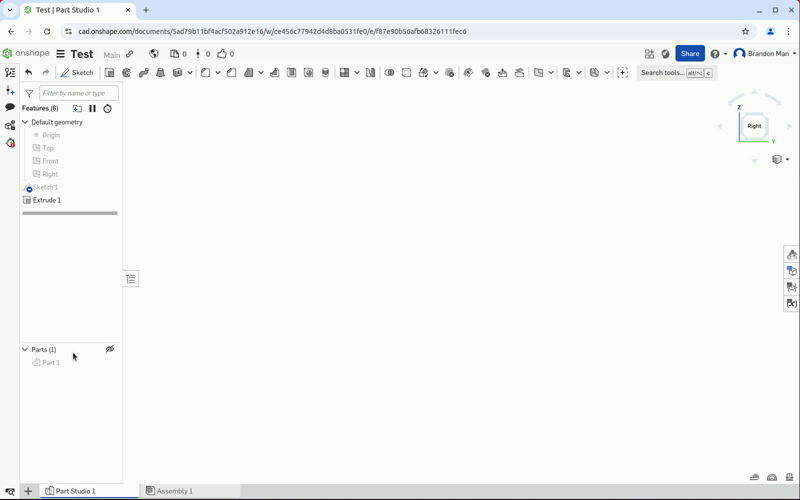
mouse_move(73, 352)
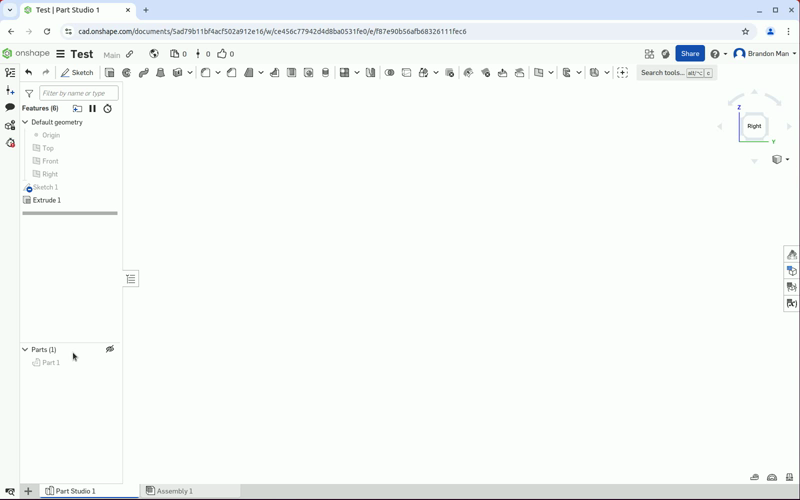
key(shift+y)
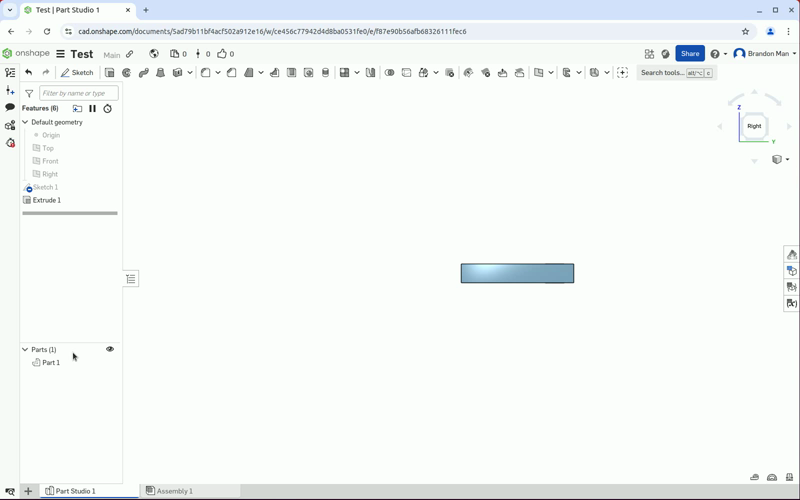
mouse_move(541, 75)
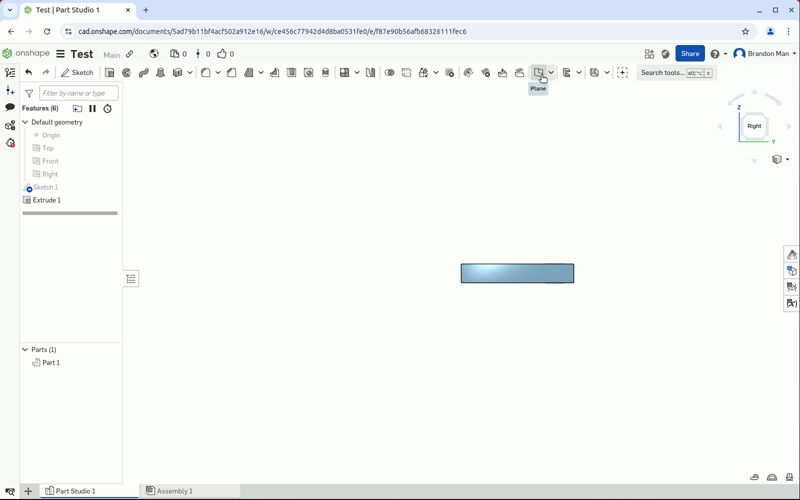
click(541, 75)
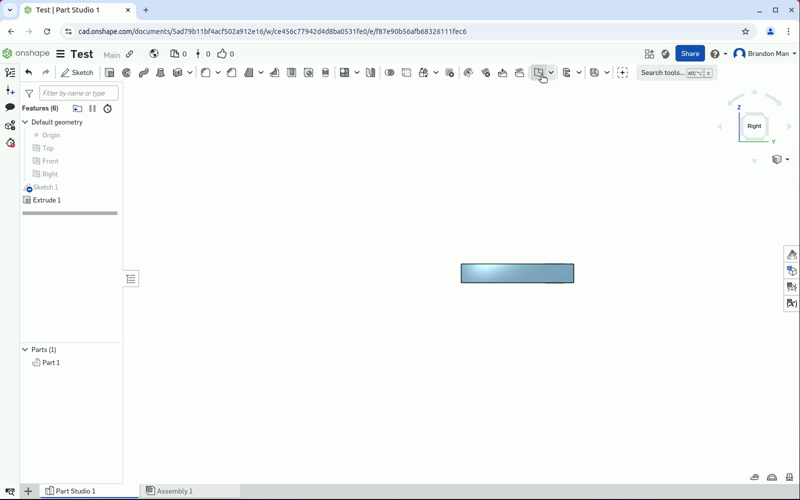
mouse_move(73, 176)
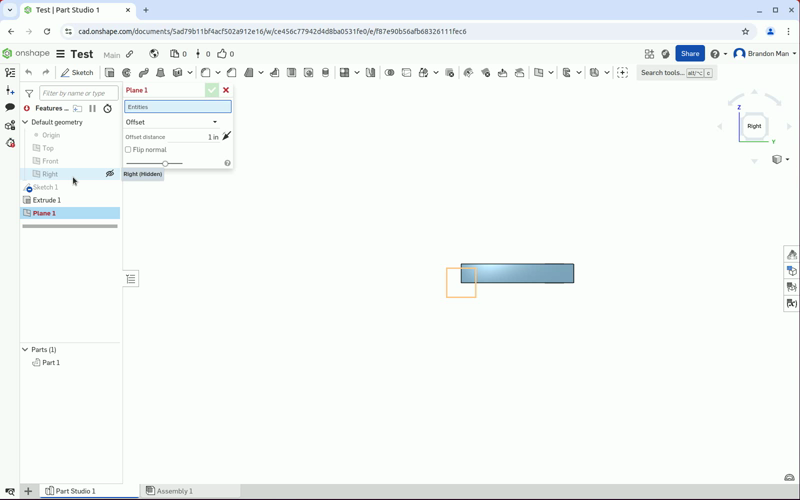
click(73, 176)
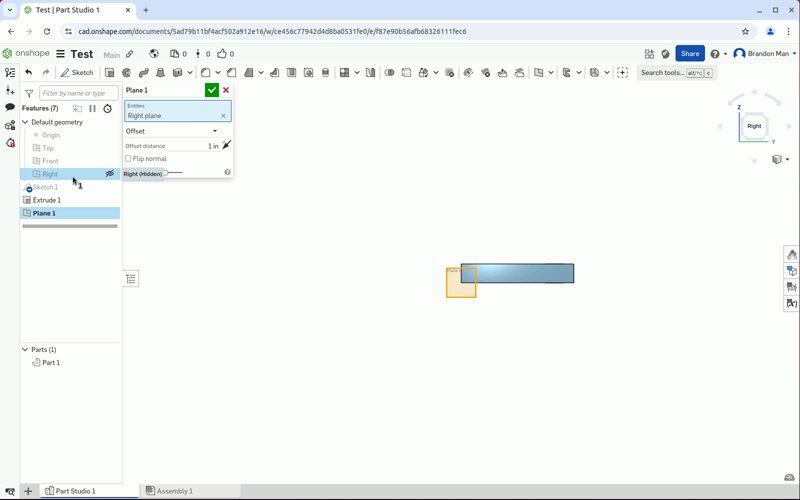
key(tab, 2)
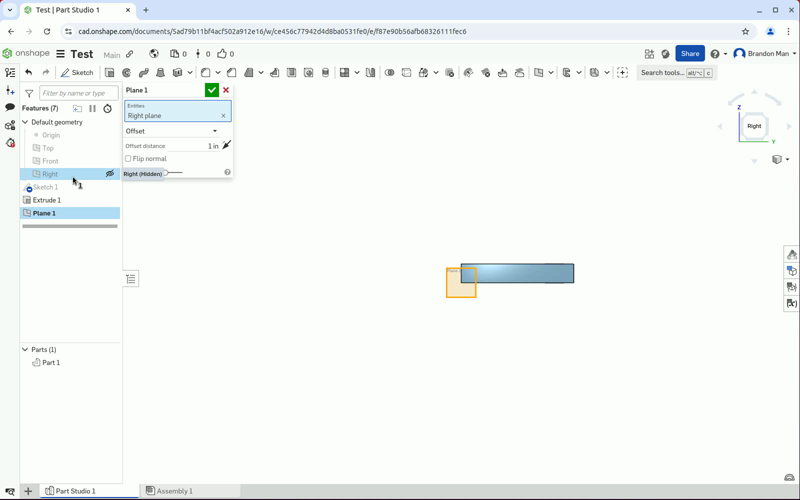
text(23.108)
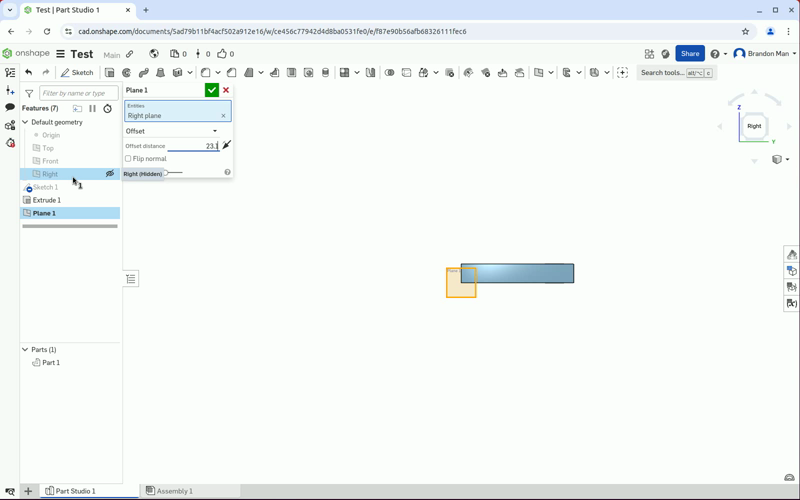
key(enter, 2)
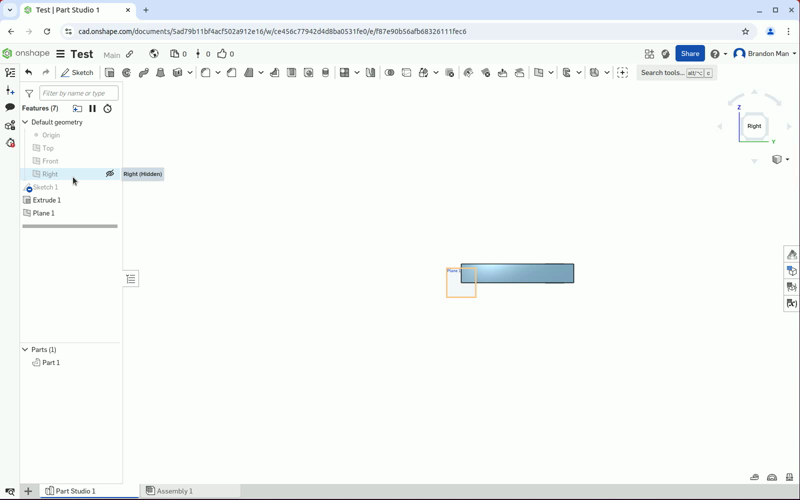
key(shift+s)
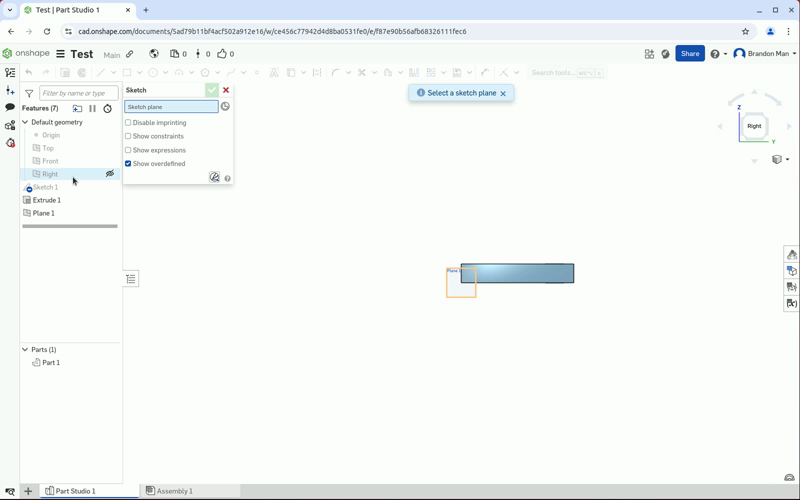
mouse_move(73, 215)
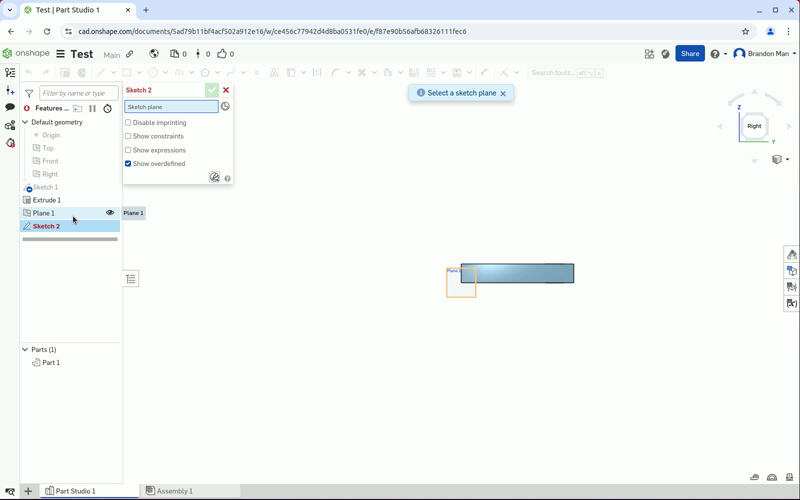
click(73, 215)
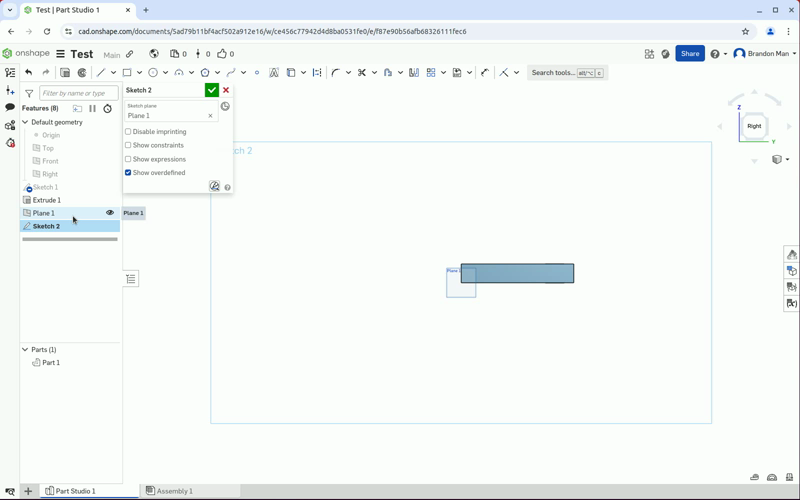
mouse_move(73, 352)
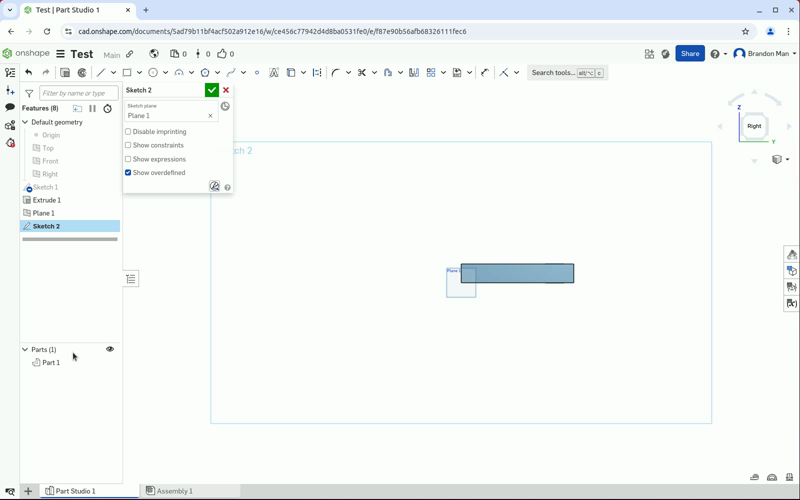
key(y)
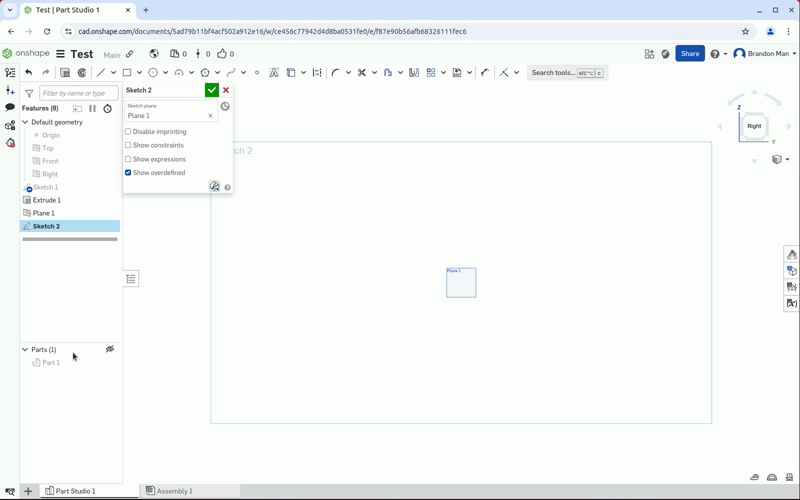
key(l)
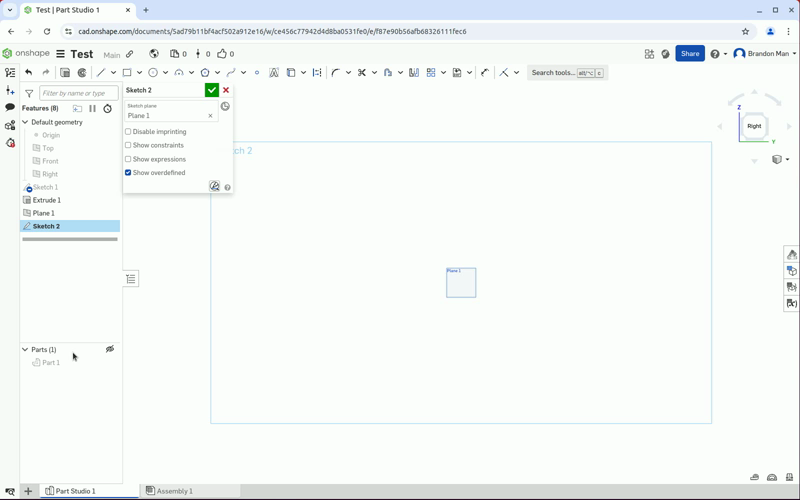
key_down(shift)
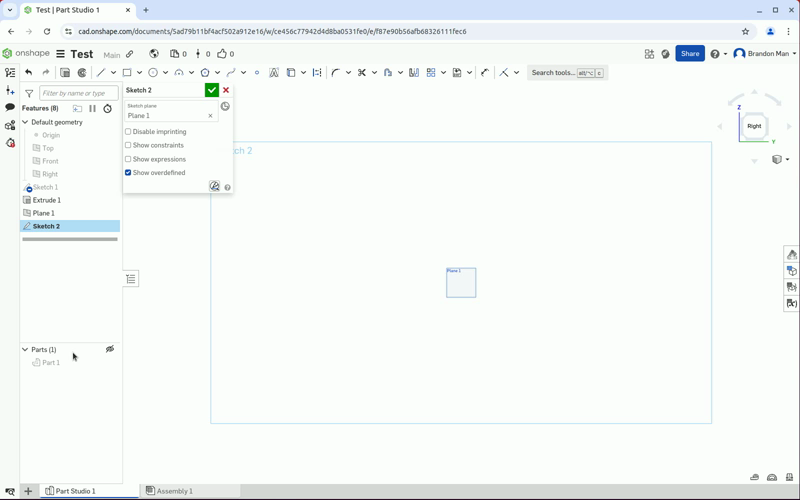
mouse_move(492, 276)
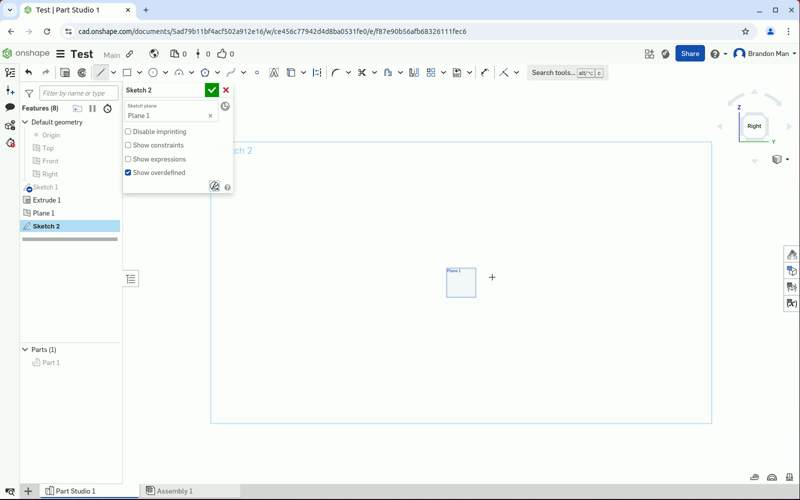
click(492, 276)
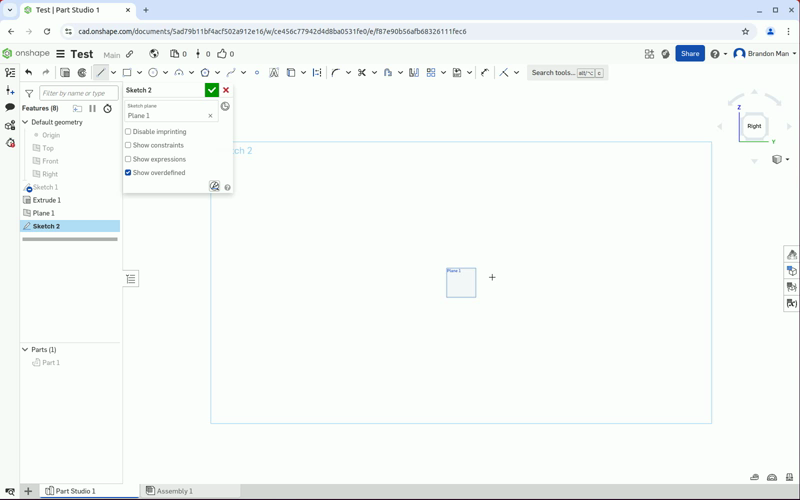
key_up(shift)
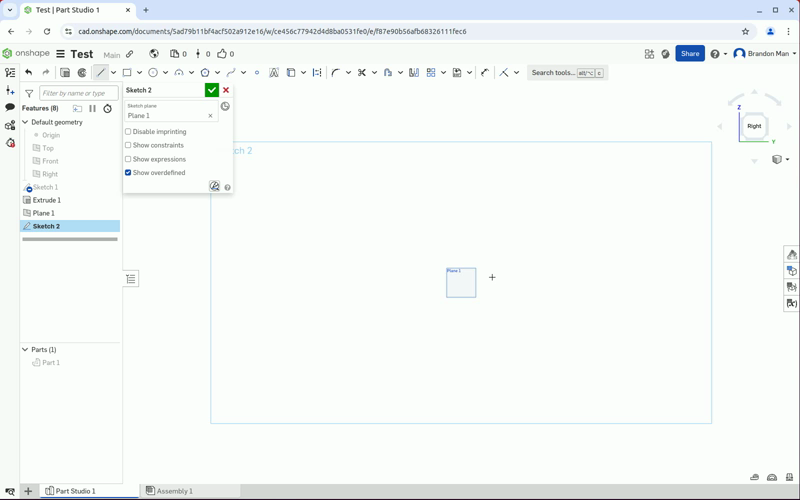
key_down(shift)
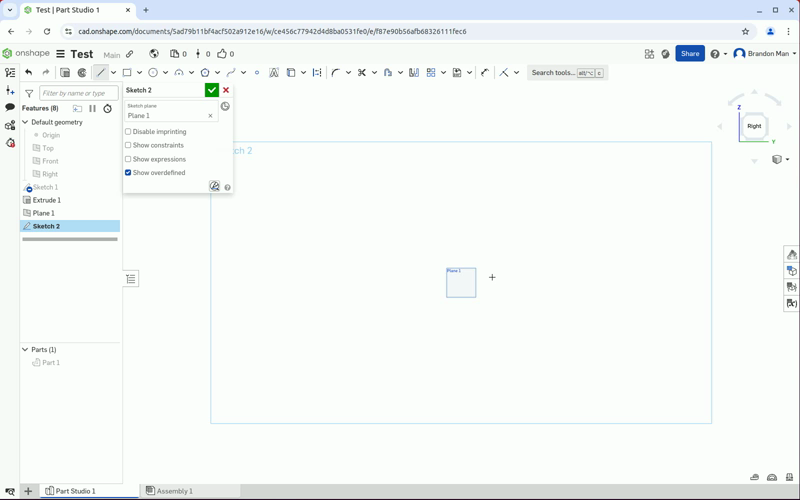
mouse_move(522, 276)
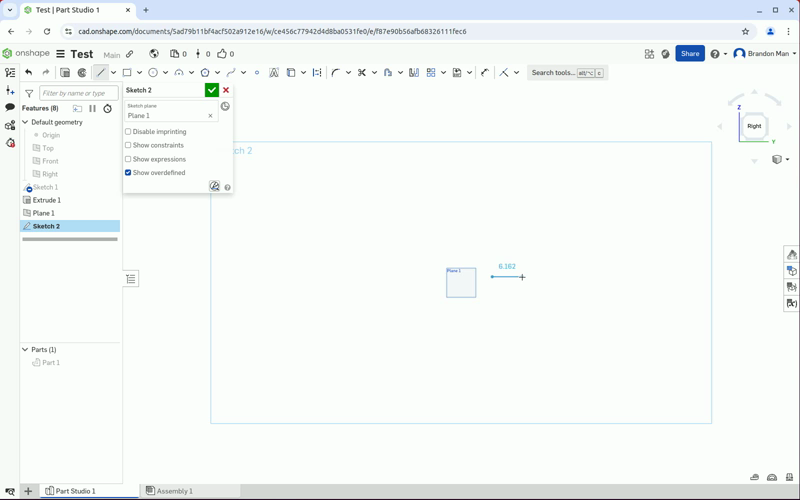
mouse_move(498, 279)
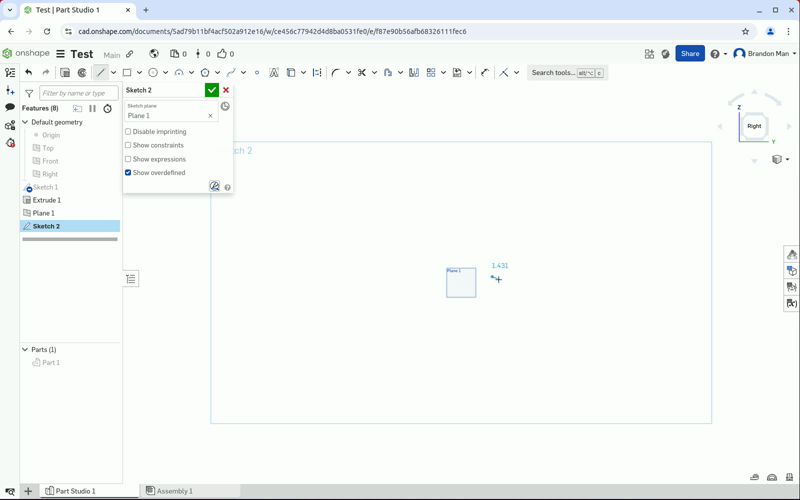
scroll(6)
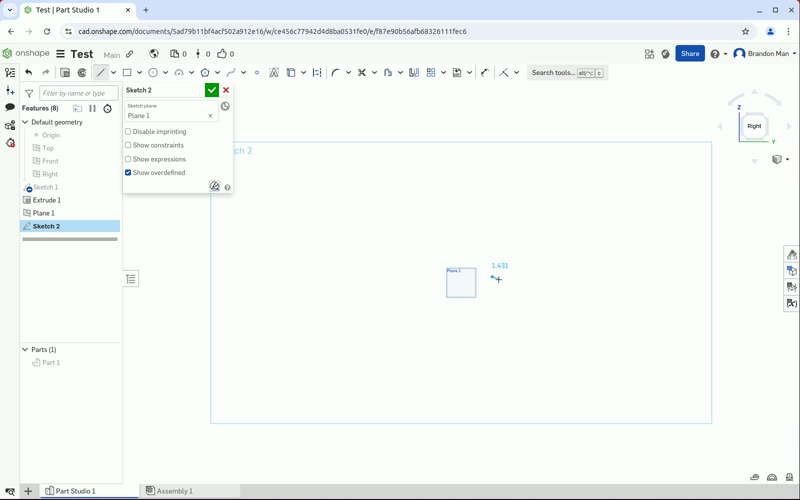
scroll(6)
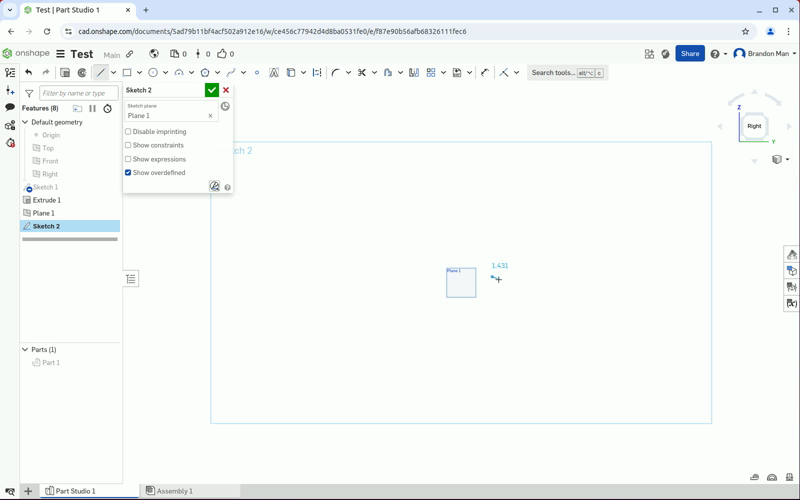
scroll(6)
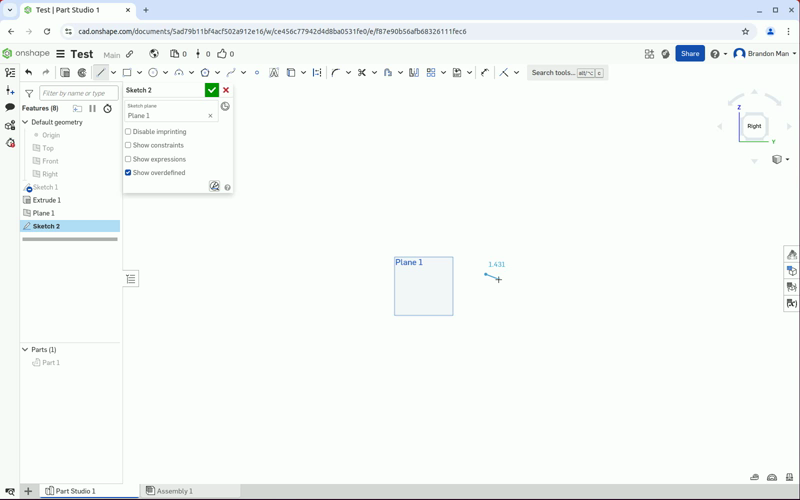
scroll(6)
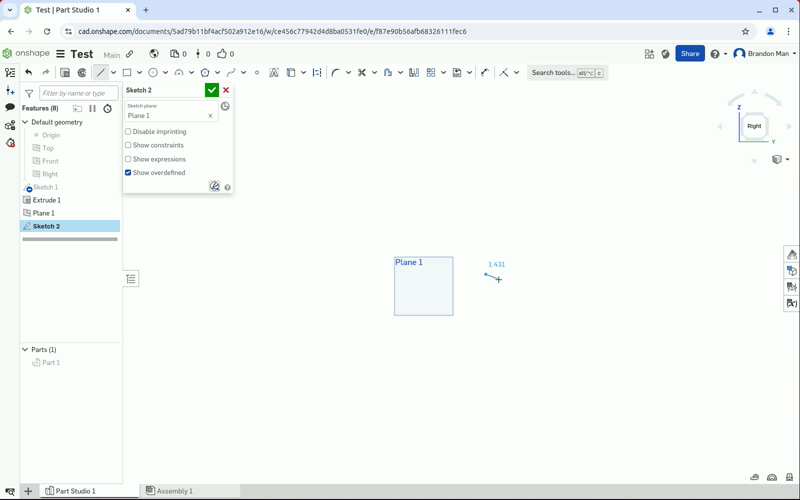
scroll(6)
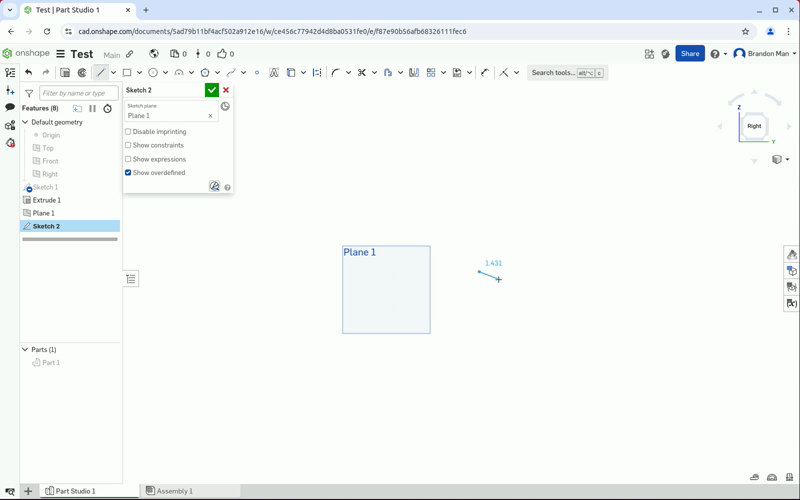
scroll(6)
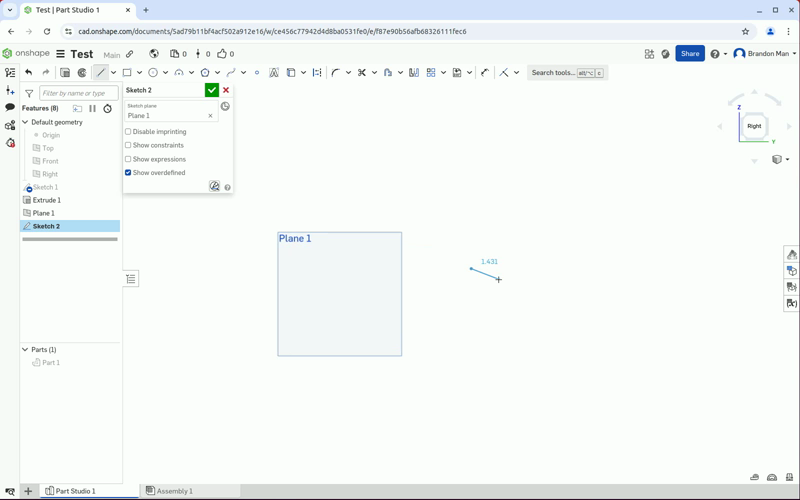
scroll(6)
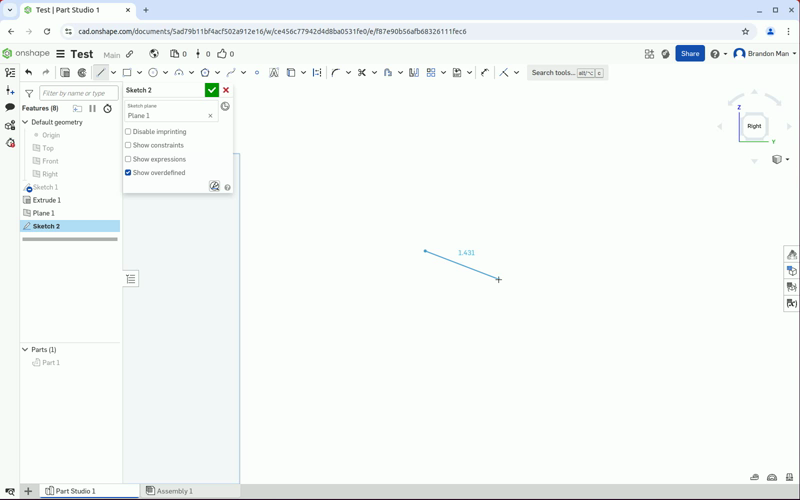
click(498, 279)
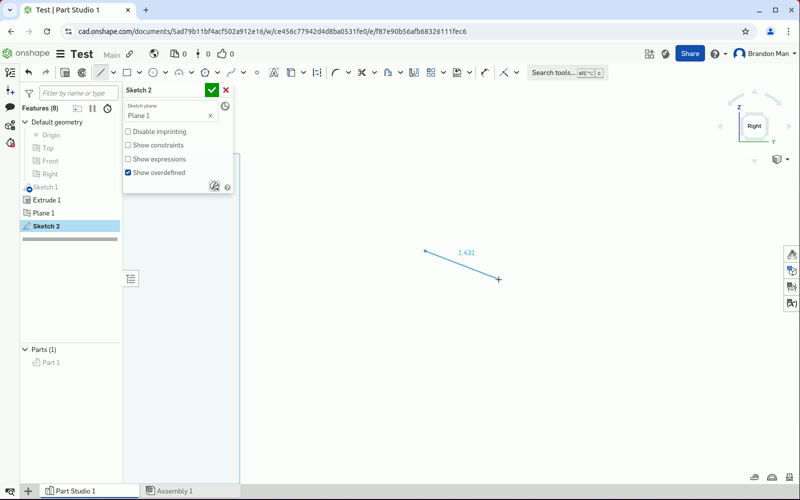
scroll(-6)
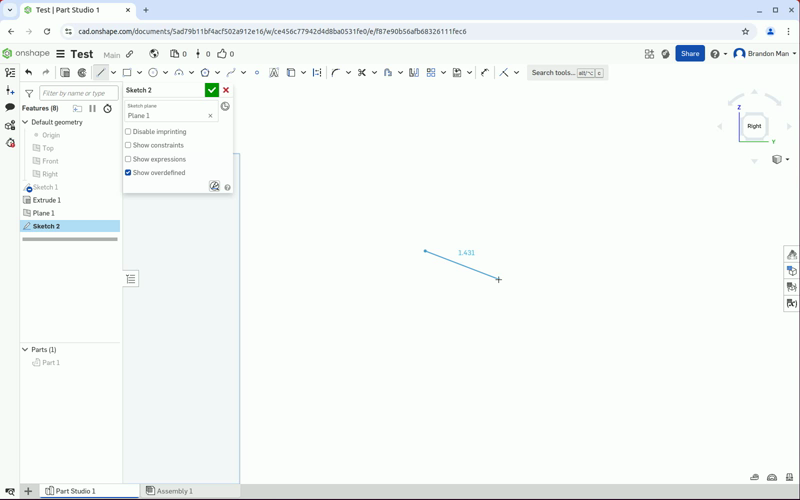
scroll(-6)
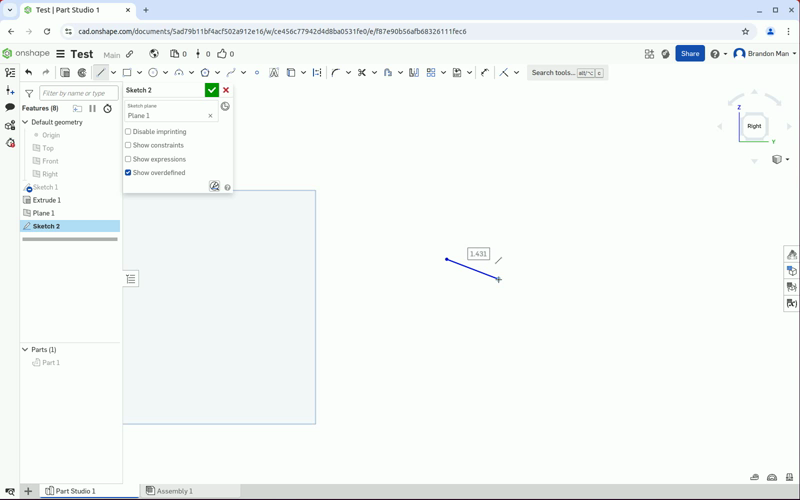
scroll(-6)
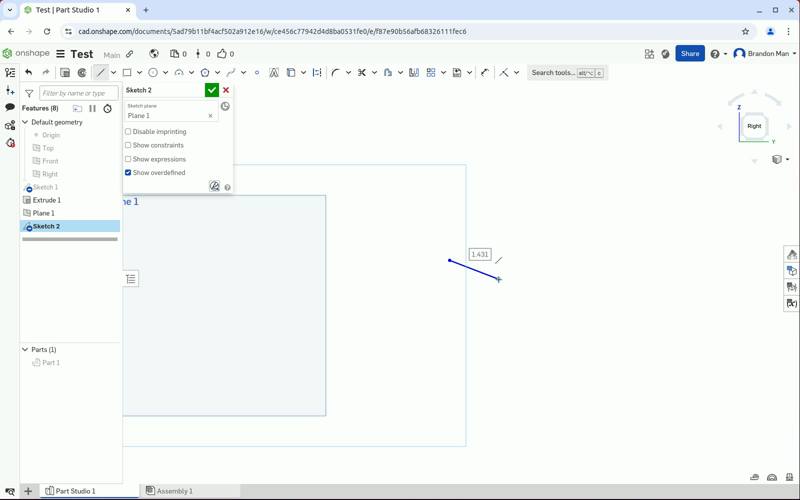
scroll(-6)
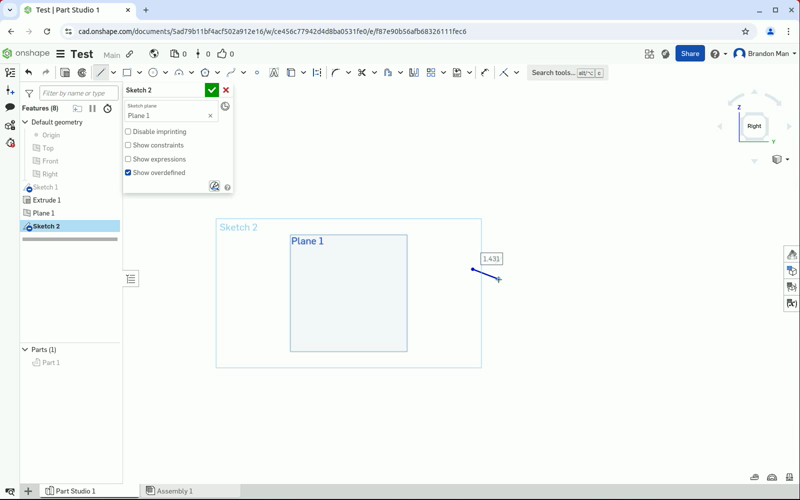
scroll(-6)
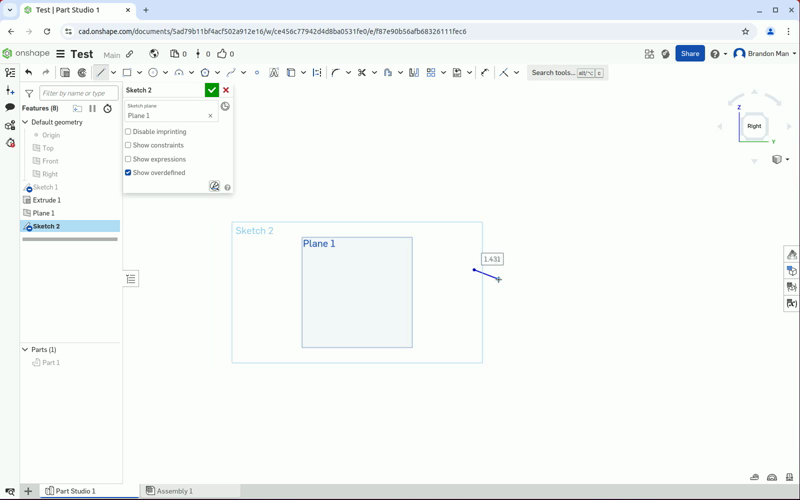
scroll(-6)
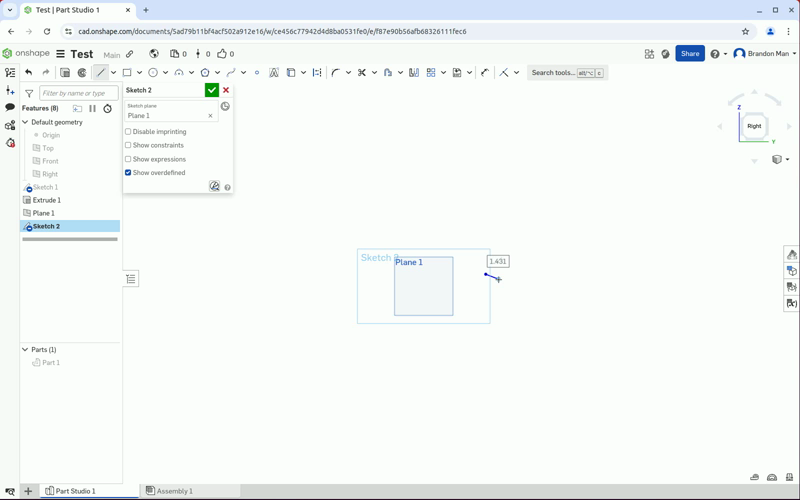
scroll(-6)
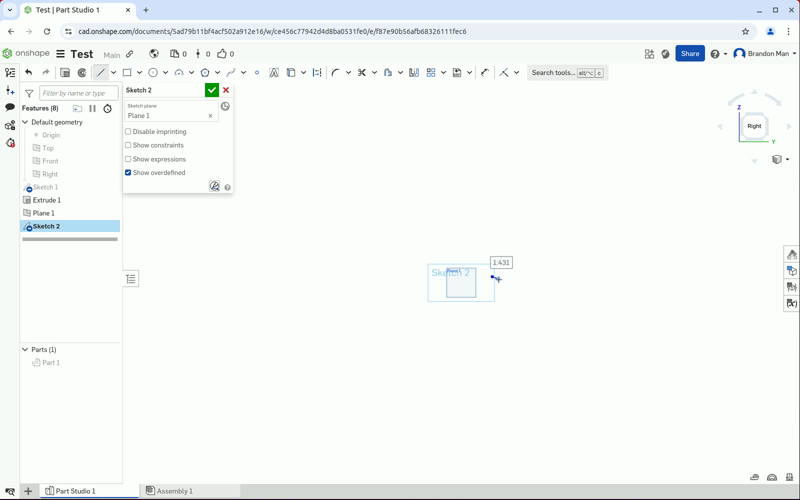
key_up(shift)
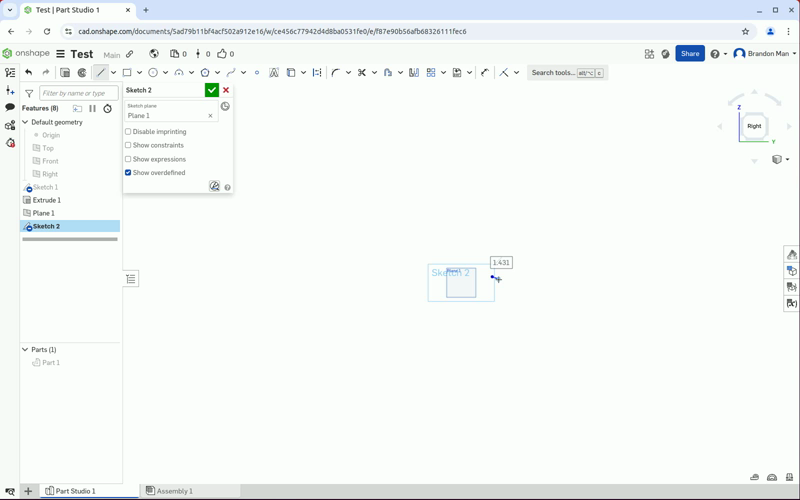
key_down(shift)
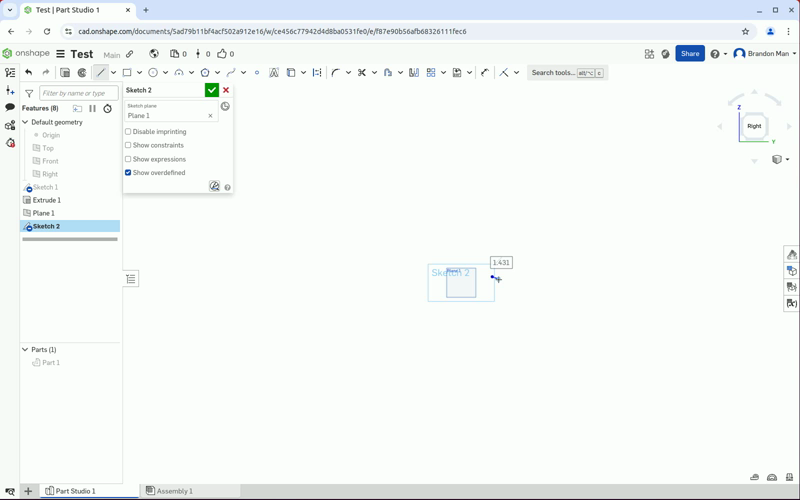
mouse_move(528, 279)
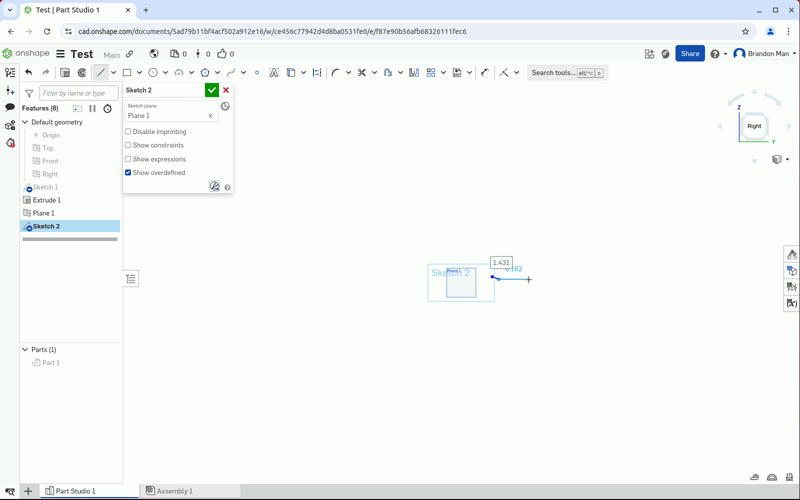
mouse_move(502, 273)
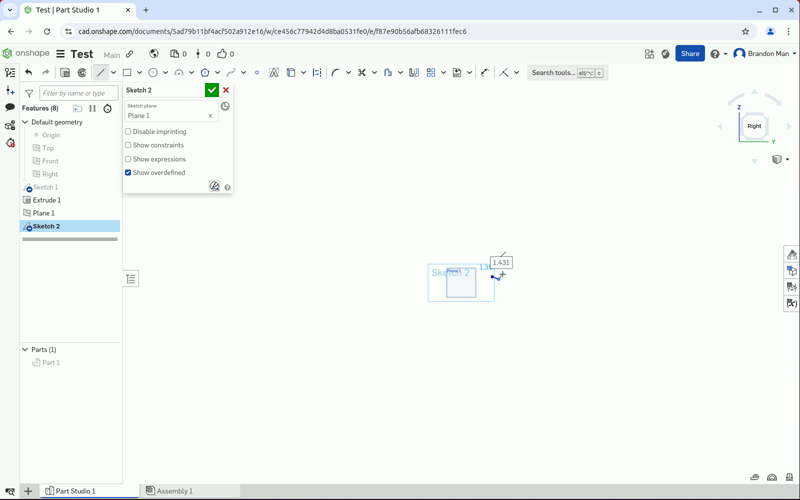
scroll(6)
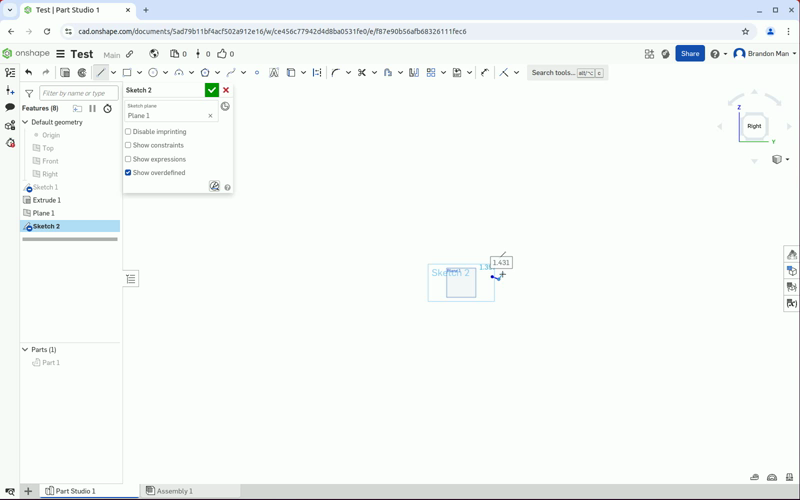
scroll(6)
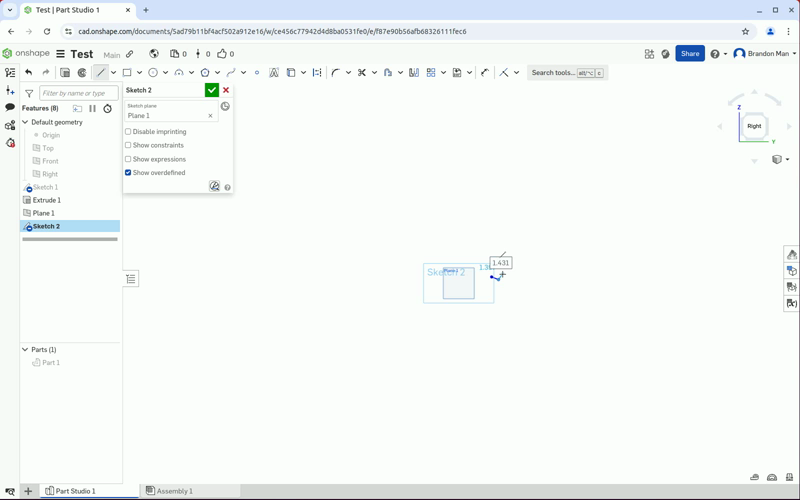
scroll(6)
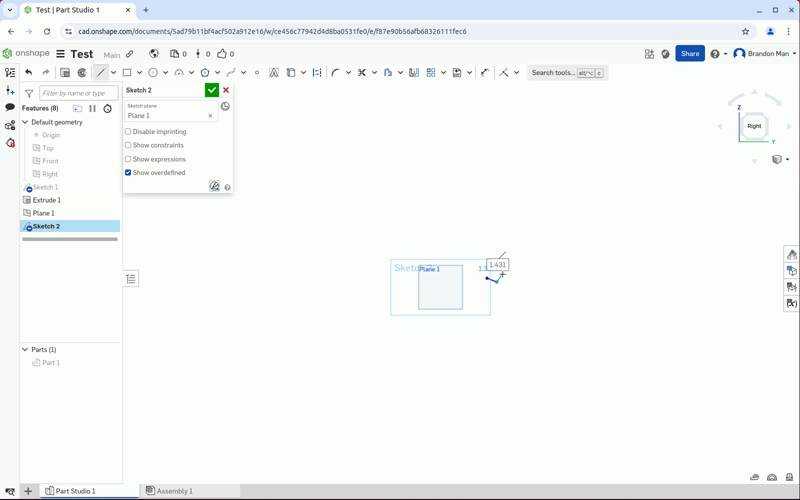
scroll(6)
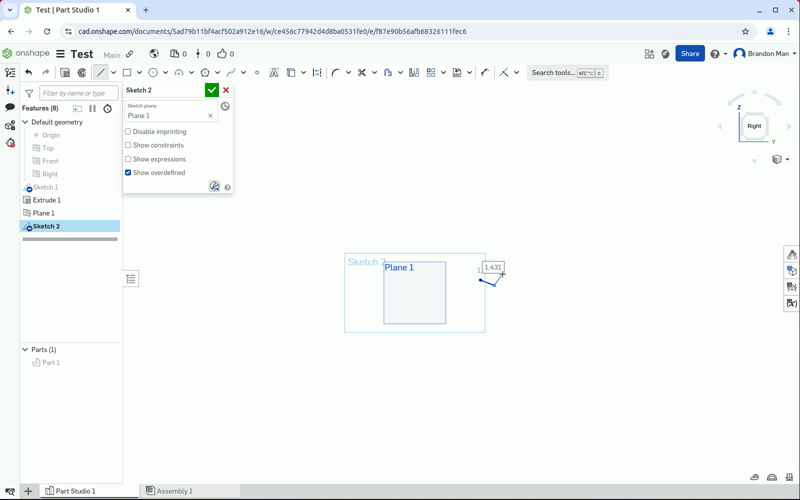
scroll(6)
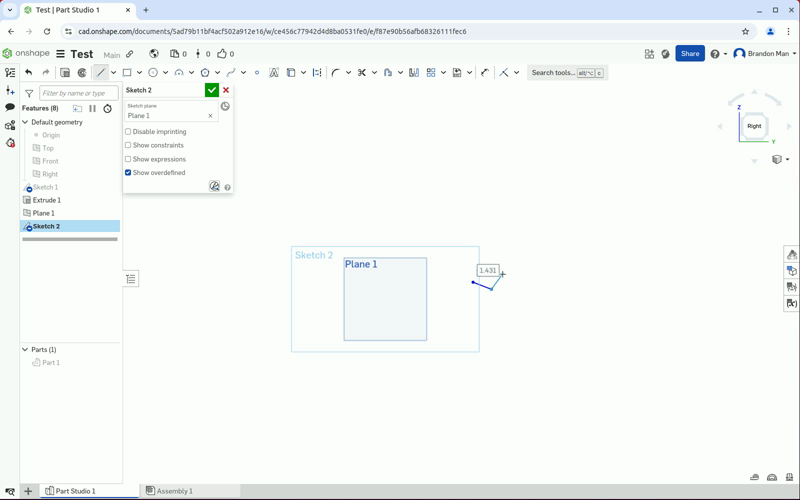
scroll(6)
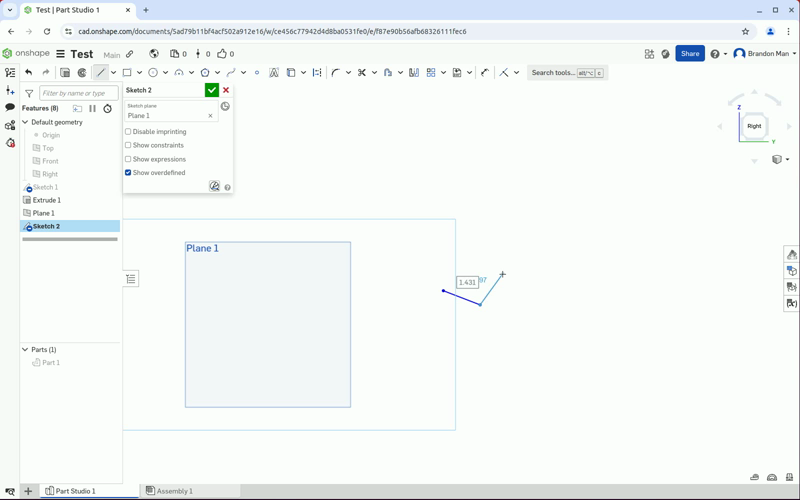
scroll(6)
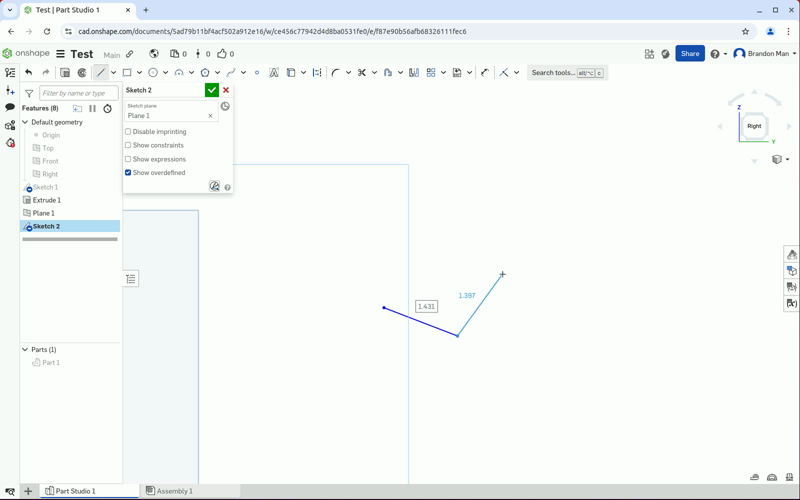
click(502, 273)
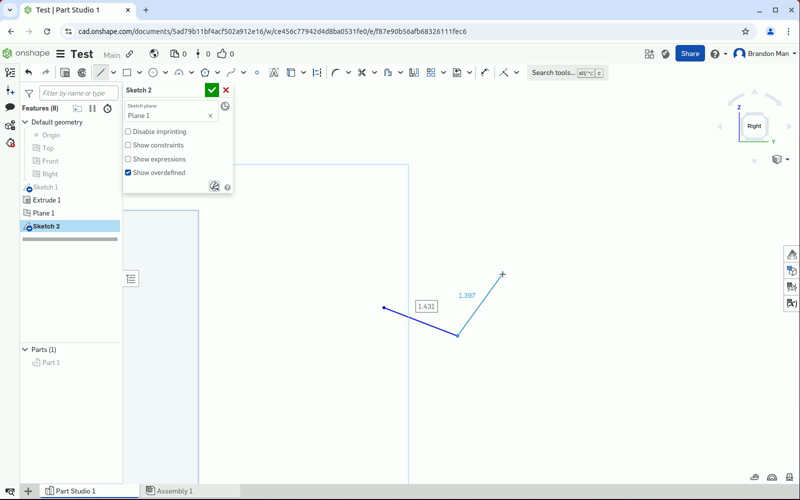
scroll(-6)
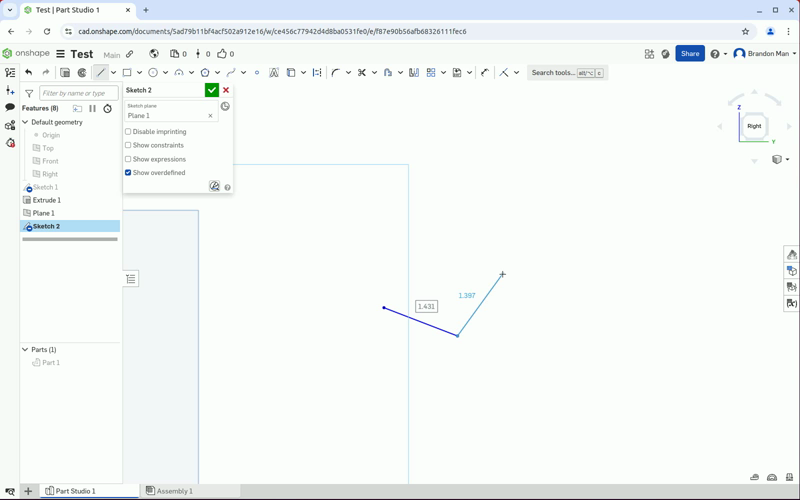
scroll(-6)
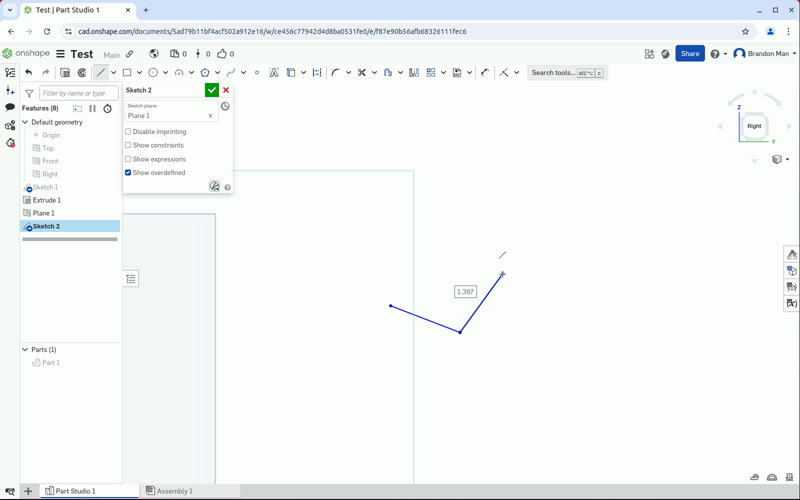
scroll(-6)
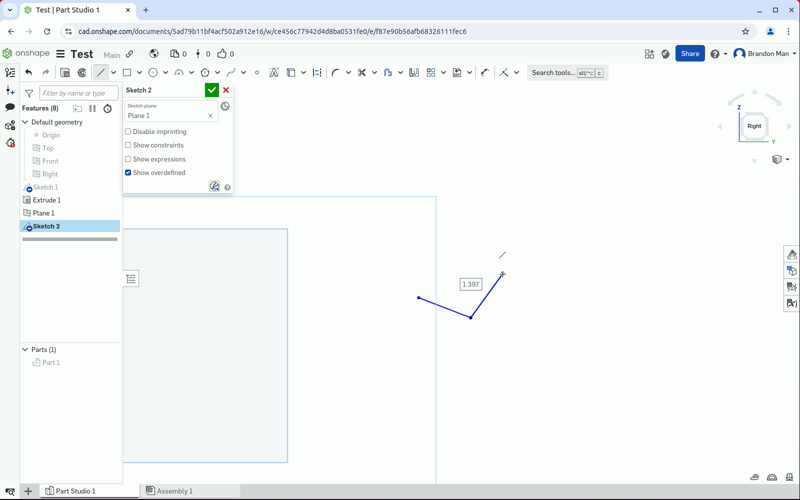
scroll(-6)
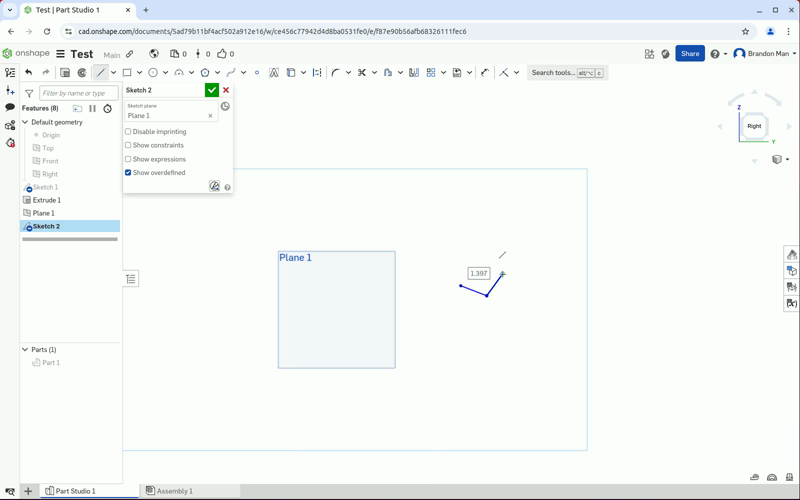
scroll(-6)
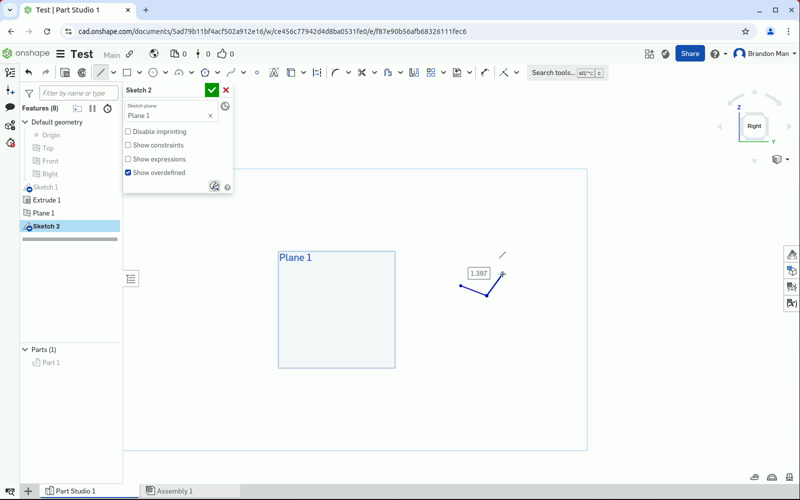
scroll(-6)
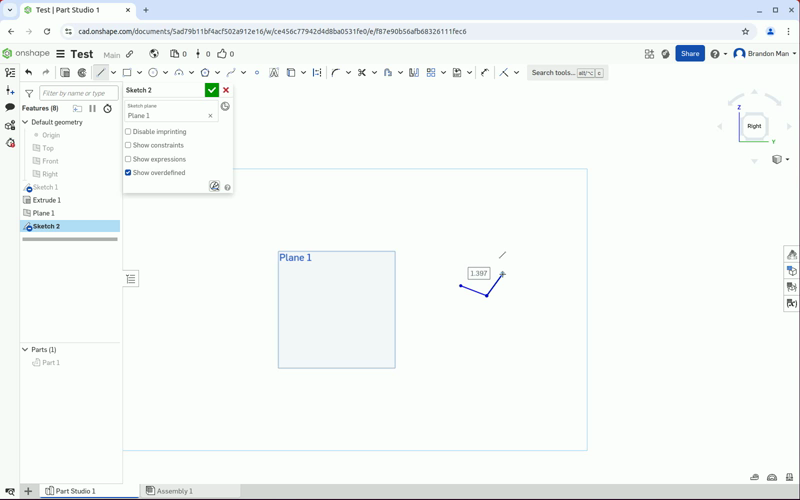
scroll(-6)
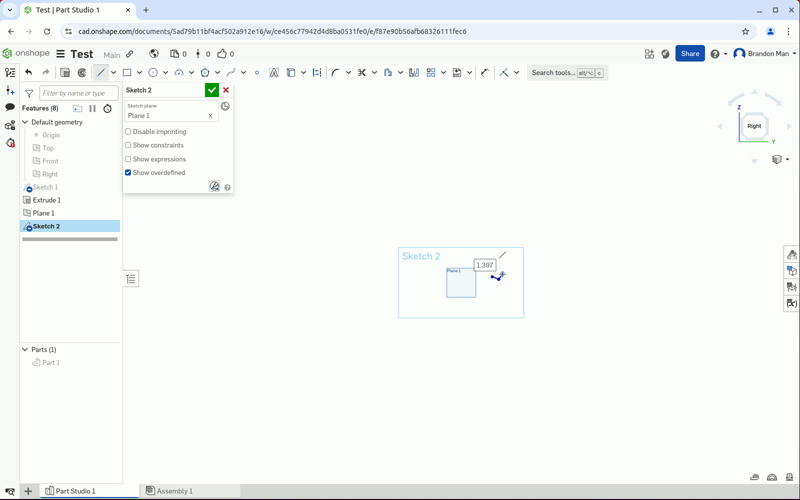
key_up(shift)
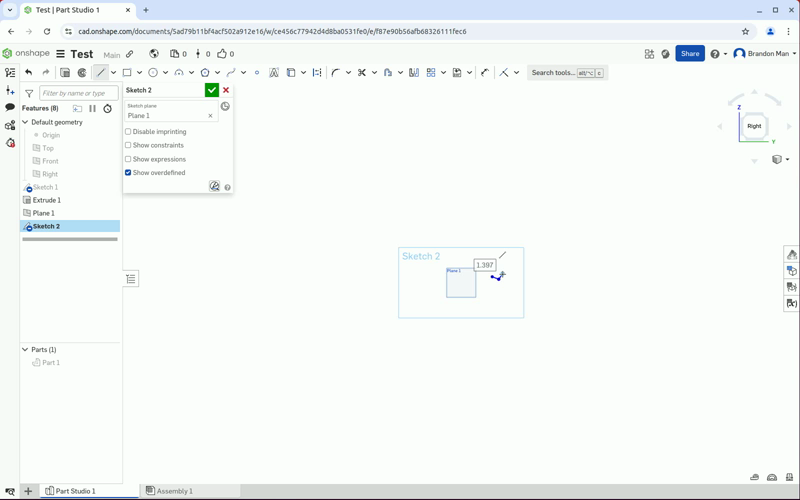
key_down(shift)
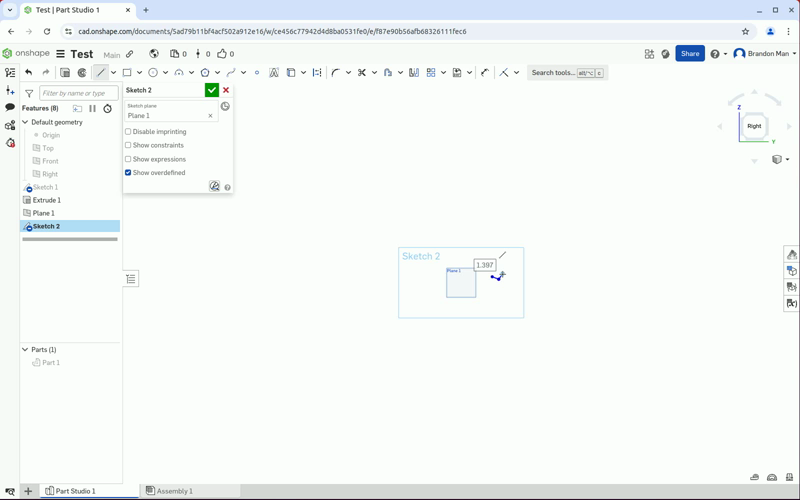
mouse_move(532, 273)
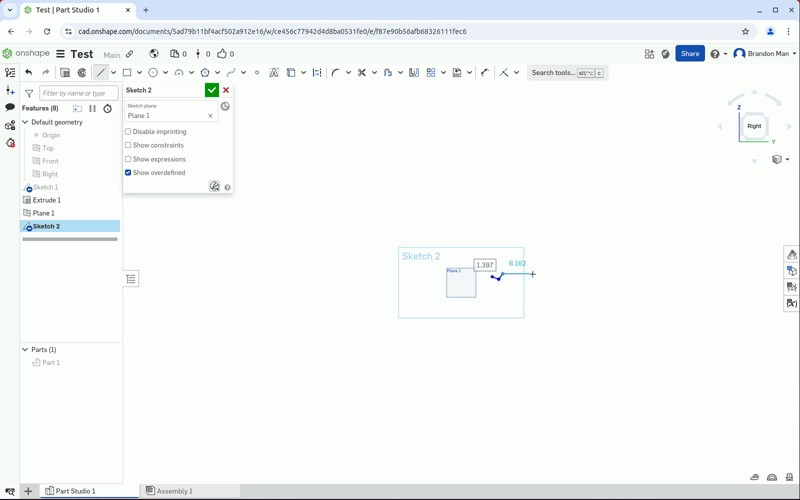
mouse_move(498, 268)
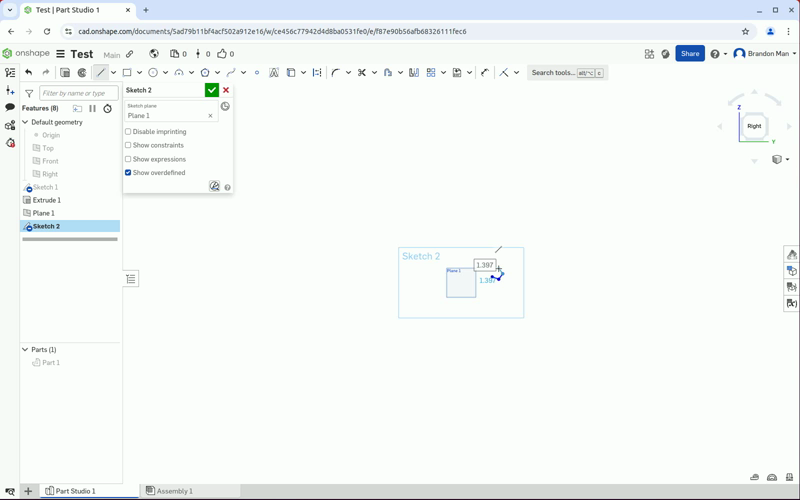
scroll(6)
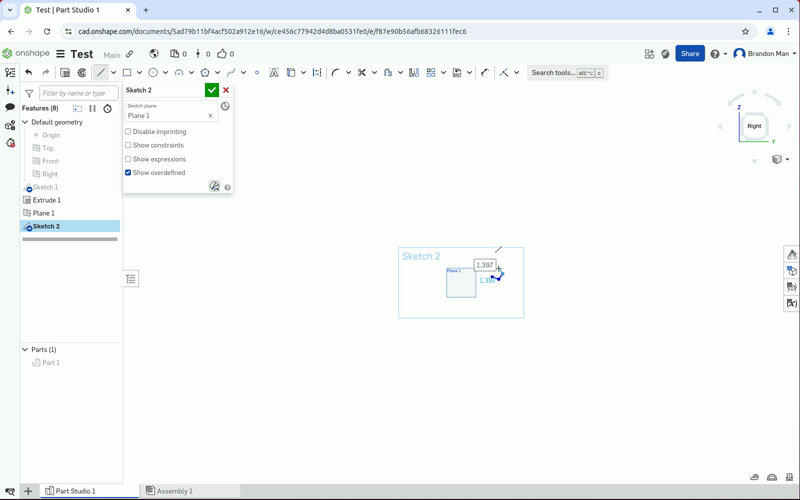
scroll(6)
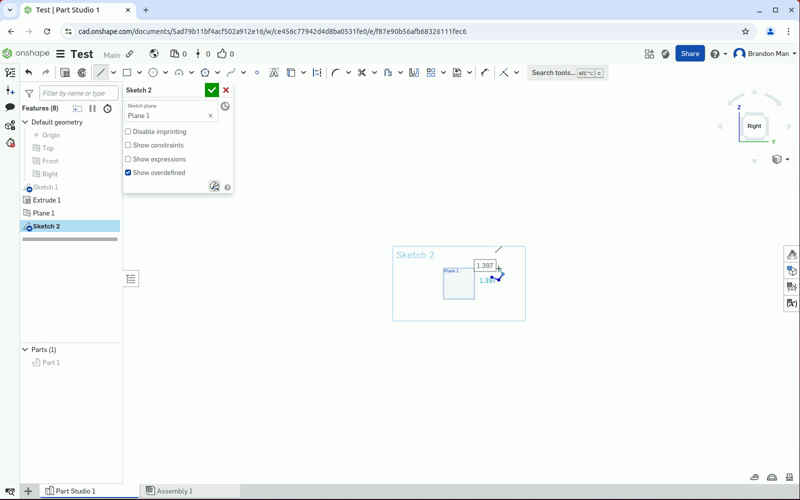
scroll(6)
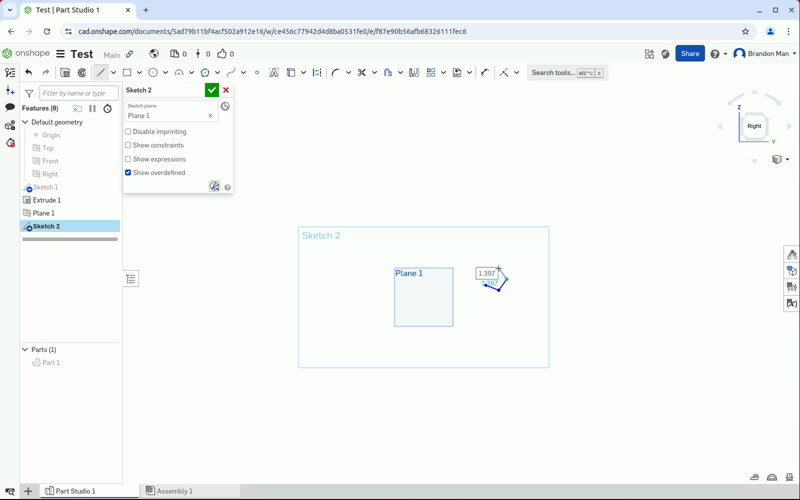
scroll(6)
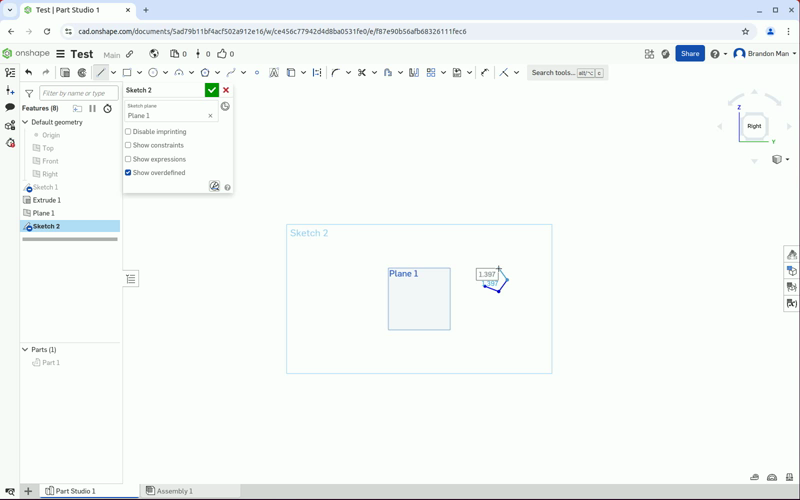
scroll(6)
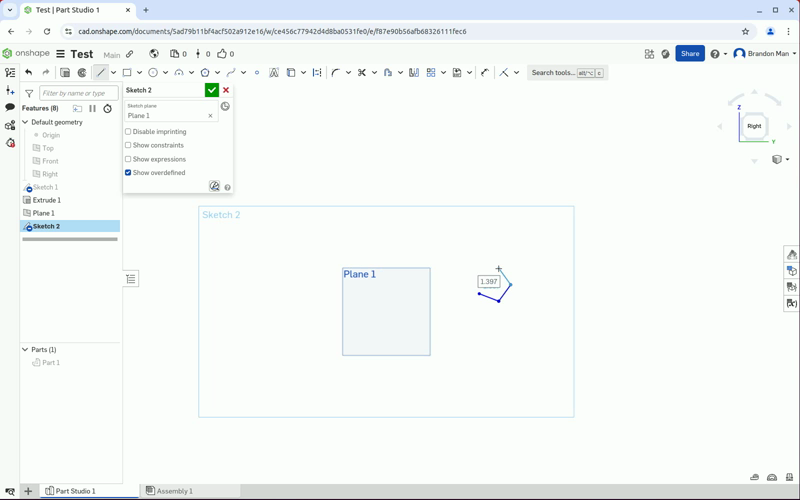
scroll(6)
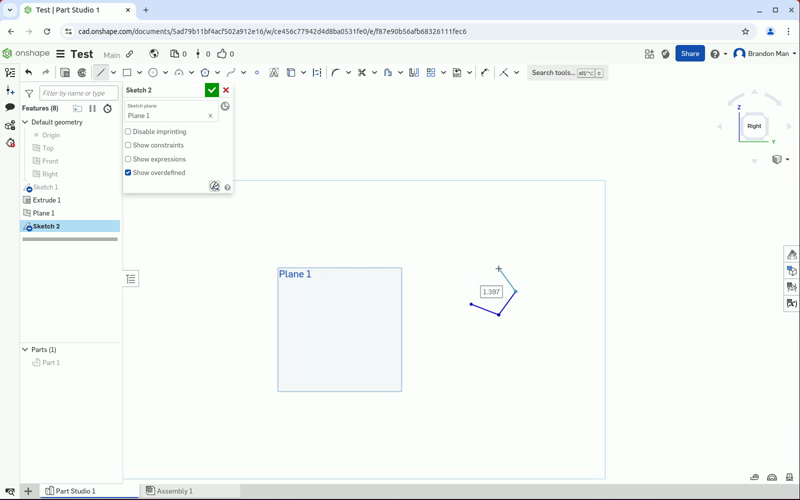
scroll(6)
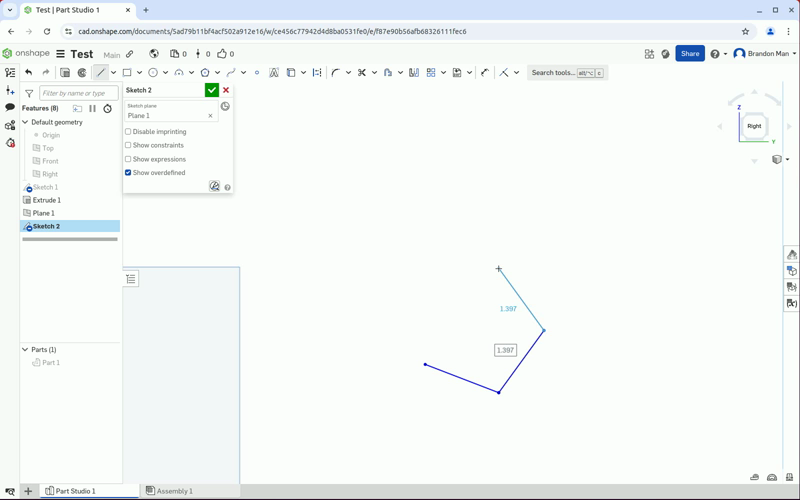
click(498, 268)
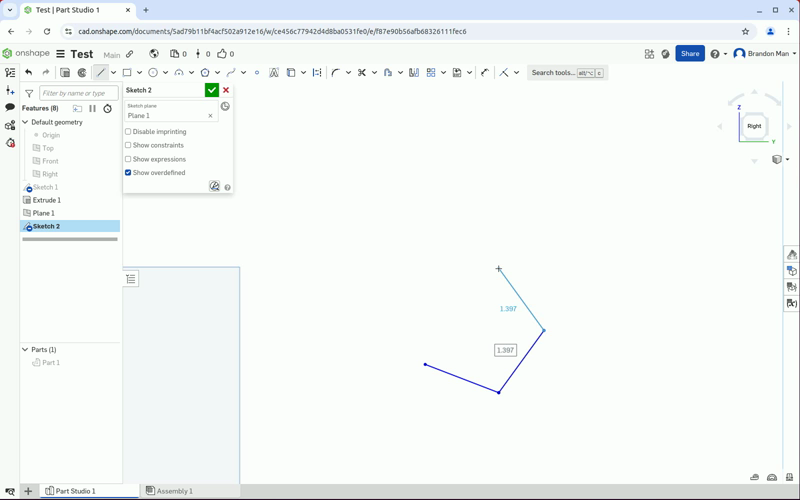
scroll(-6)
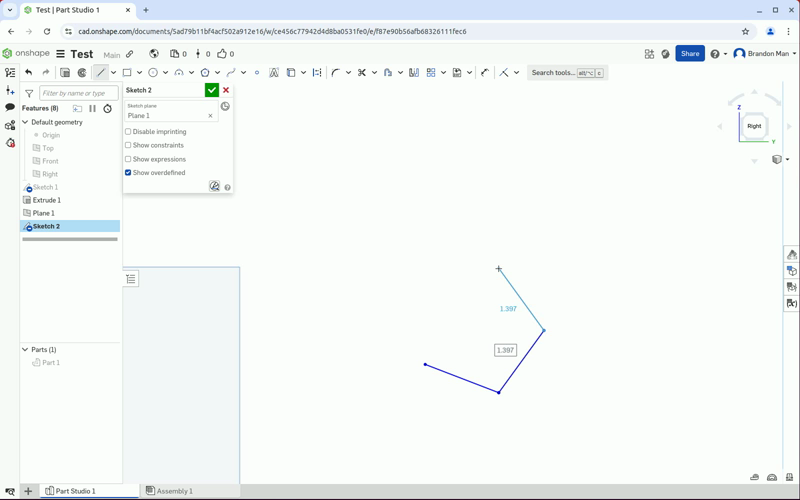
scroll(-6)
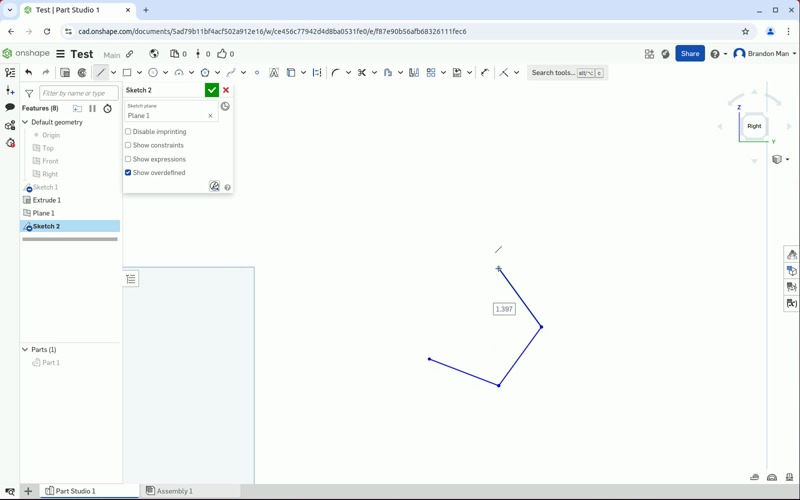
scroll(-6)
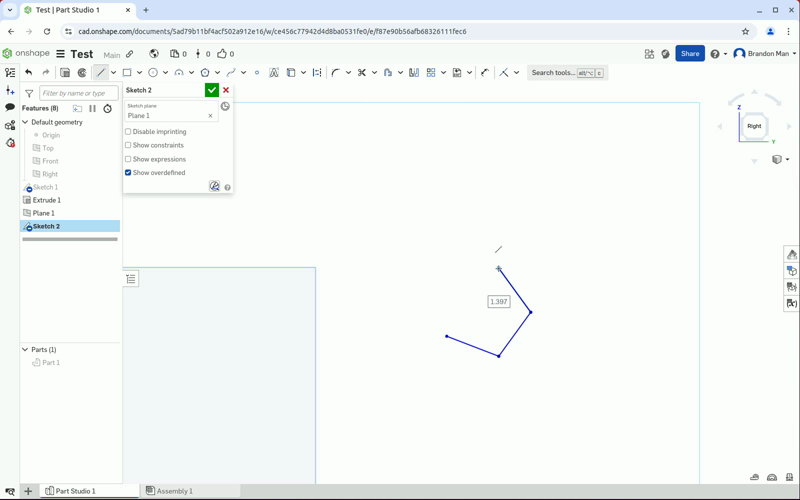
scroll(-6)
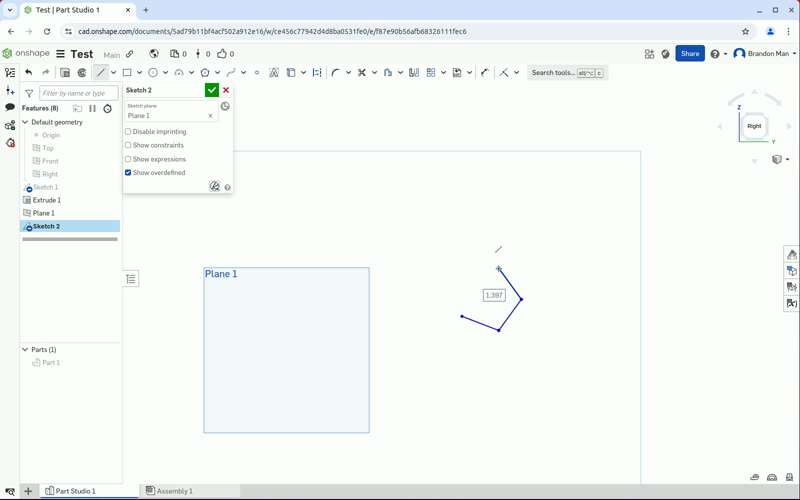
scroll(-6)
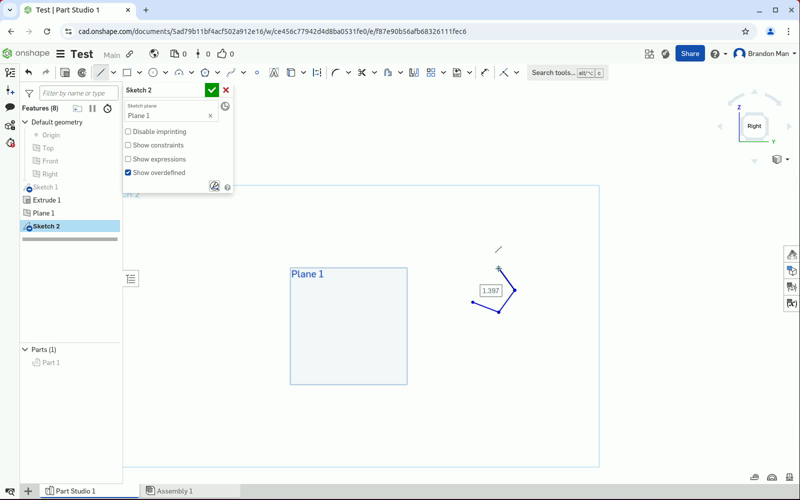
scroll(-6)
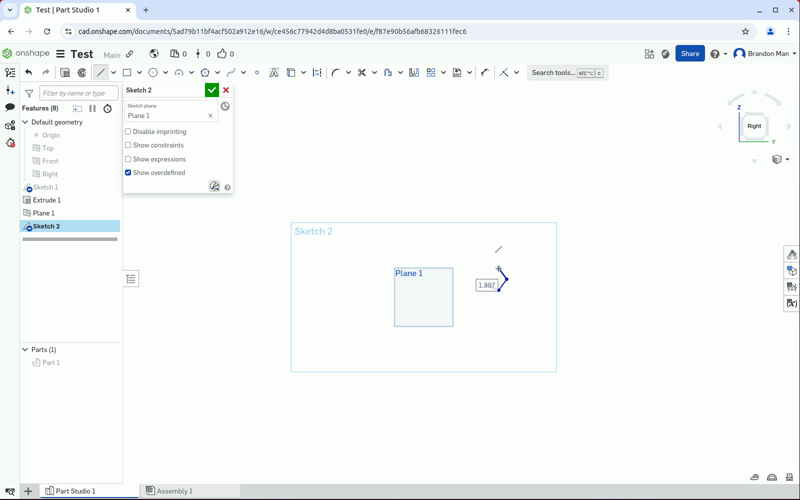
scroll(-6)
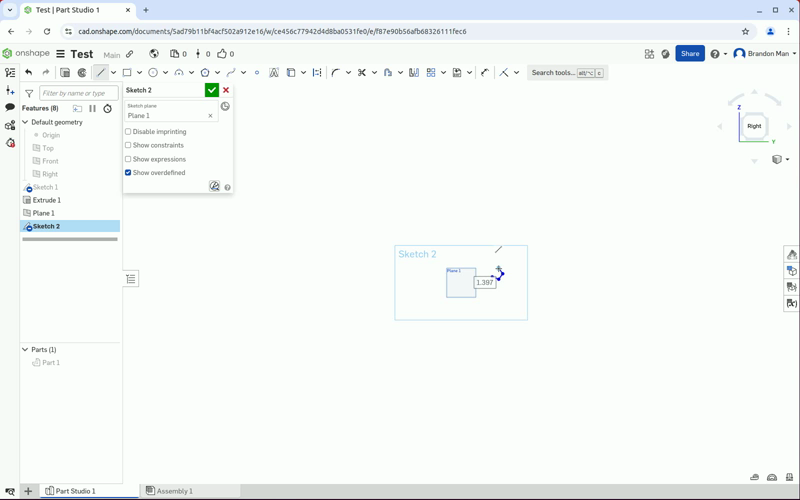
key_up(shift)
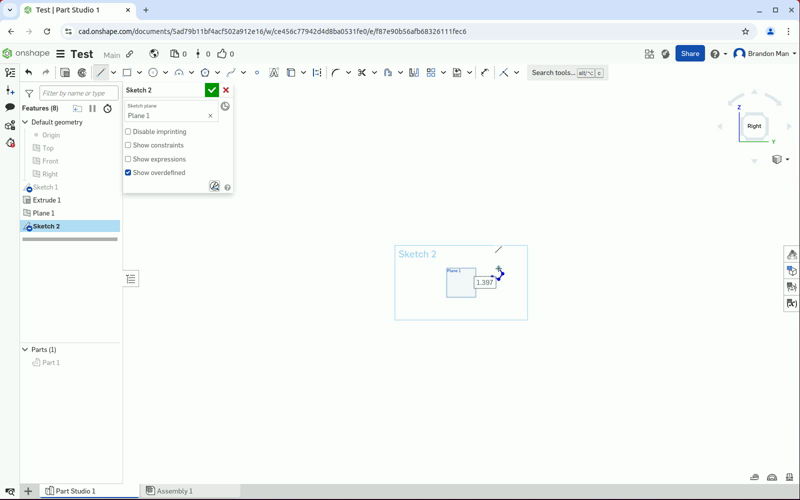
key_down(shift)
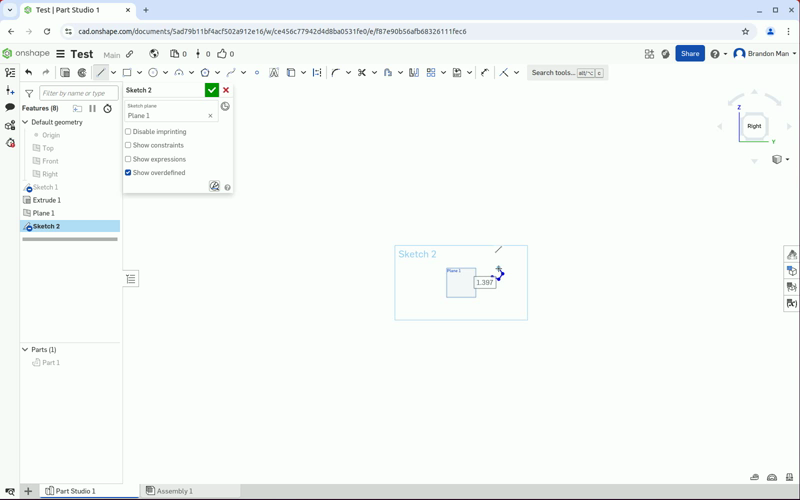
mouse_move(528, 268)
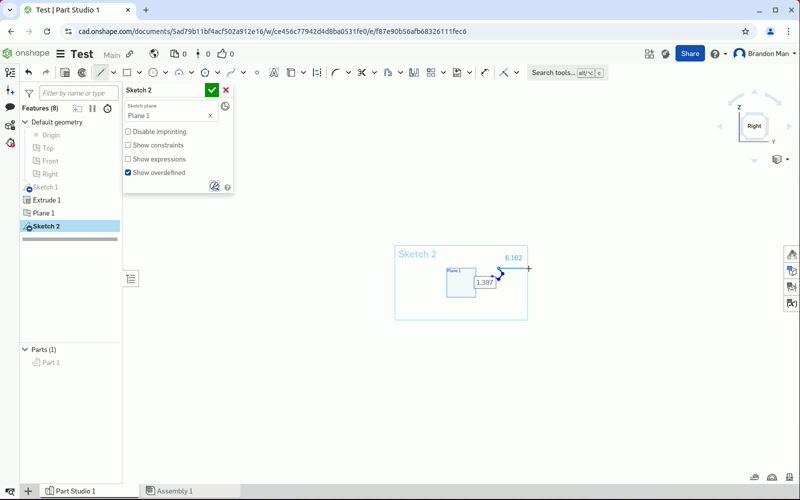
mouse_move(492, 270)
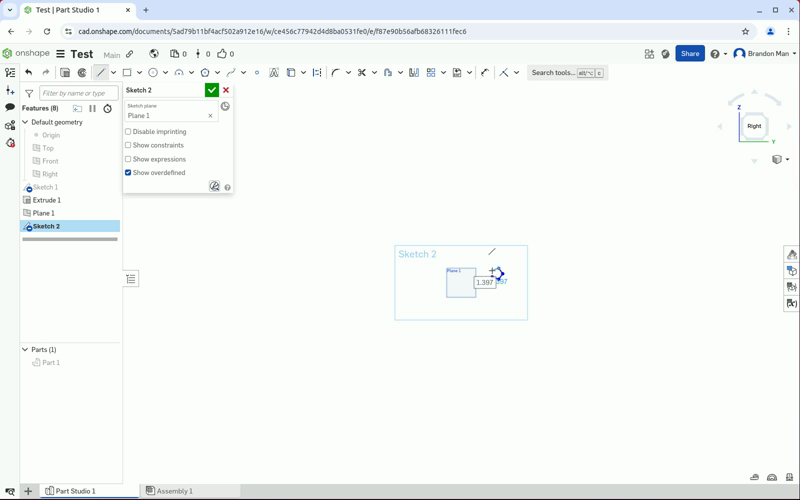
scroll(6)
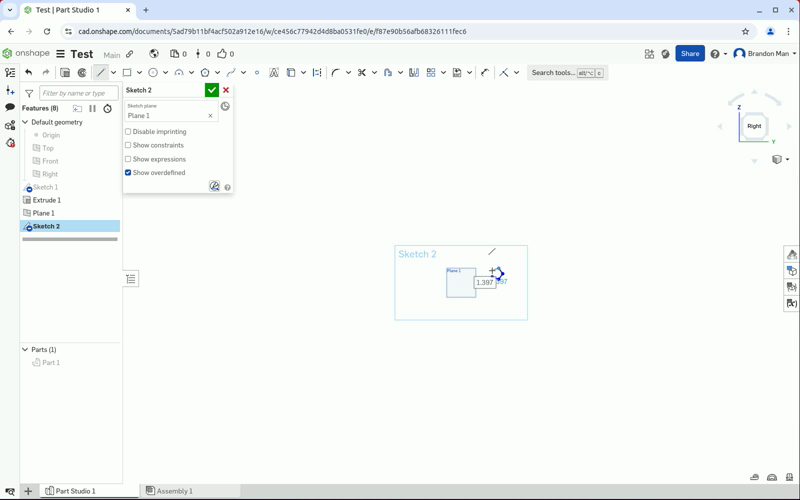
scroll(6)
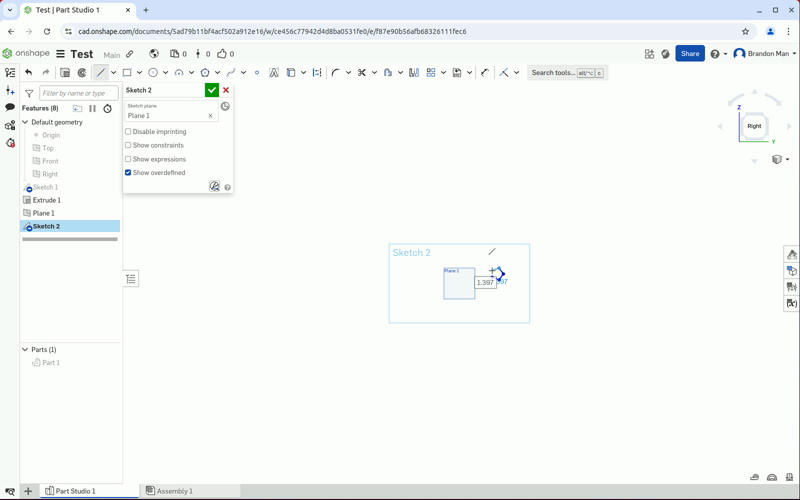
scroll(6)
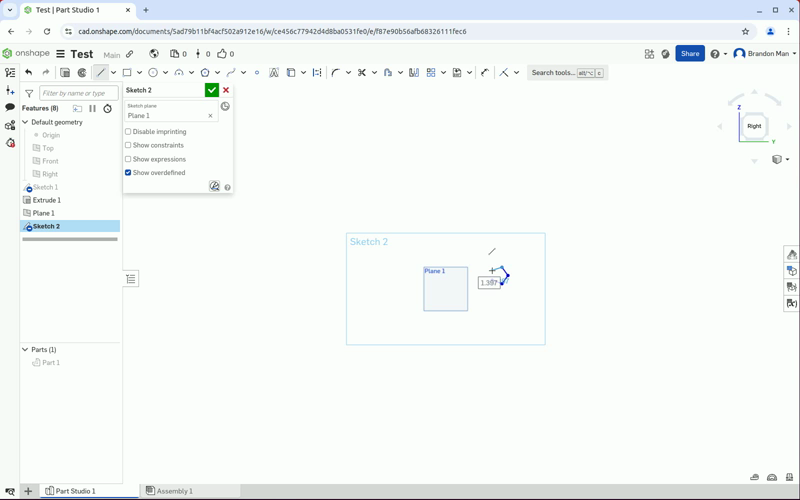
scroll(6)
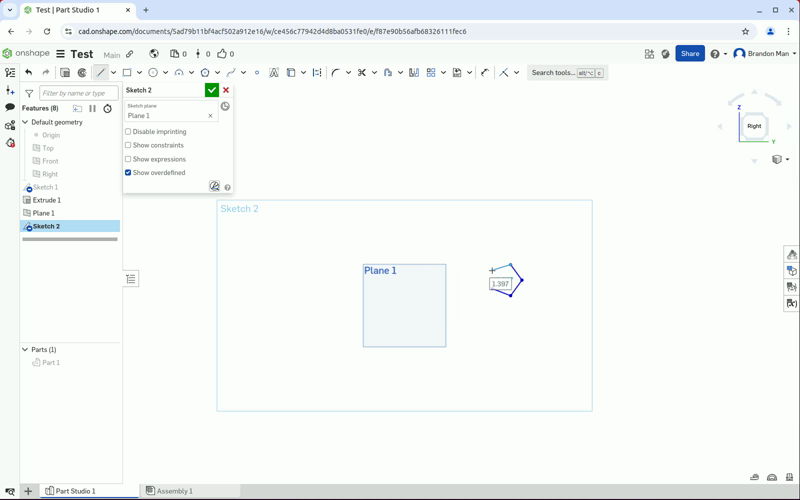
scroll(6)
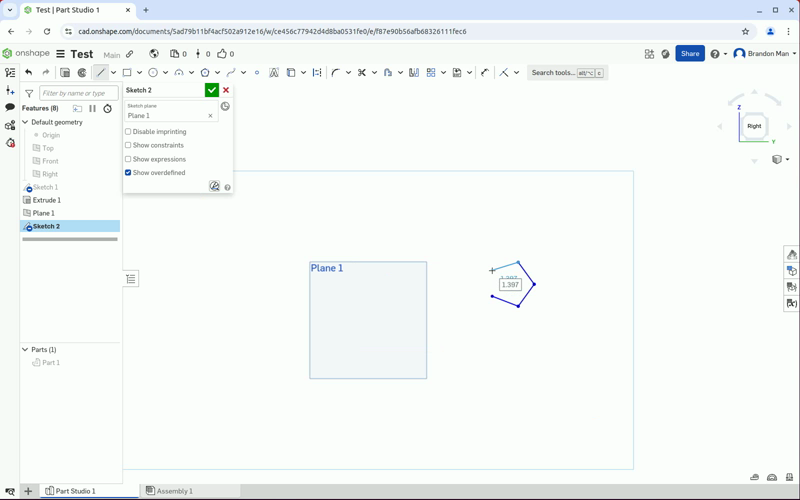
scroll(6)
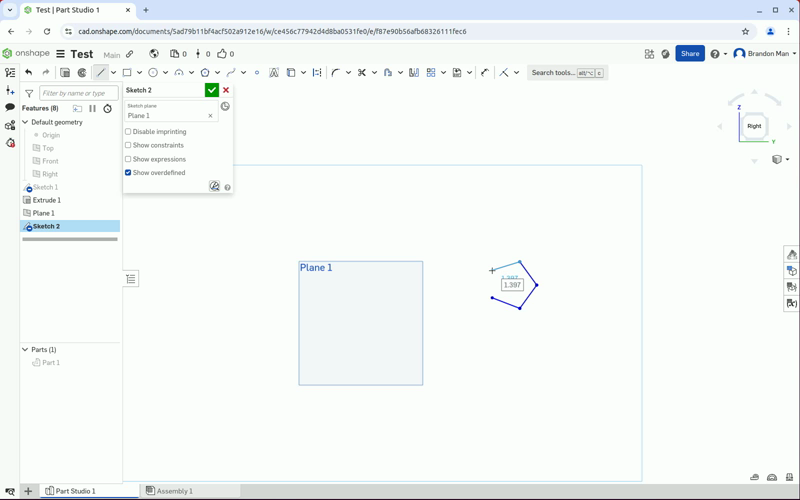
scroll(6)
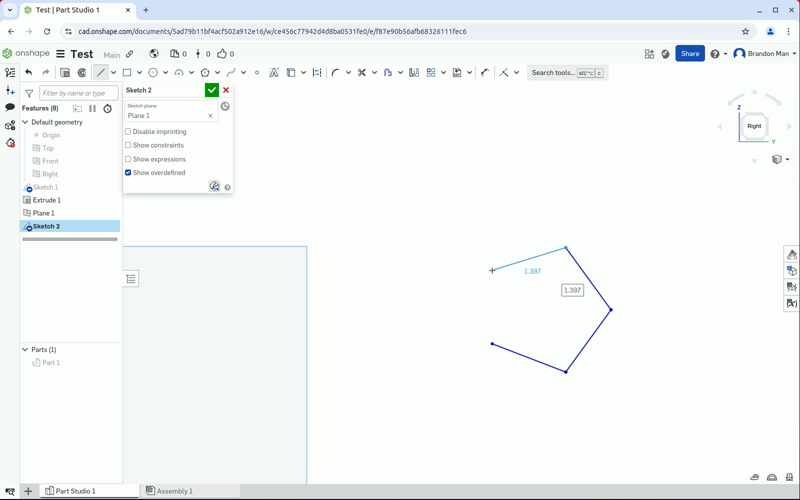
click(492, 270)
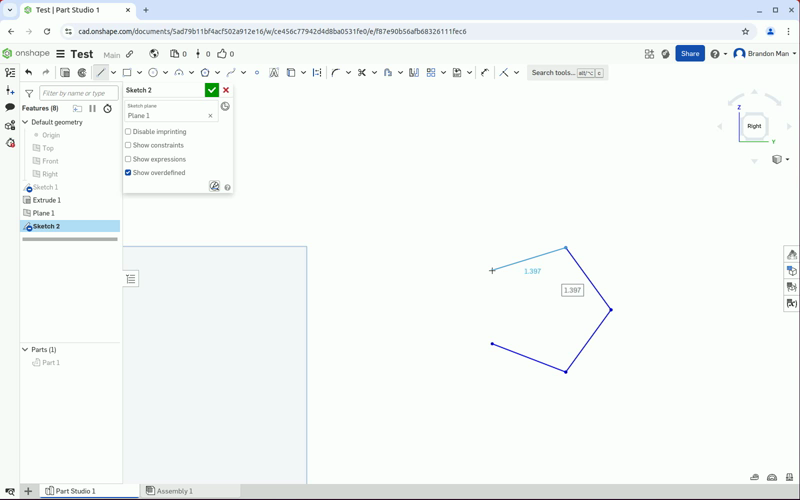
scroll(-6)
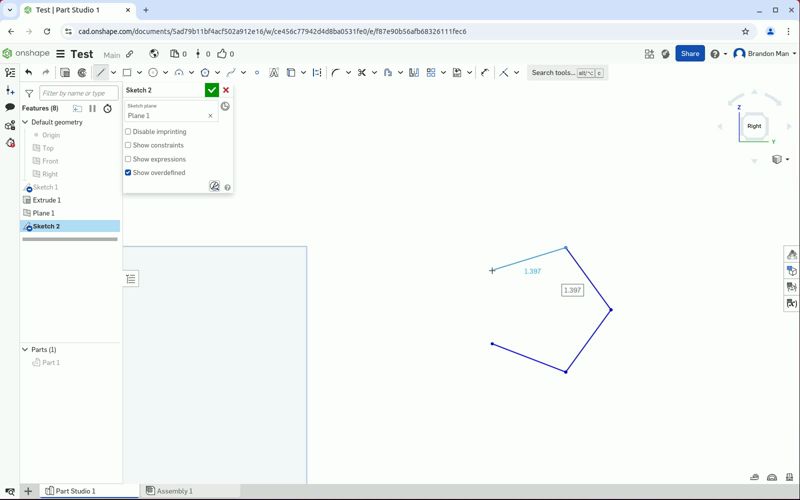
scroll(-6)
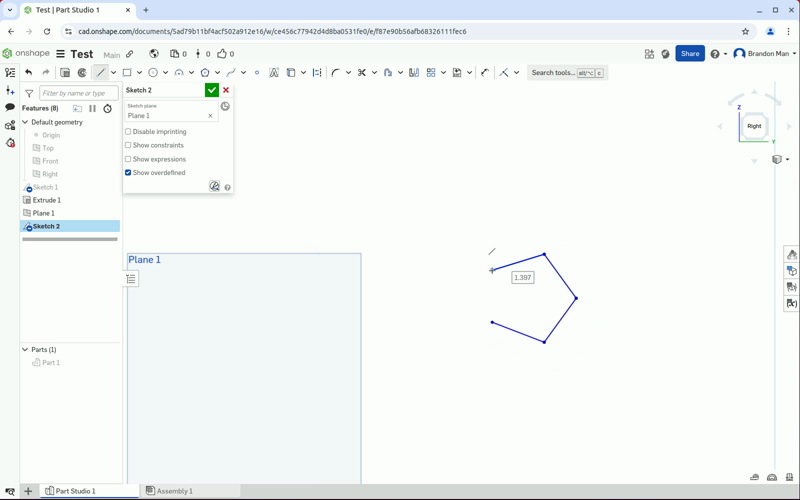
scroll(-6)
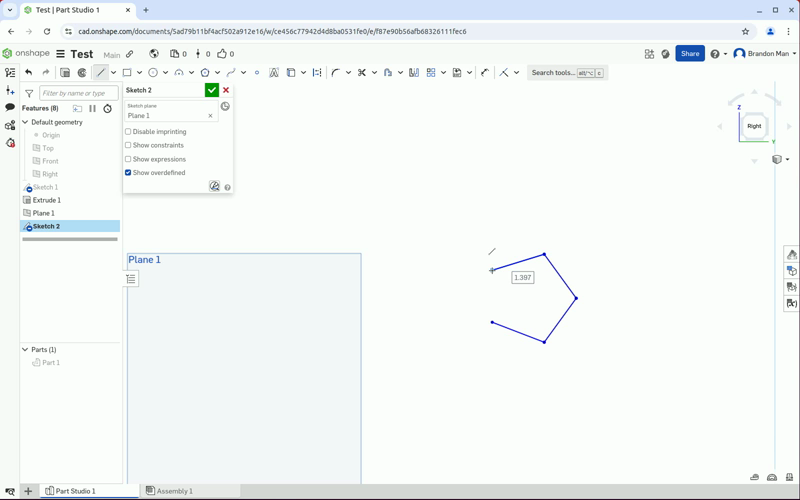
scroll(-6)
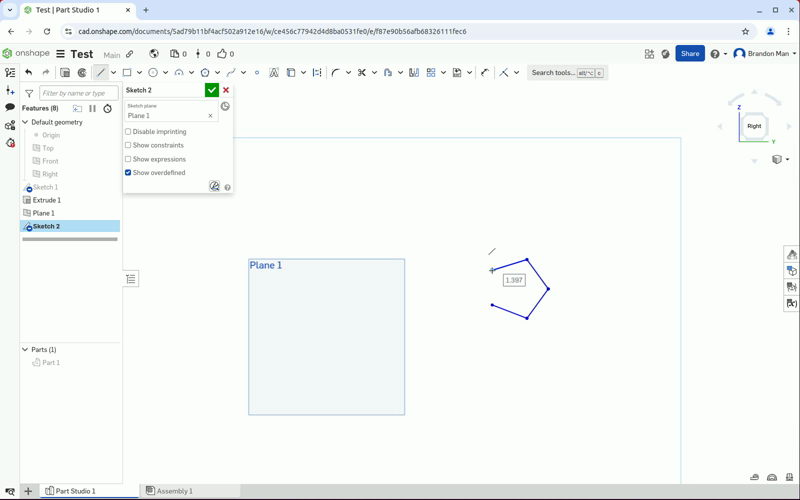
scroll(-6)
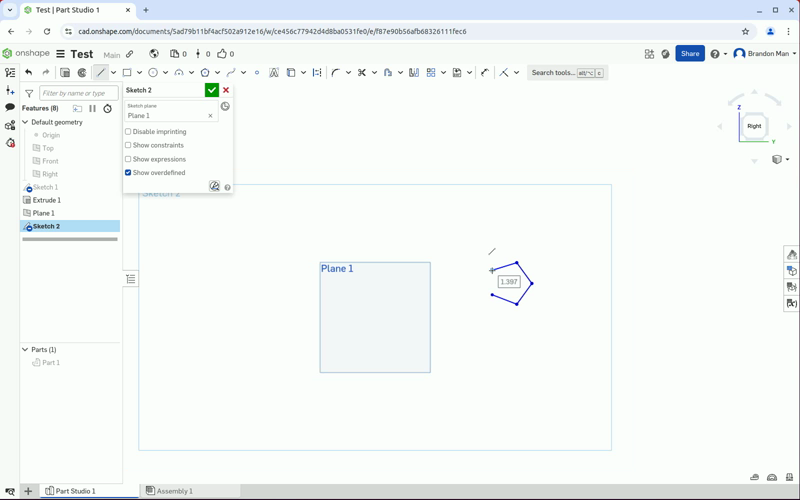
scroll(-6)
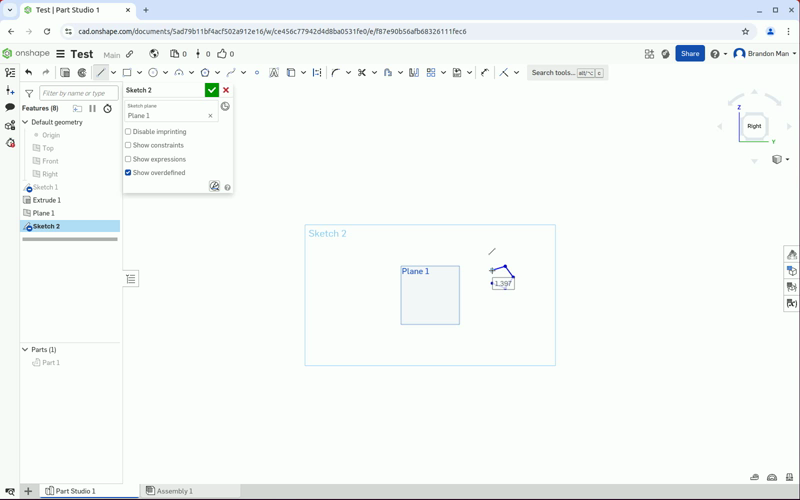
scroll(-6)
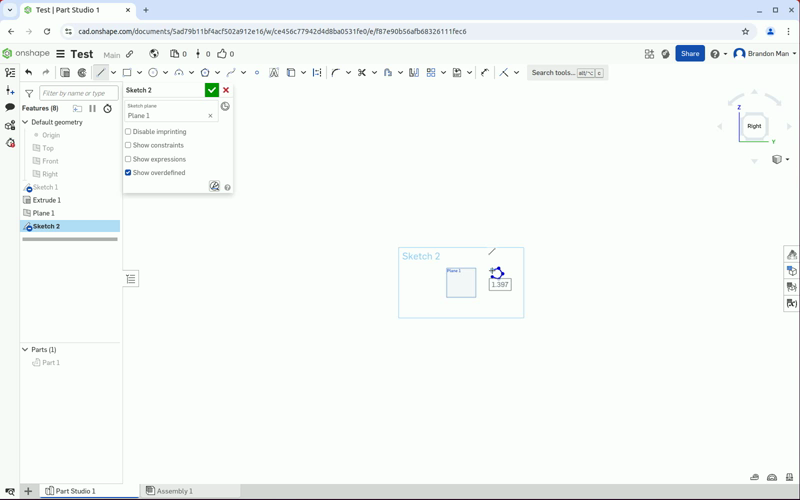
key_up(shift)
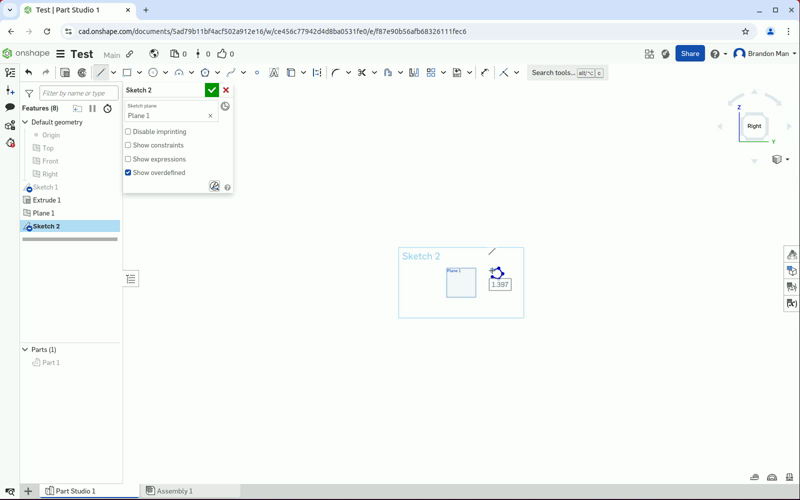
mouse_move(522, 270)
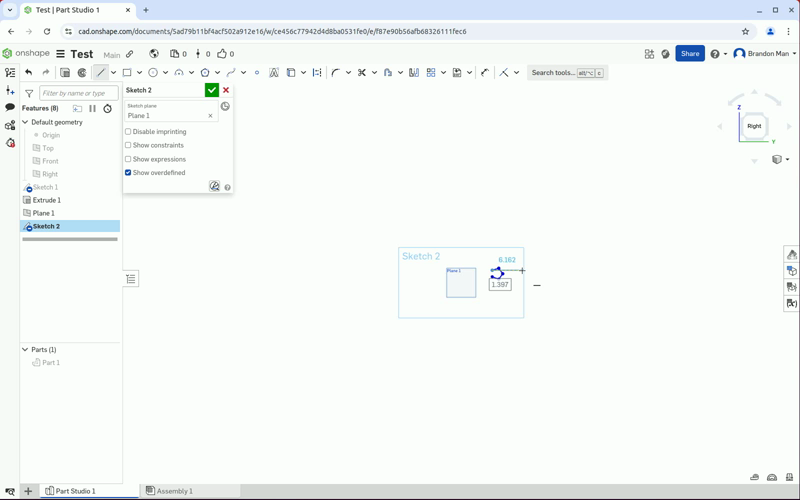
key_down(shift)
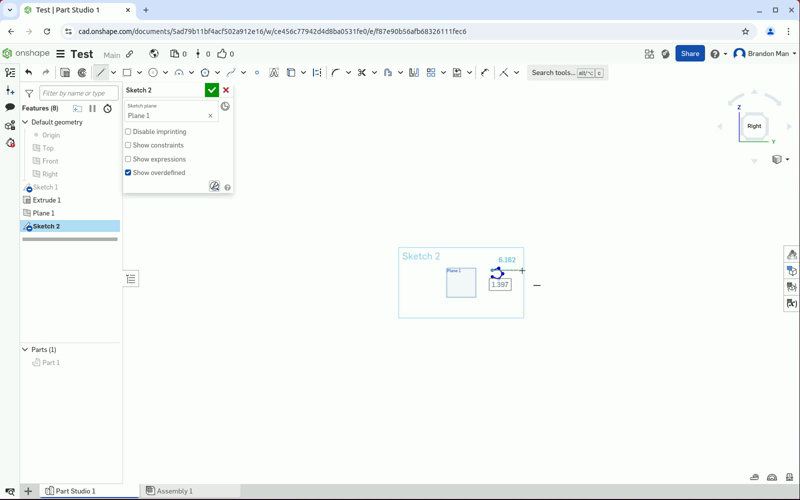
mouse_move(492, 276)
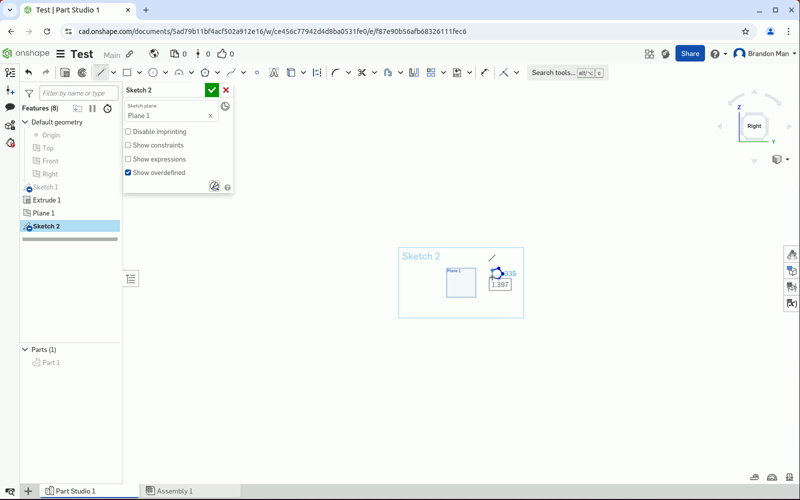
scroll(6)
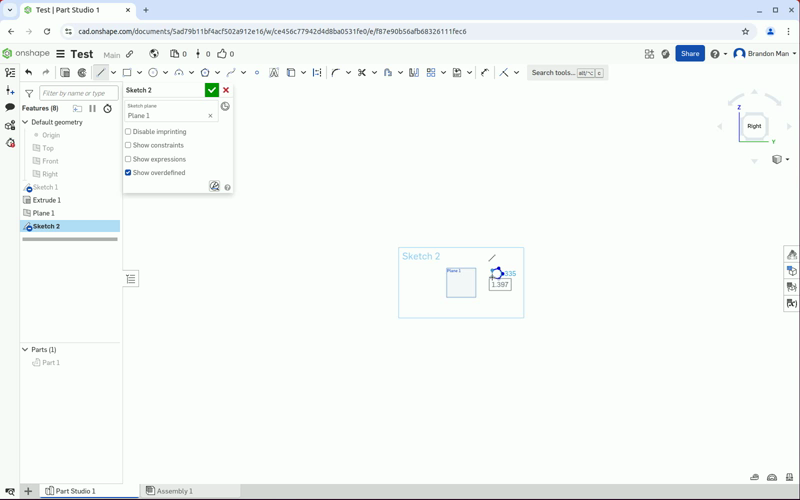
scroll(6)
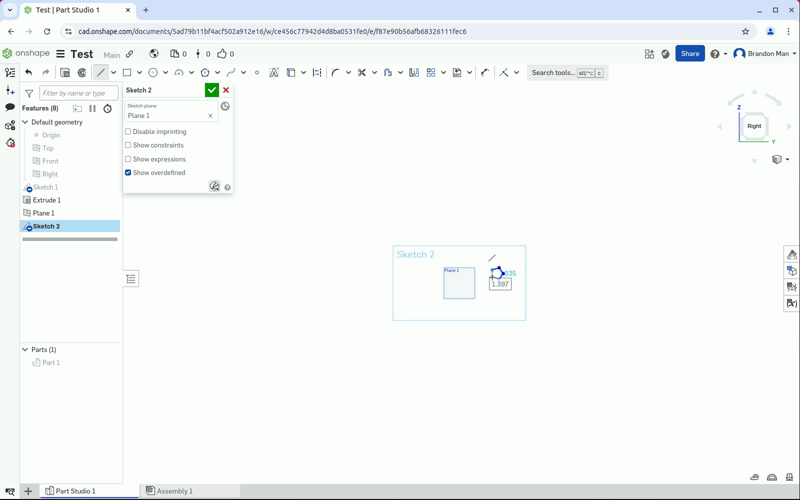
scroll(6)
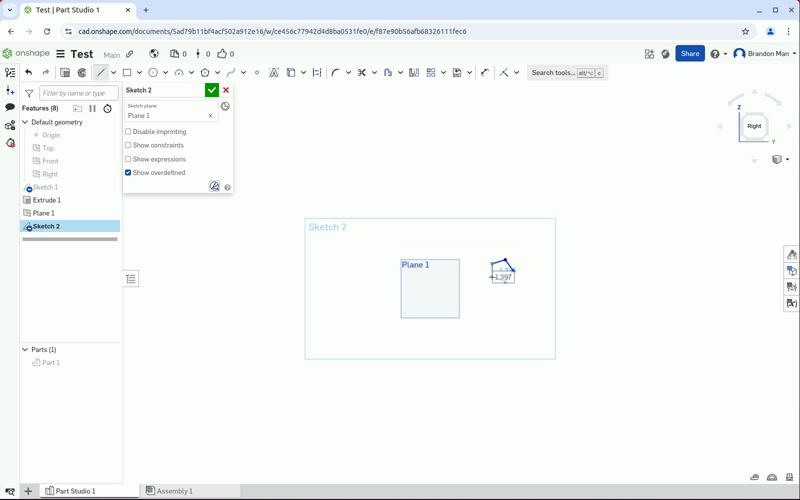
scroll(6)
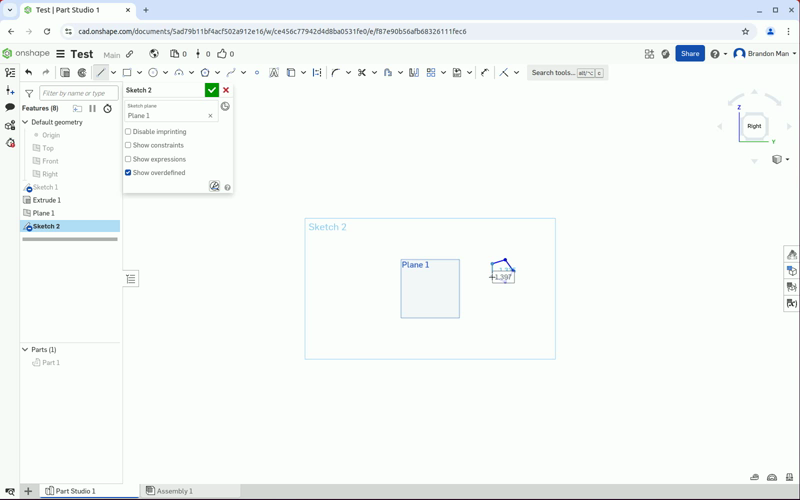
scroll(6)
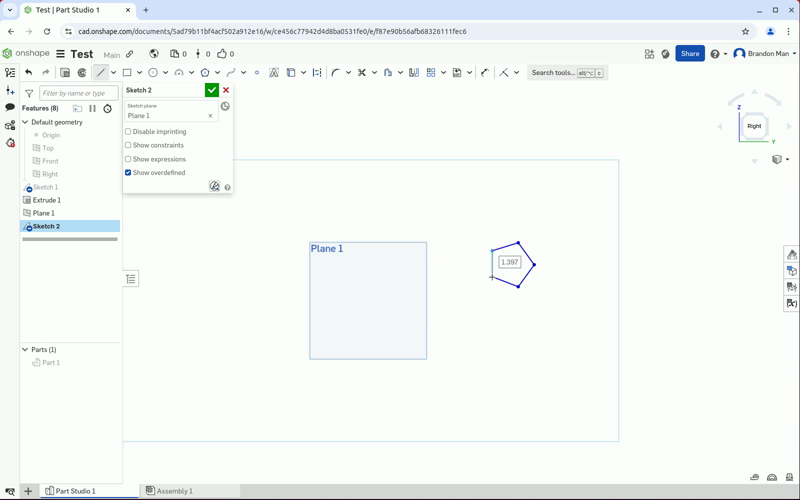
scroll(6)
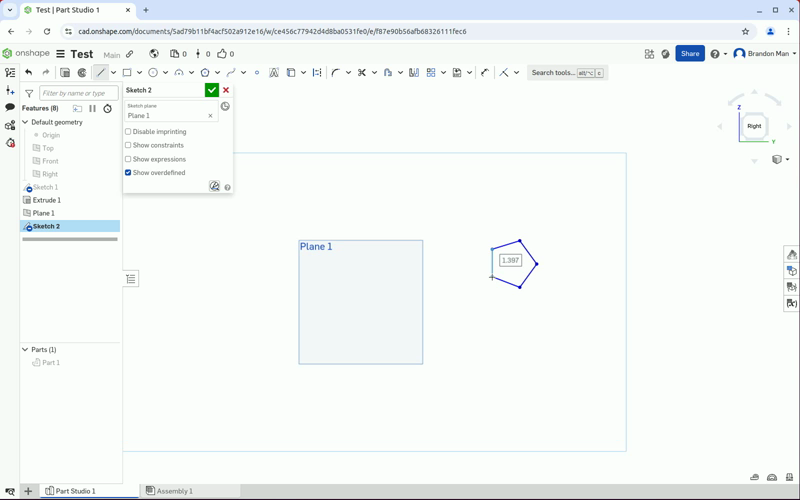
scroll(6)
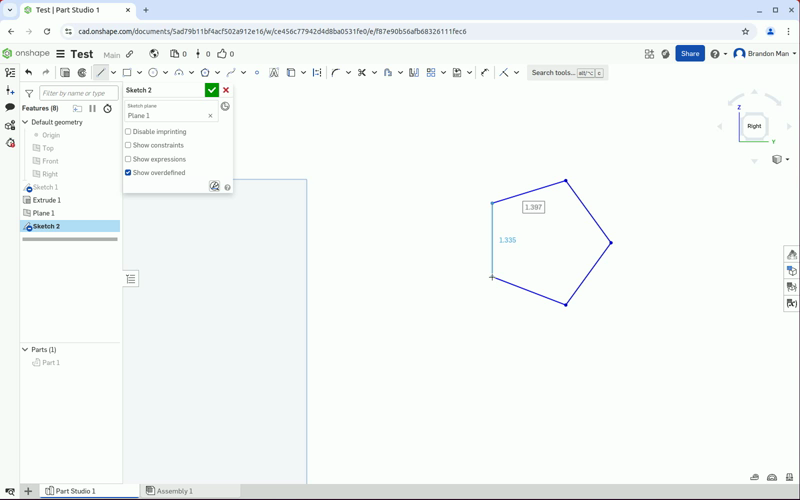
key_up(shift)
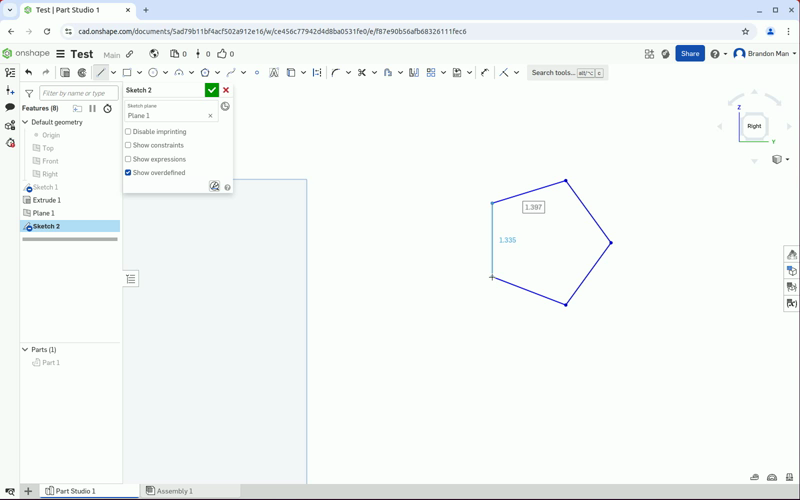
click(492, 276)
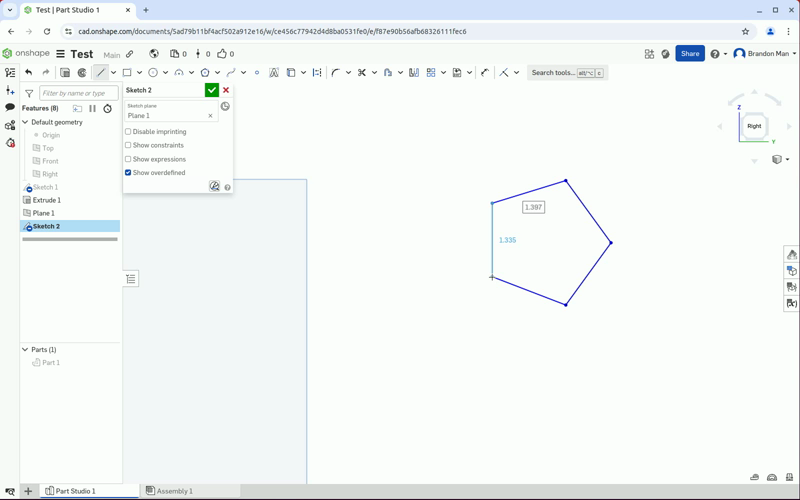
scroll(-6)
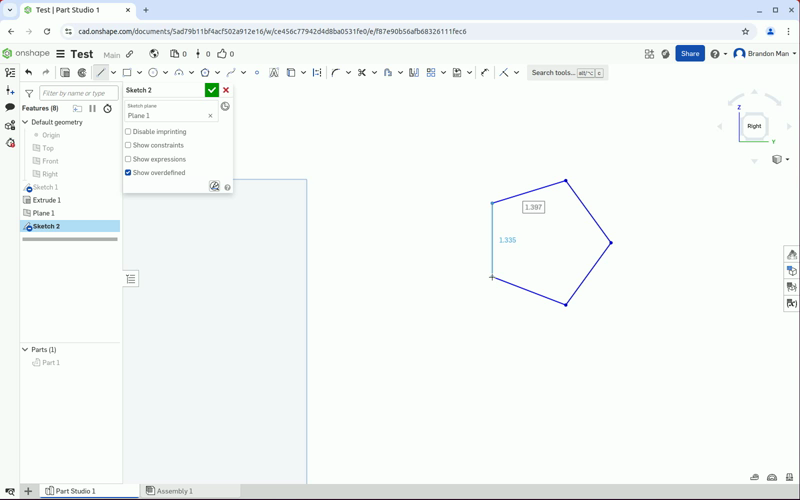
scroll(-6)
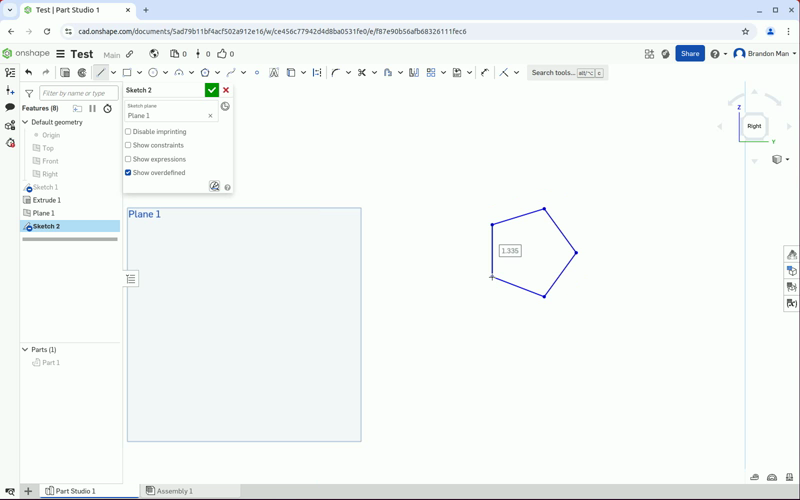
scroll(-6)
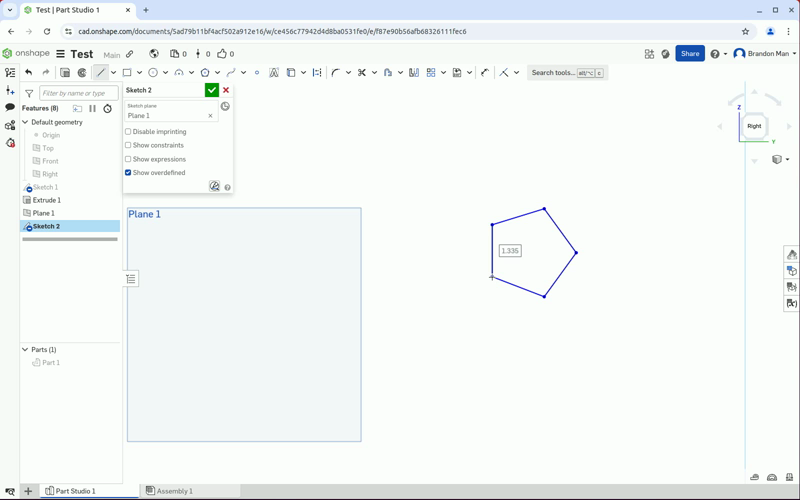
scroll(-6)
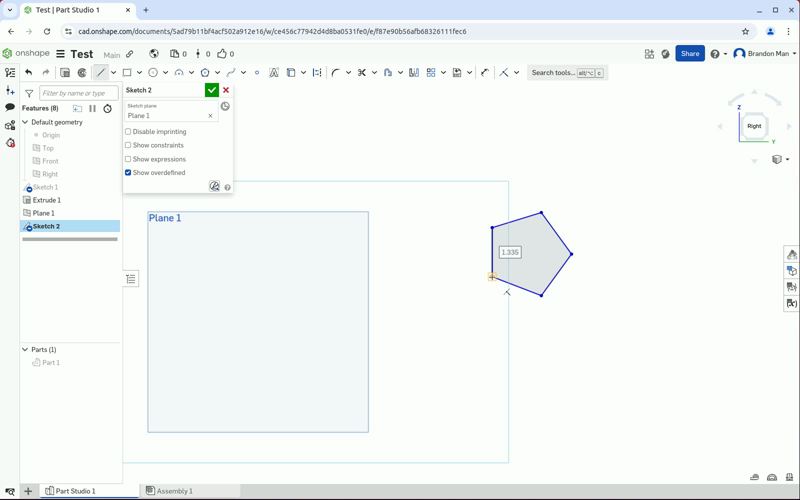
scroll(-6)
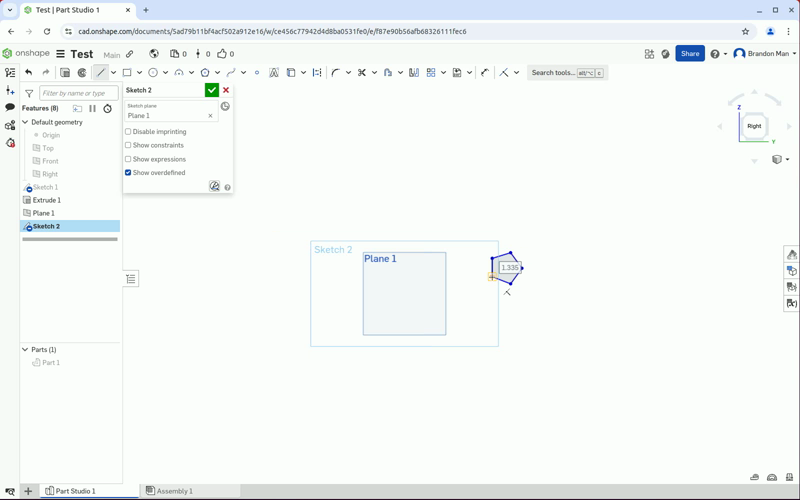
scroll(-6)
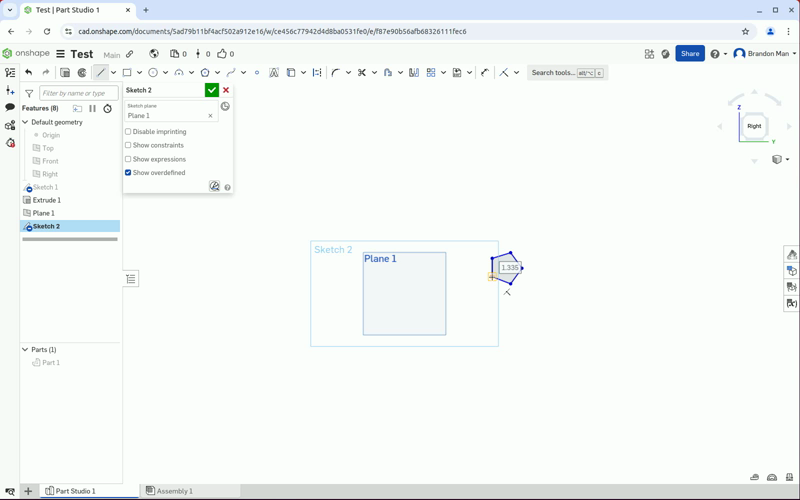
scroll(-6)
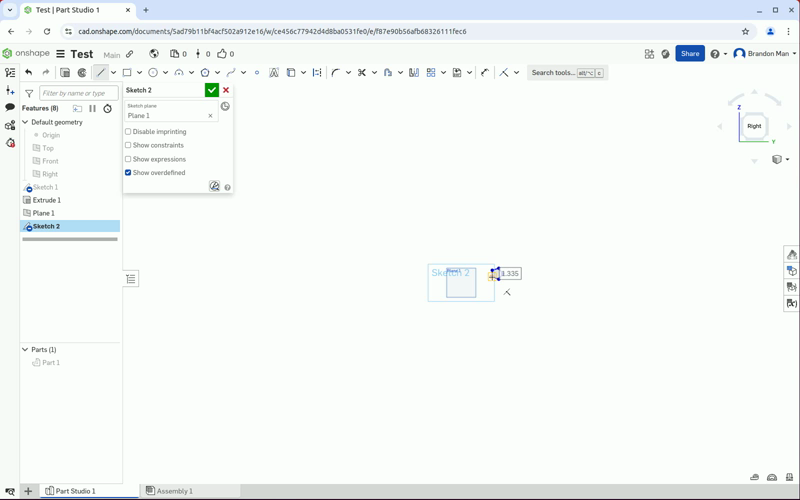
key(esc)
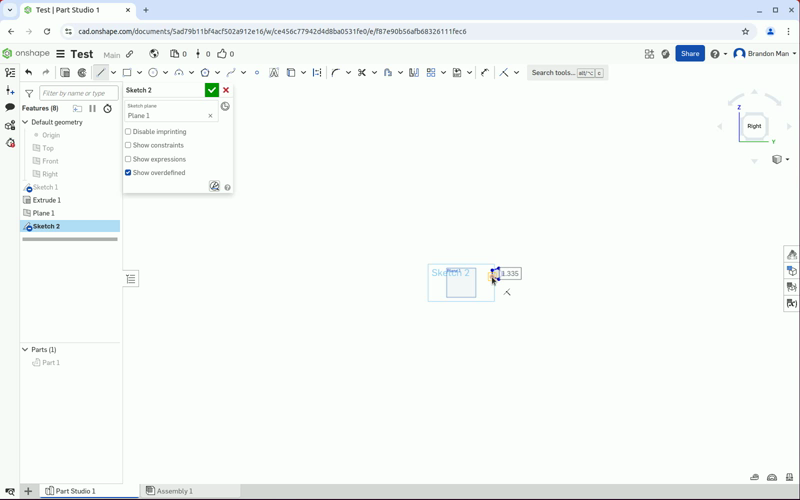
mouse_move(497, 271)
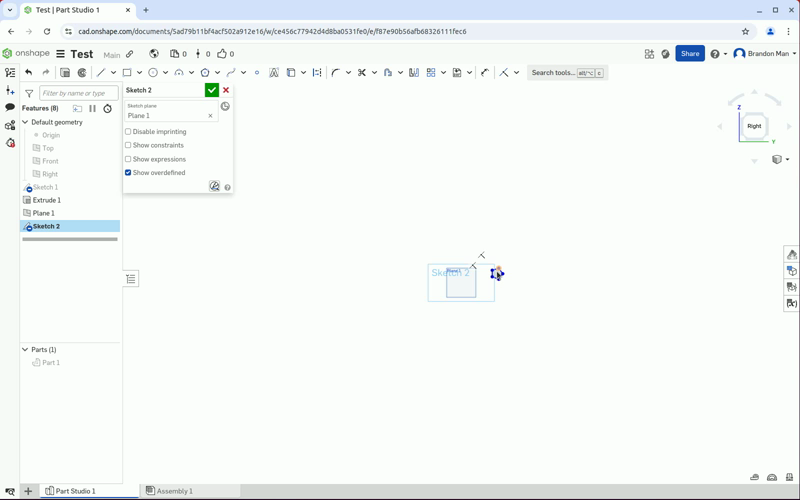
scroll(6)
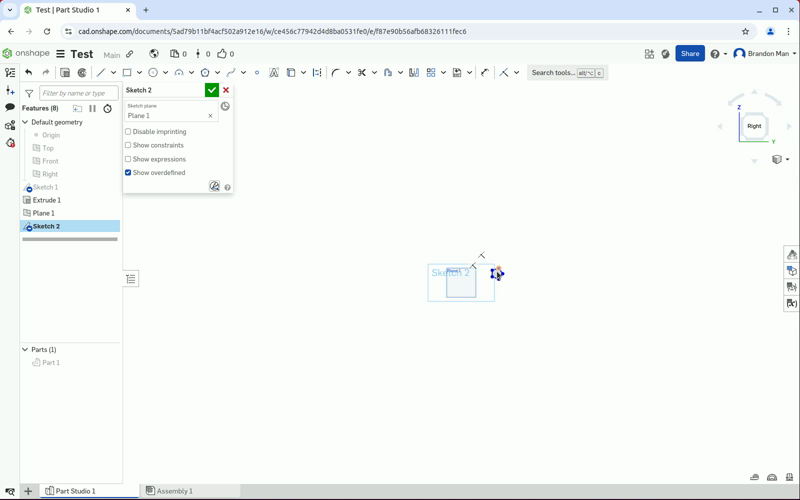
scroll(6)
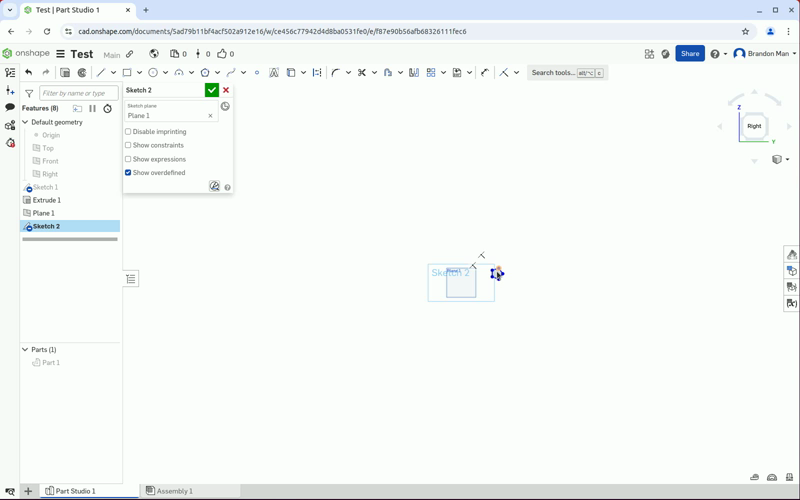
scroll(6)
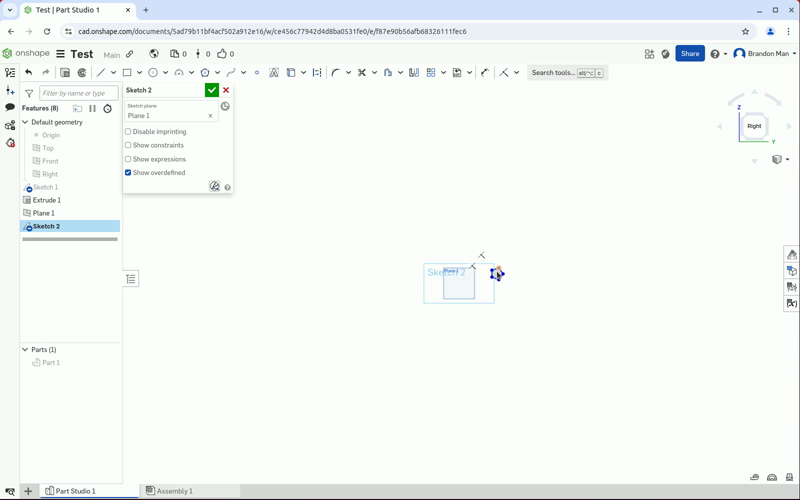
scroll(6)
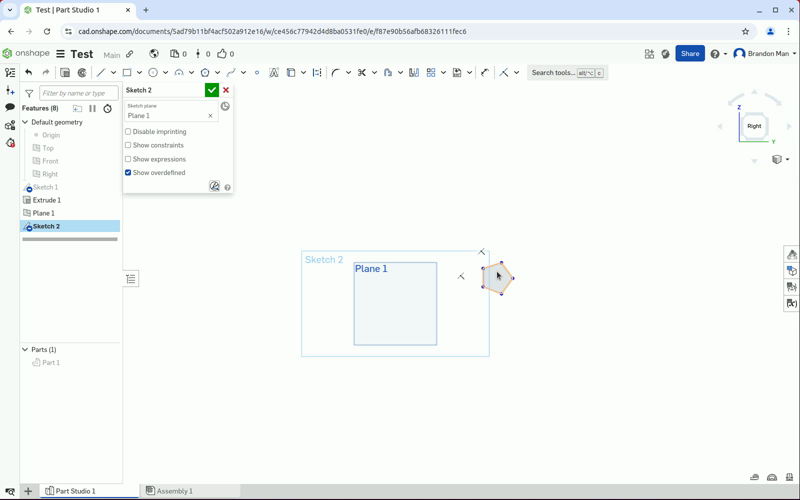
scroll(6)
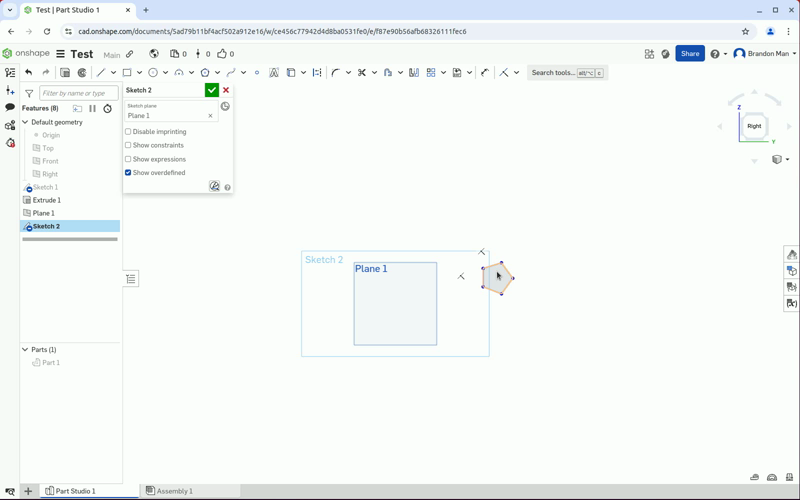
scroll(6)
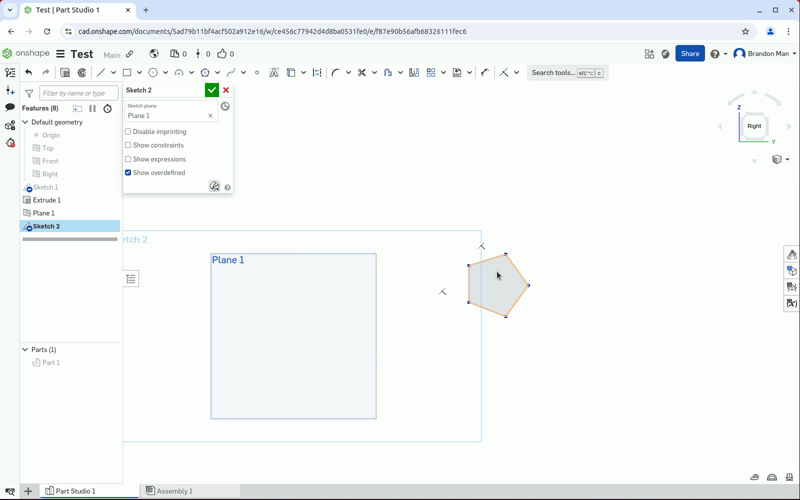
scroll(6)
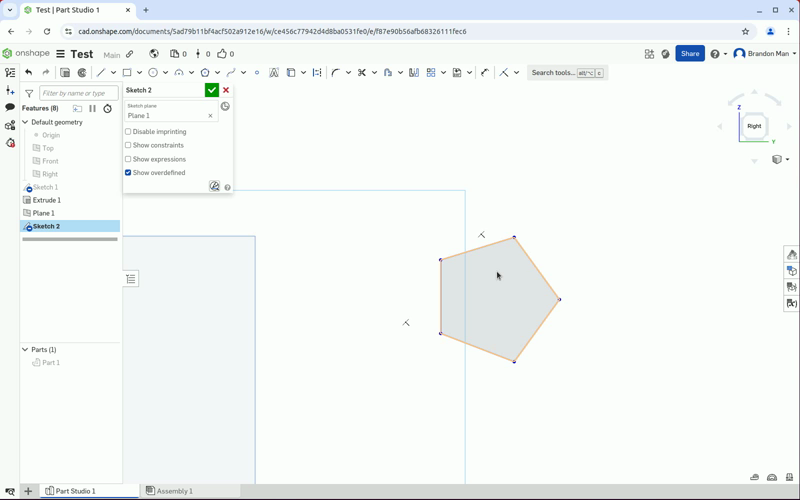
click(497, 271)
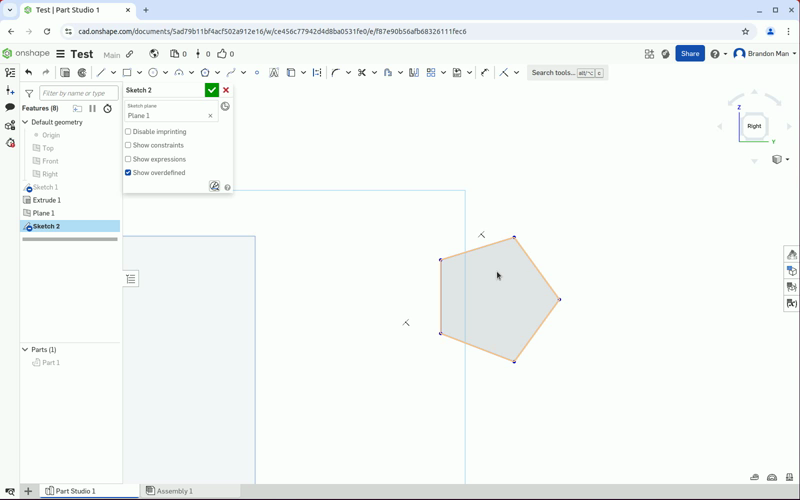
scroll(-6)
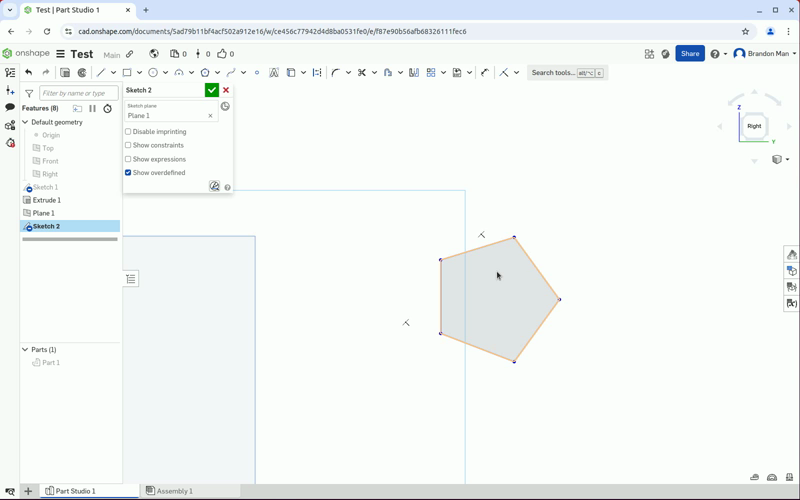
scroll(-6)
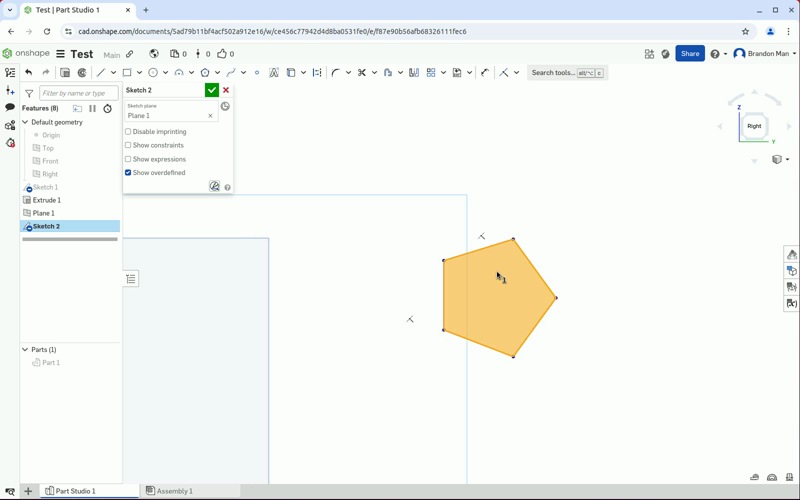
scroll(-6)
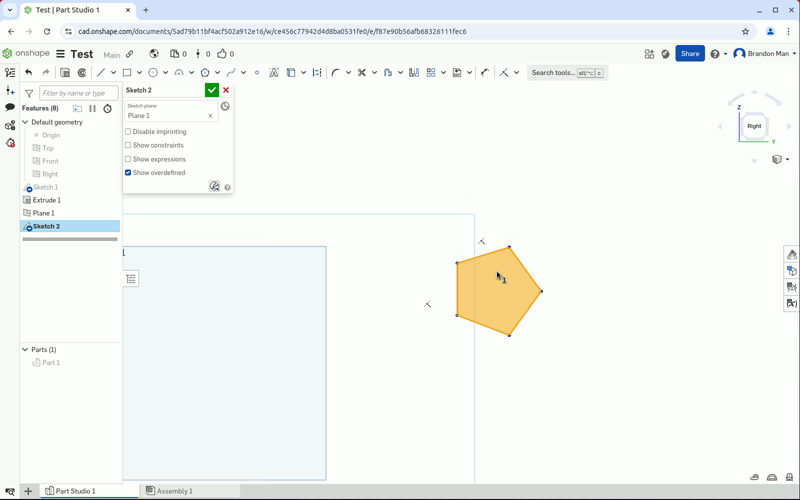
scroll(-6)
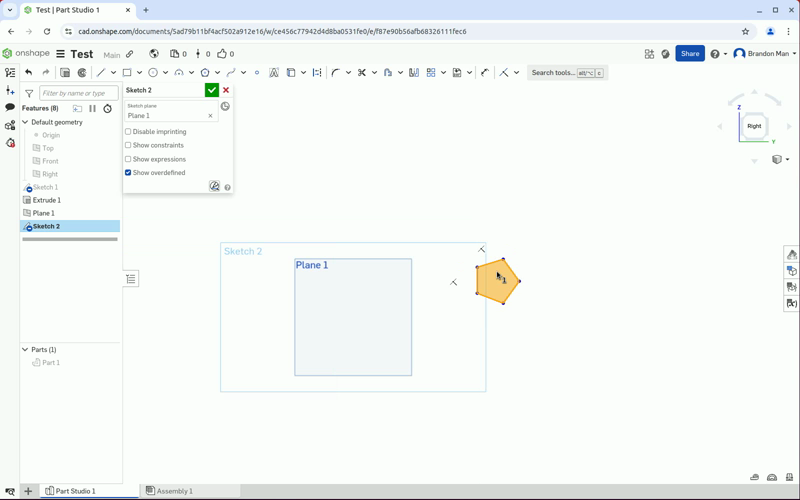
scroll(-6)
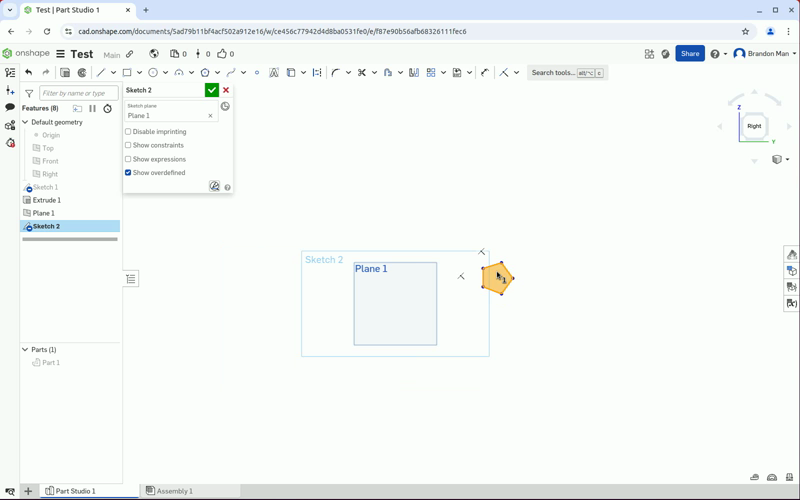
scroll(-6)
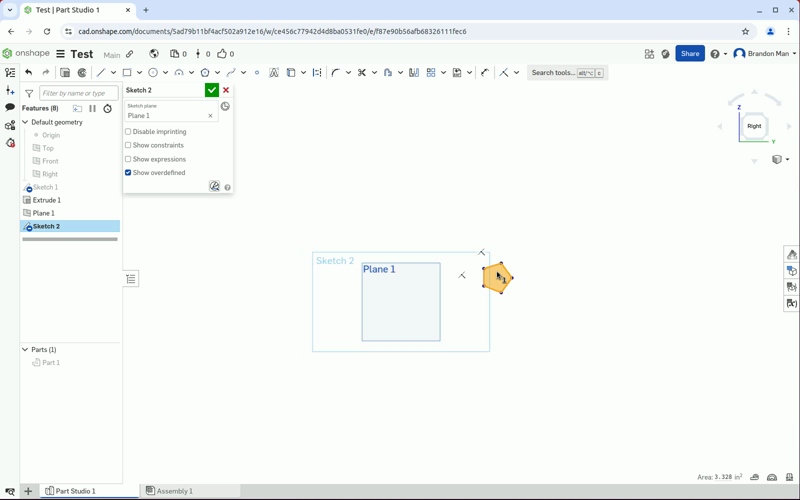
scroll(-6)
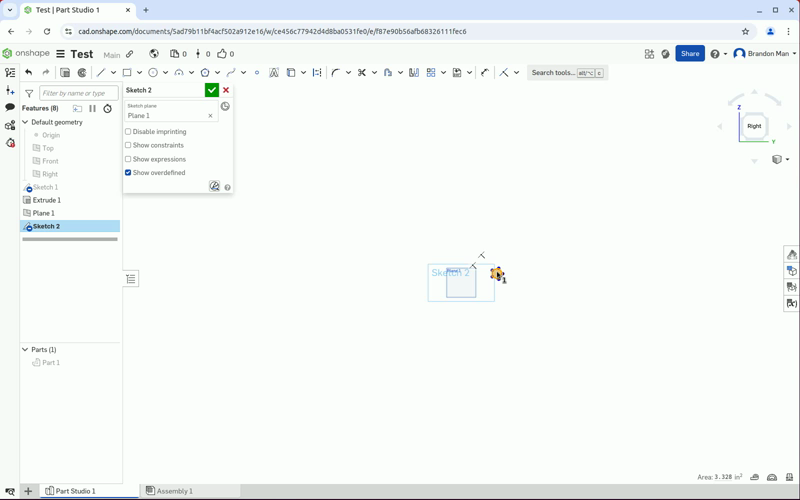
mouse_move(73, 352)
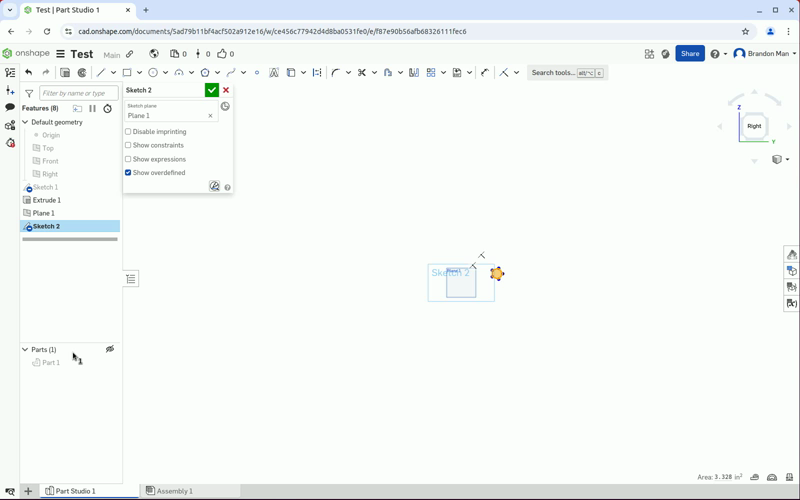
key(shift+y)
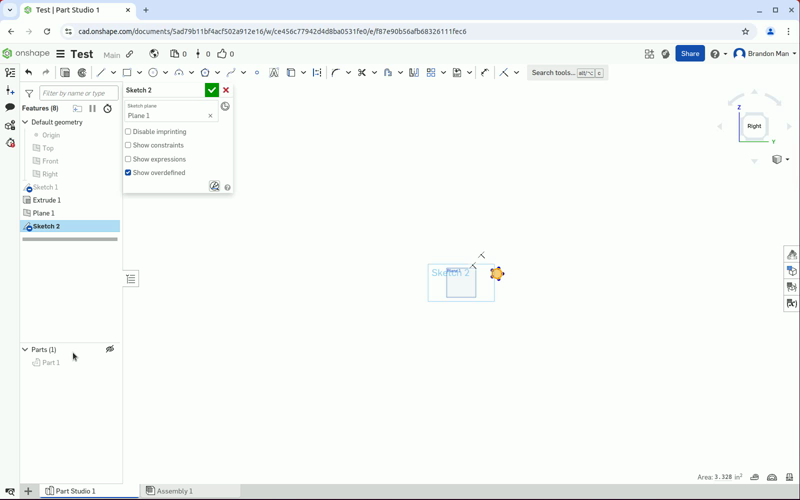
key(shift+e)
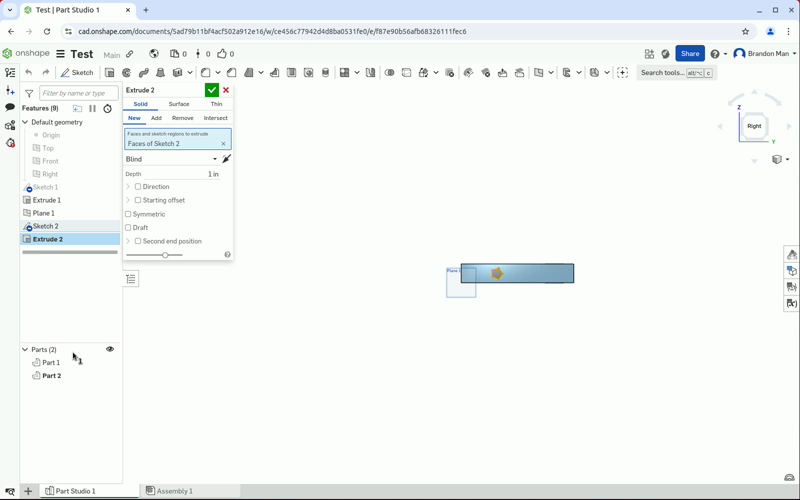
mouse_move(143, 106)
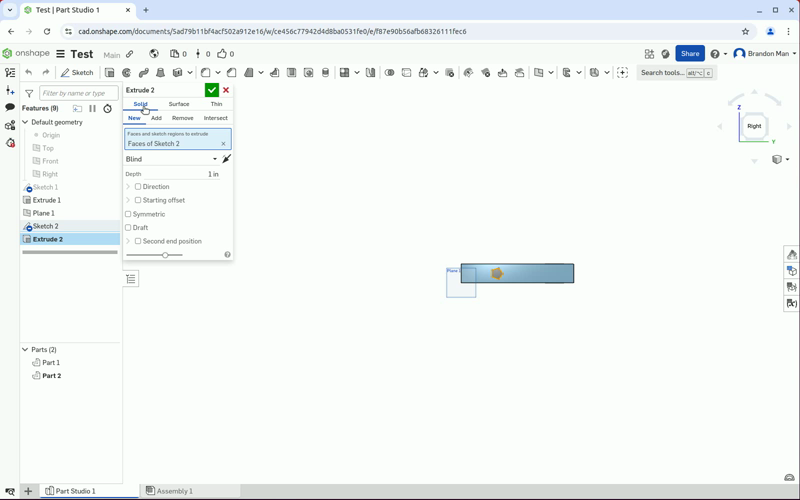
click(143, 106)
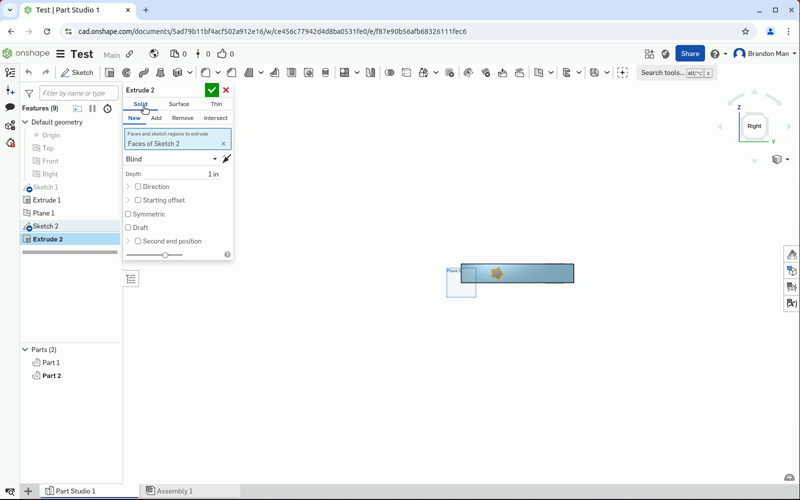
mouse_move(186, 120)
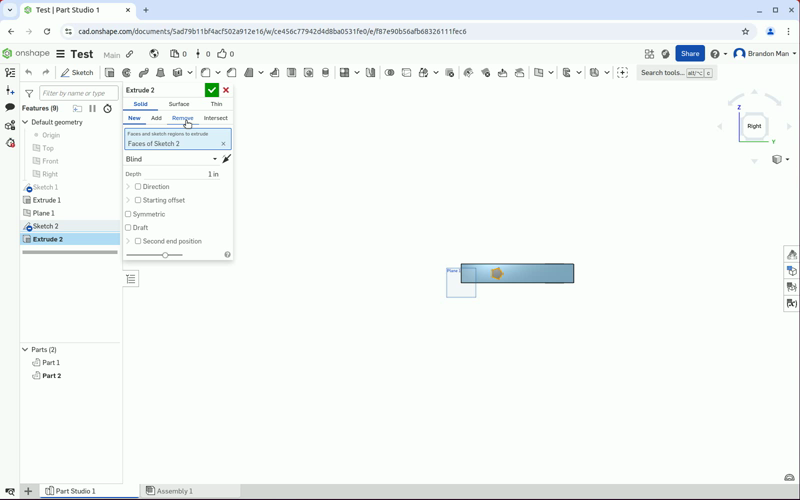
click(186, 120)
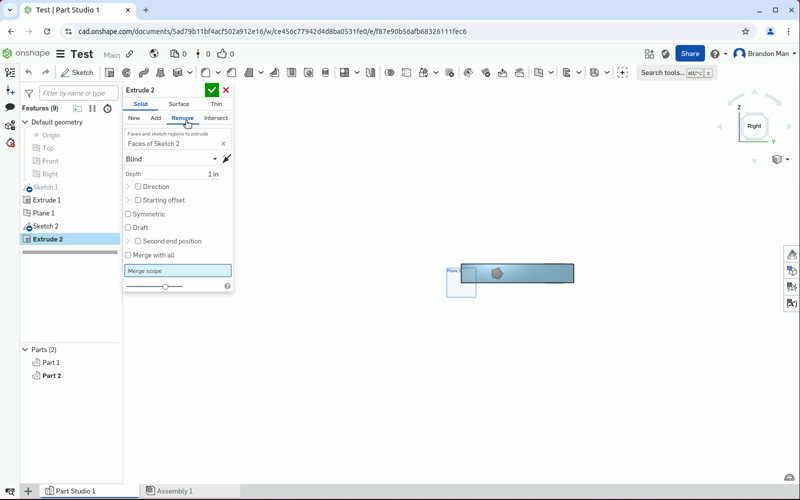
key(tab, 4)
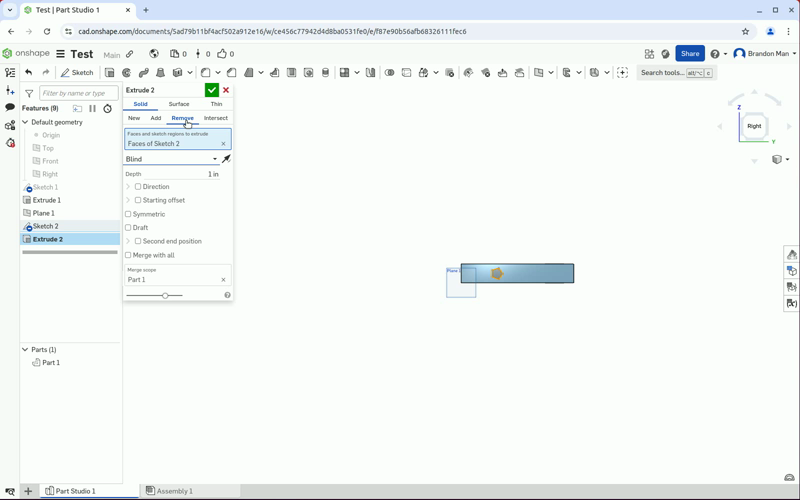
text(7.703)
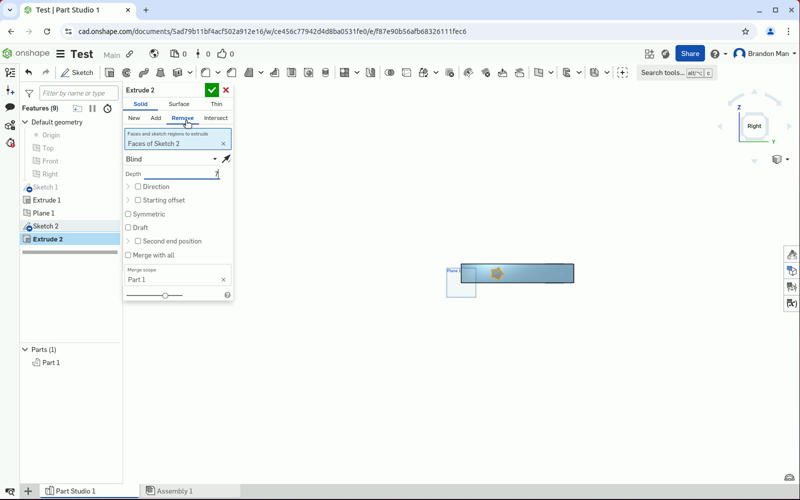
key(tab, 6)
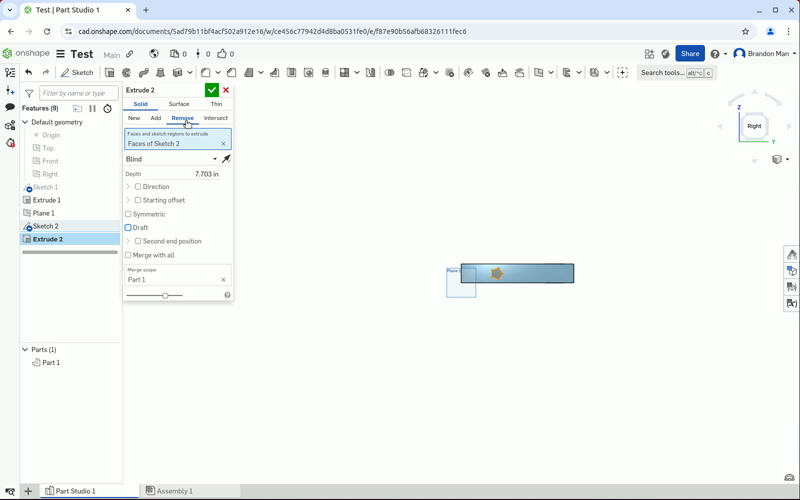
key(space)
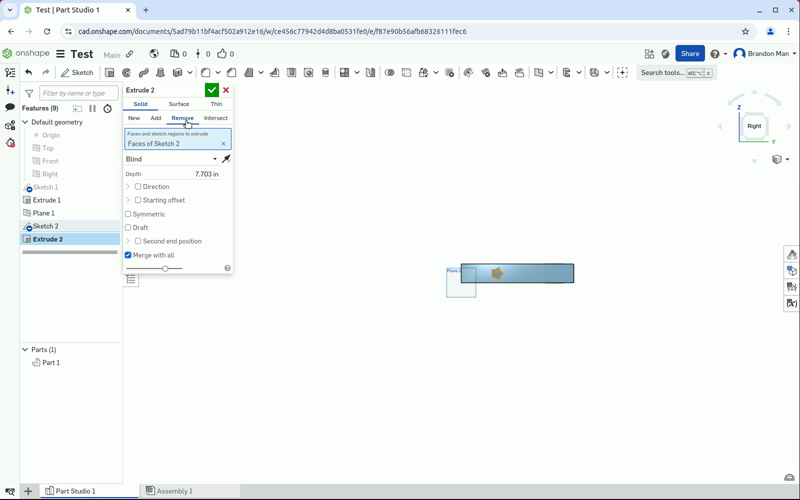
key(enter)
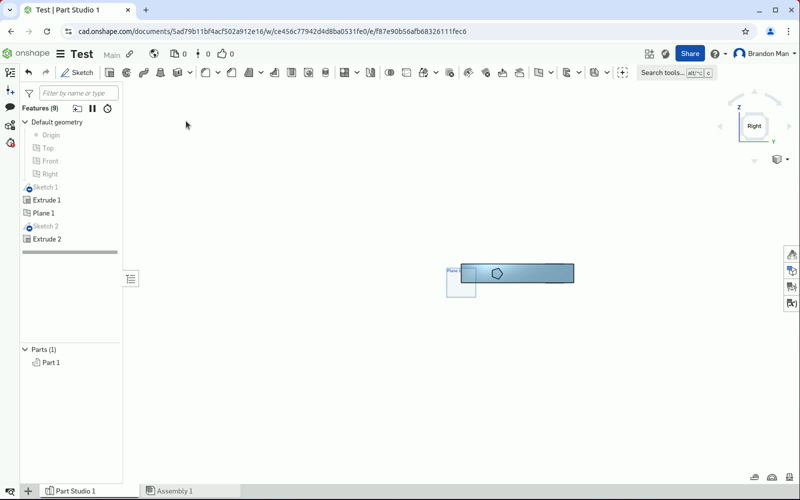
key(shift+h)
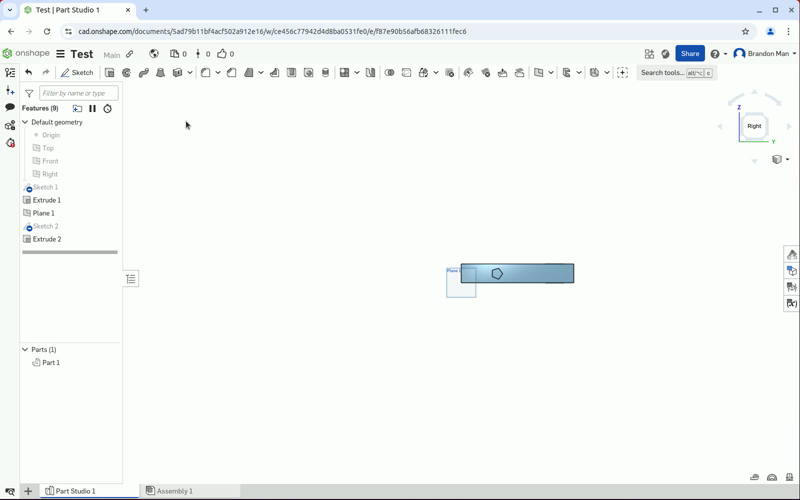
key(shift+h)
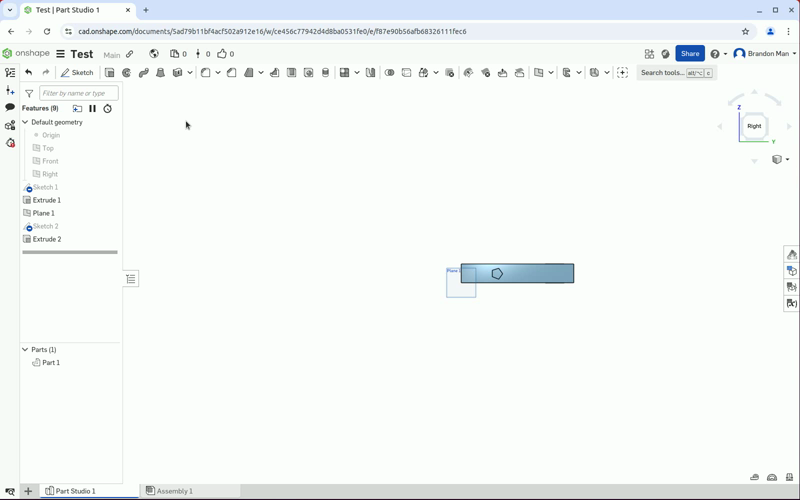
key(shift+7)
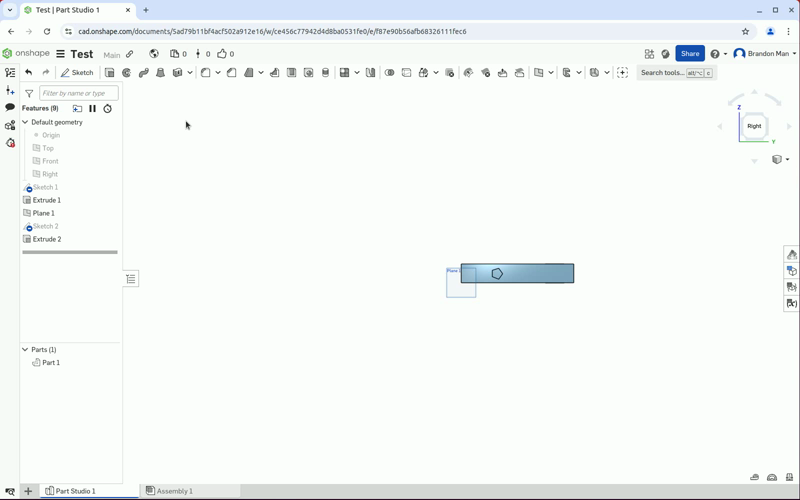
key(right, 2)
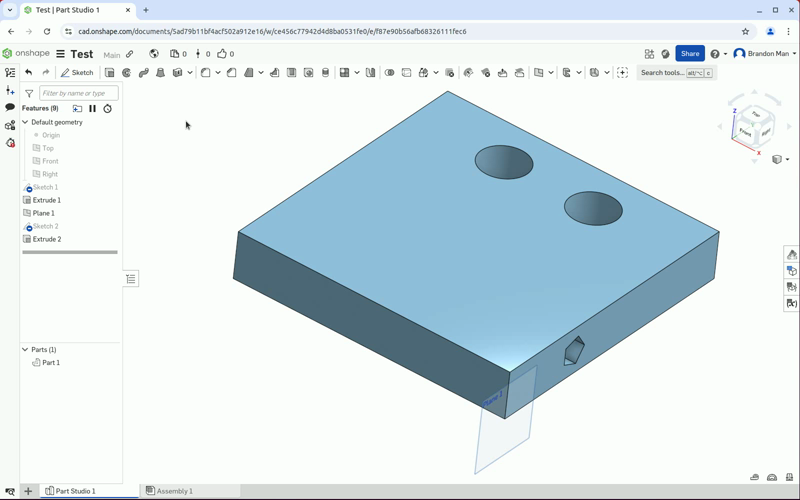
key(down, 2)
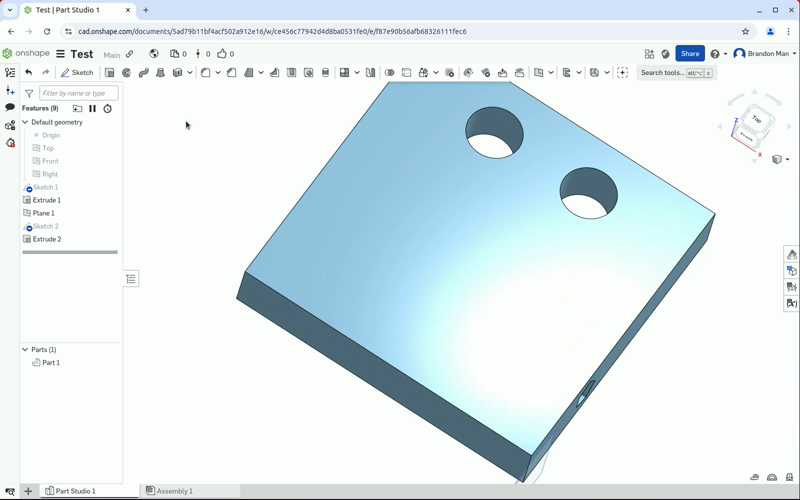
key(up, 2)
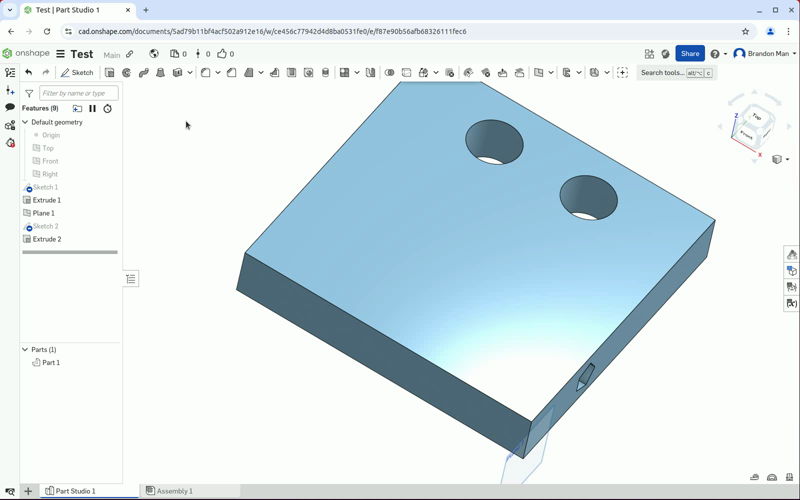
key(left, 2)
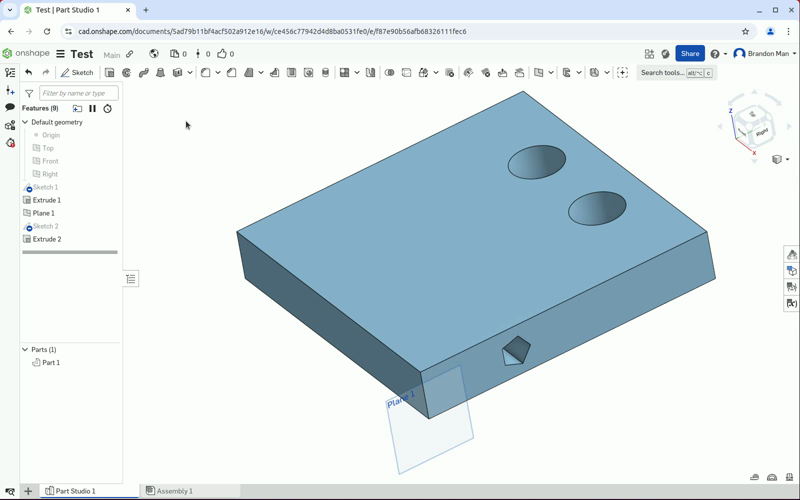
mouse_move(73, 189)
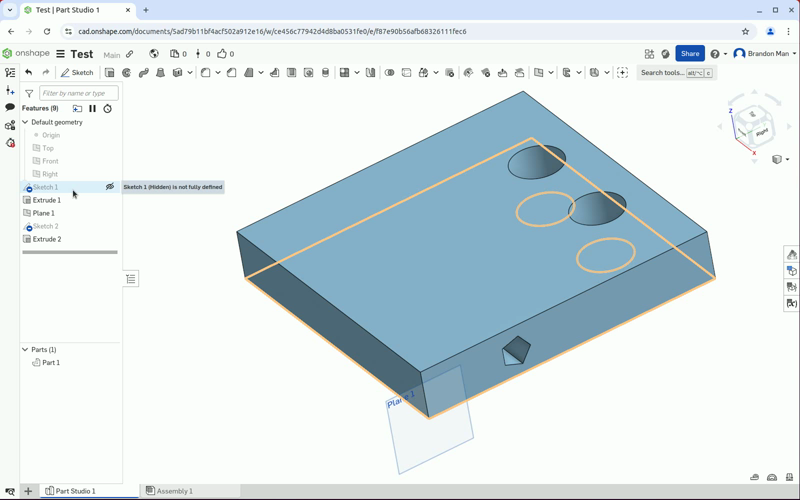
click(73, 189)